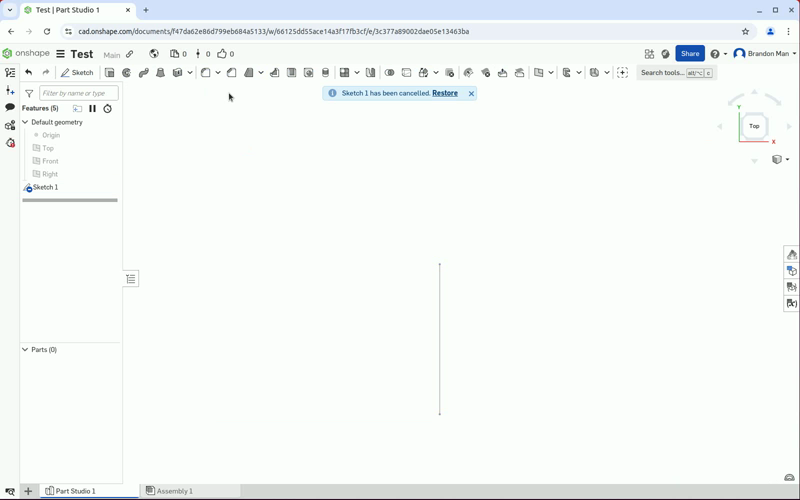
key(shift+h)
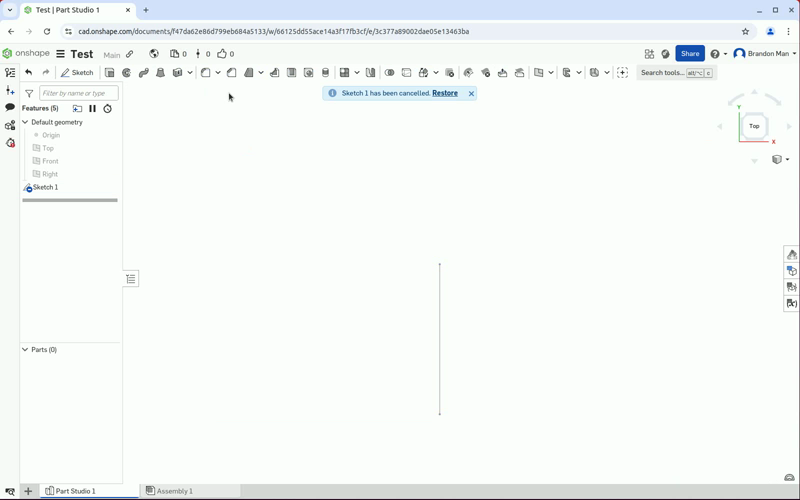
key(shift+s)
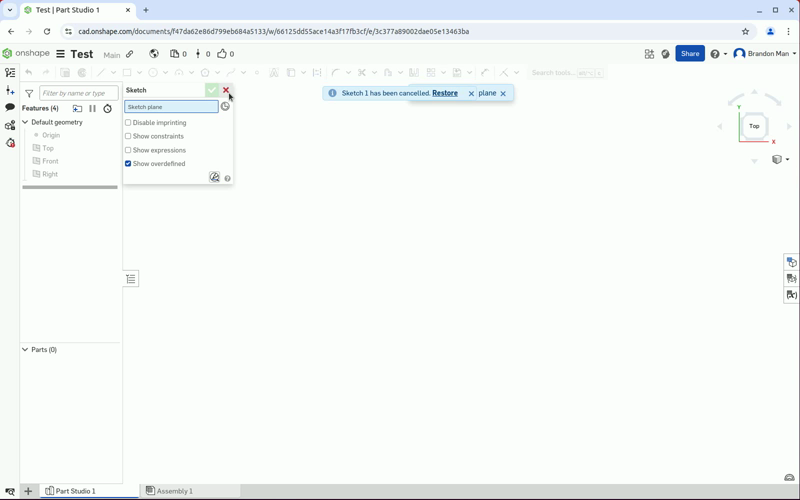
mouse_move(73, 150)
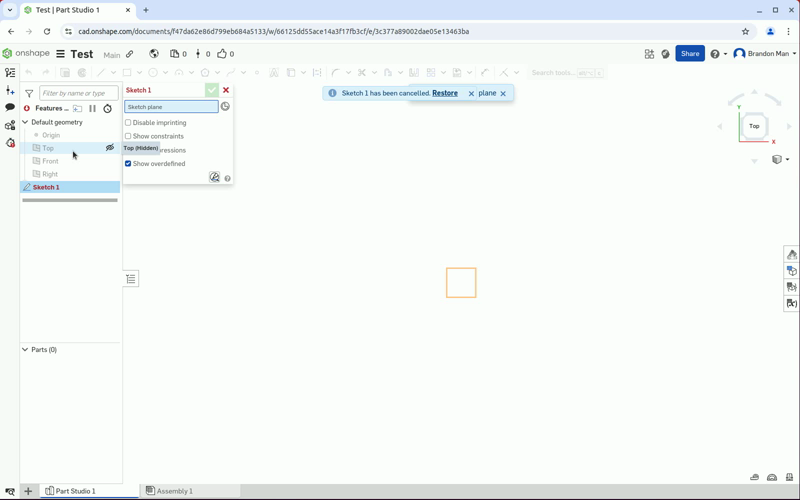
click(73, 150)
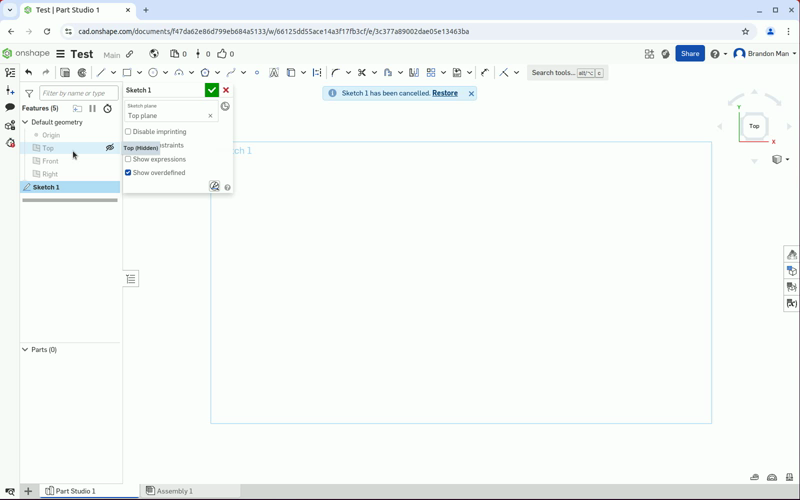
mouse_move(73, 352)
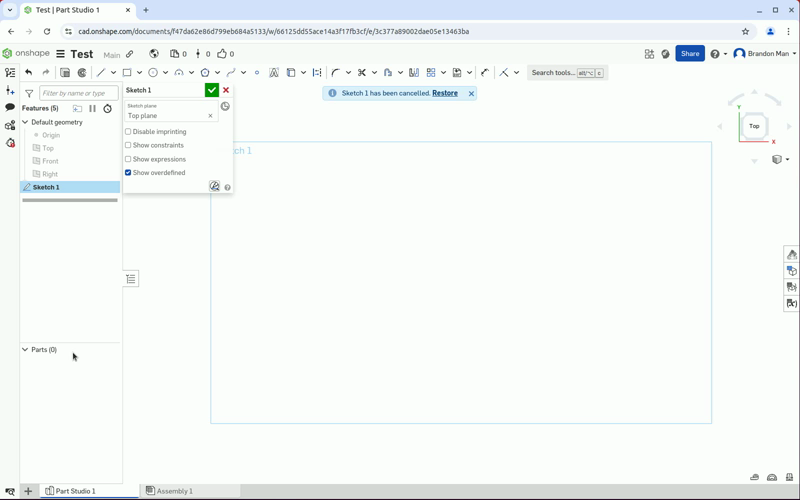
key(y)
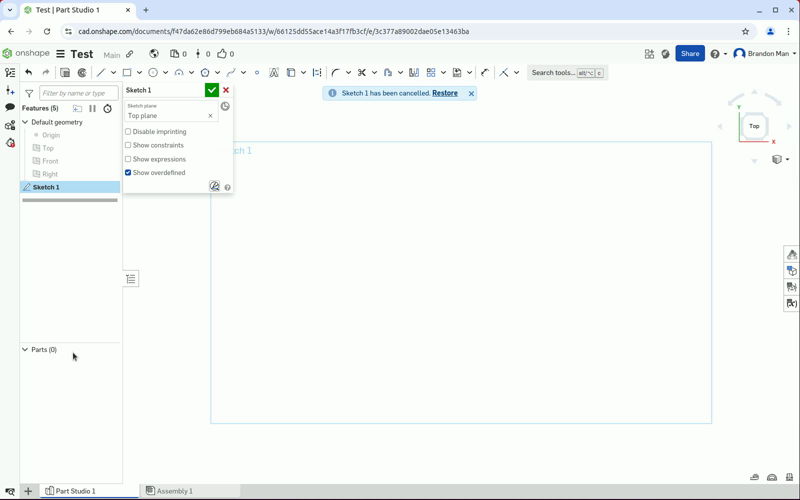
key(l)
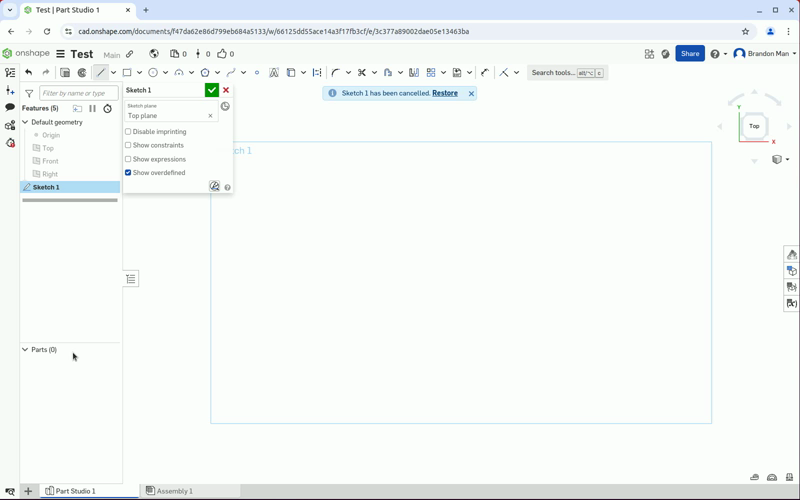
key_down(shift)
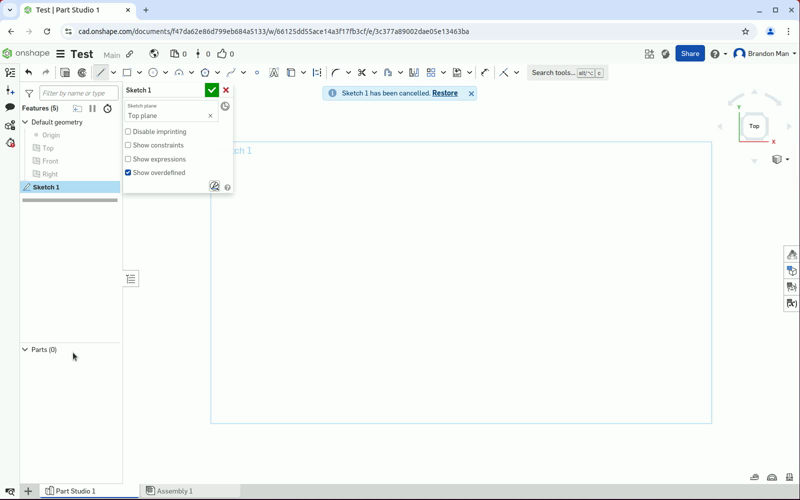
mouse_move(457, 304)
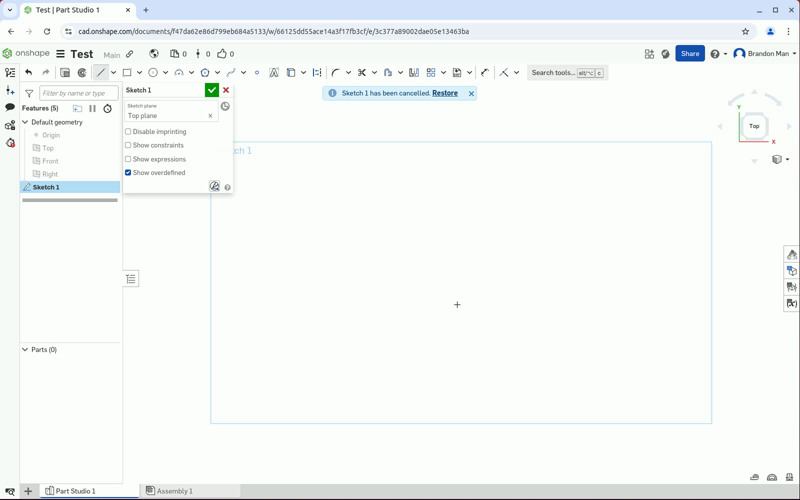
click(457, 304)
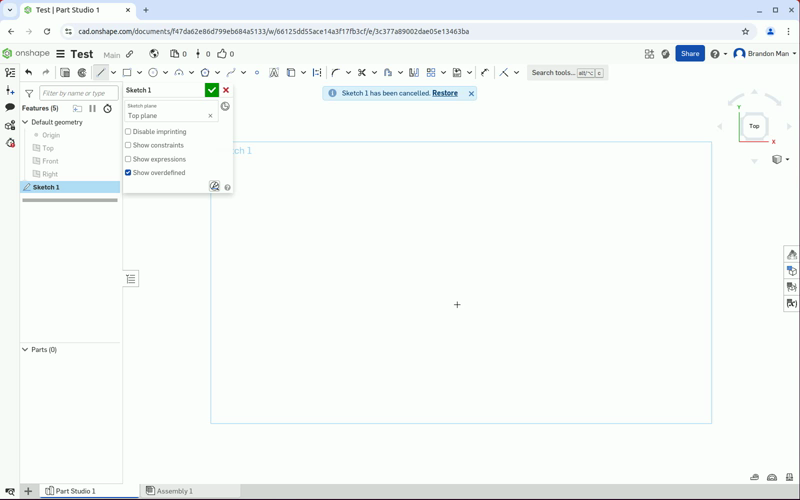
key_up(shift)
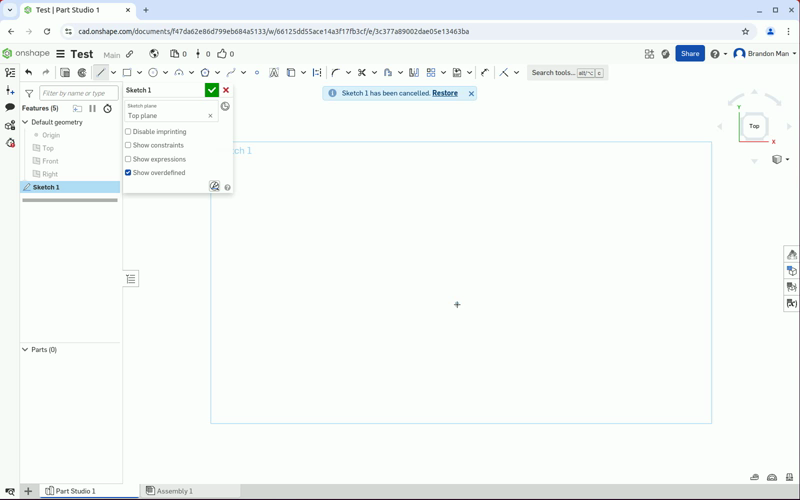
key_down(shift)
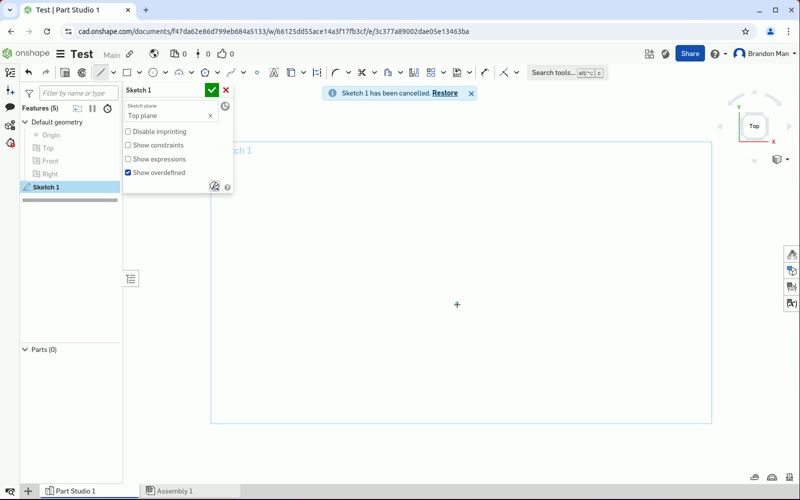
mouse_move(487, 304)
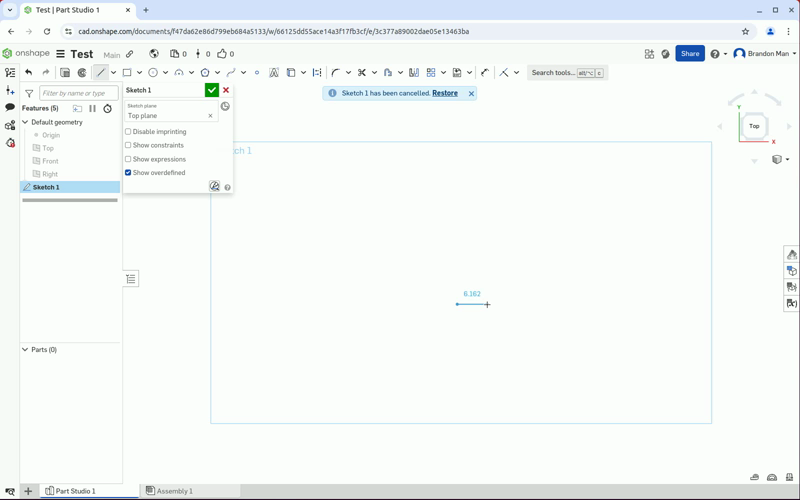
mouse_move(459, 304)
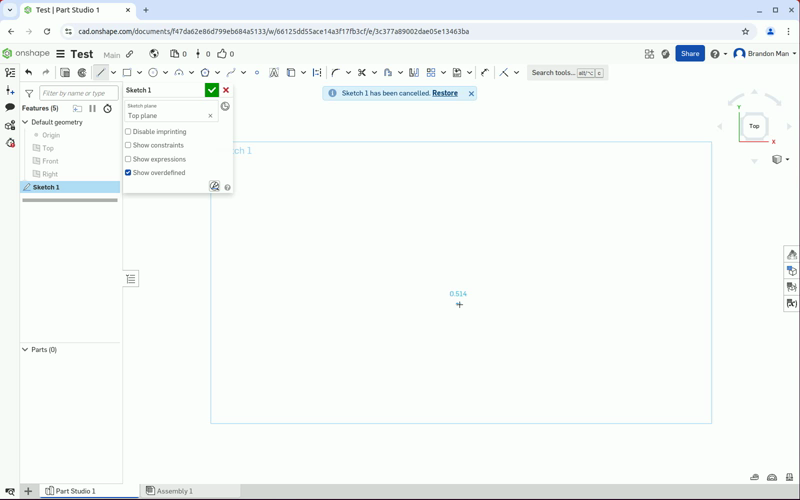
scroll(6)
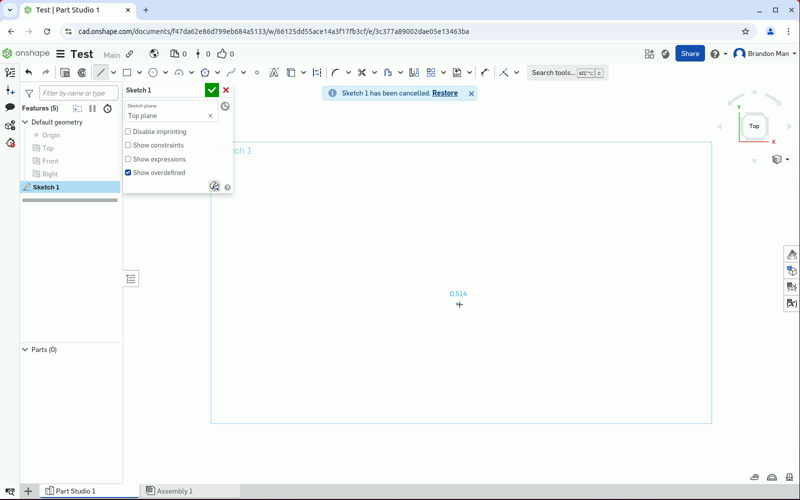
scroll(6)
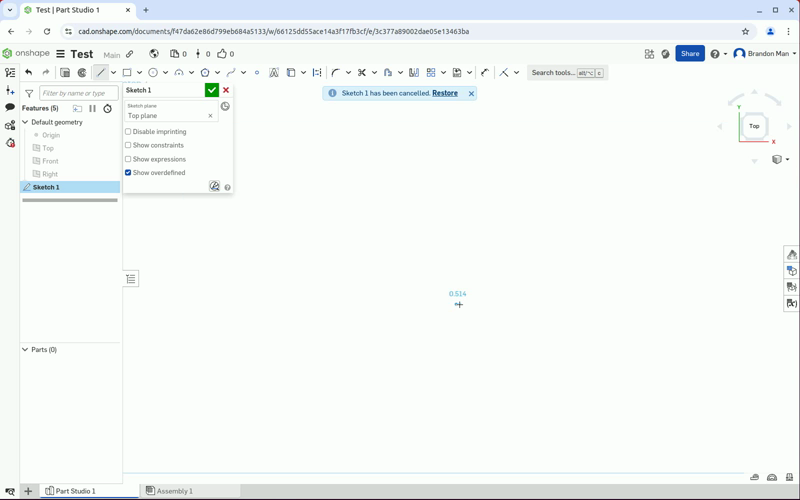
scroll(6)
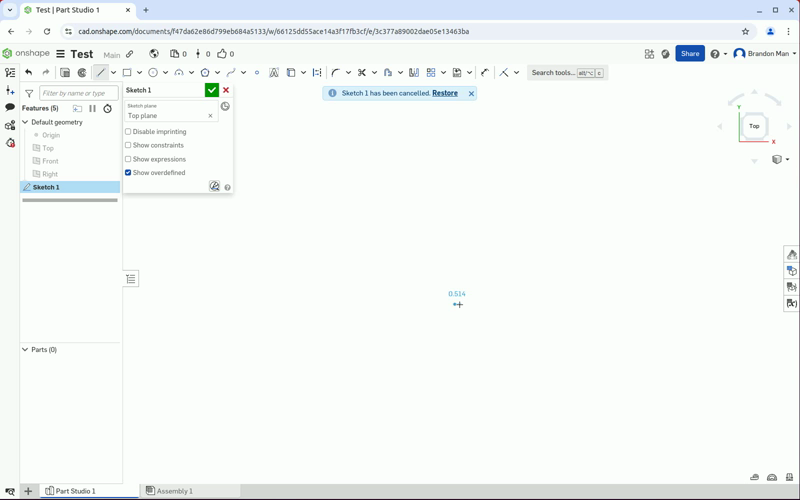
scroll(6)
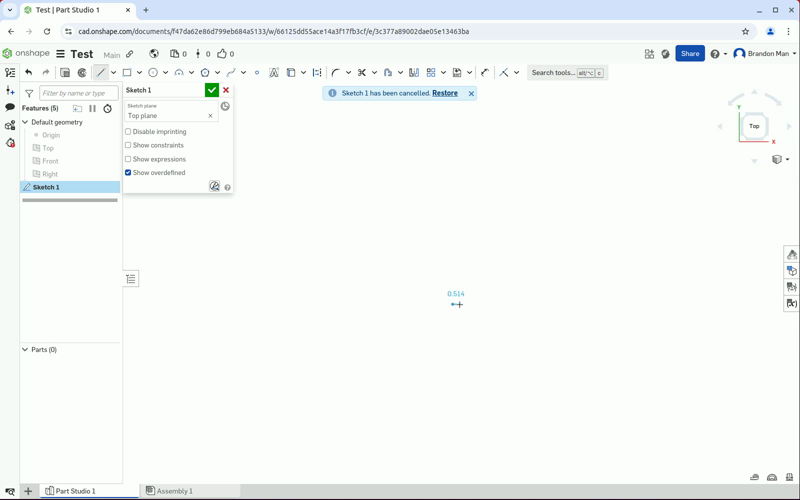
scroll(6)
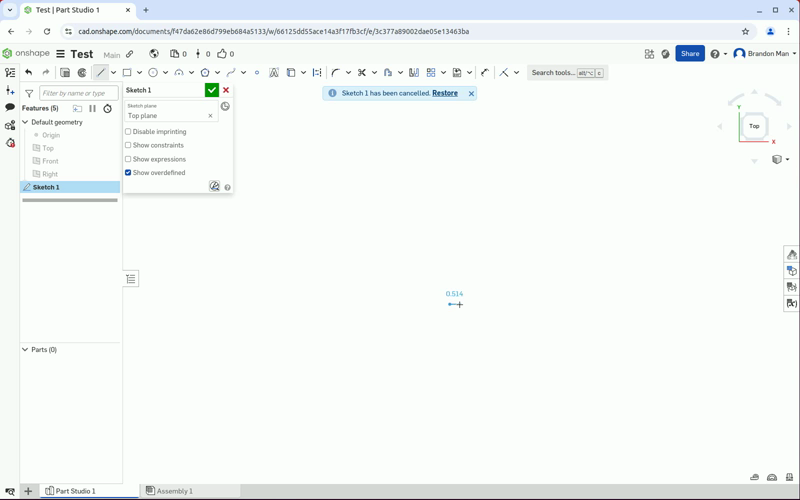
scroll(6)
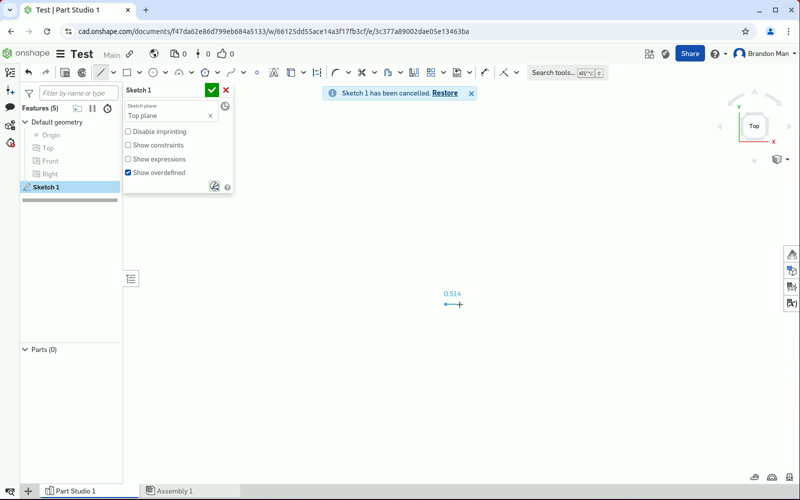
scroll(6)
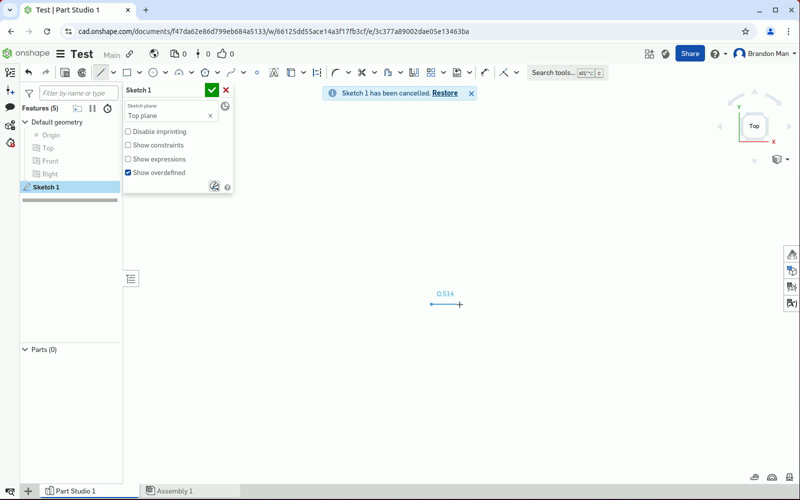
click(459, 304)
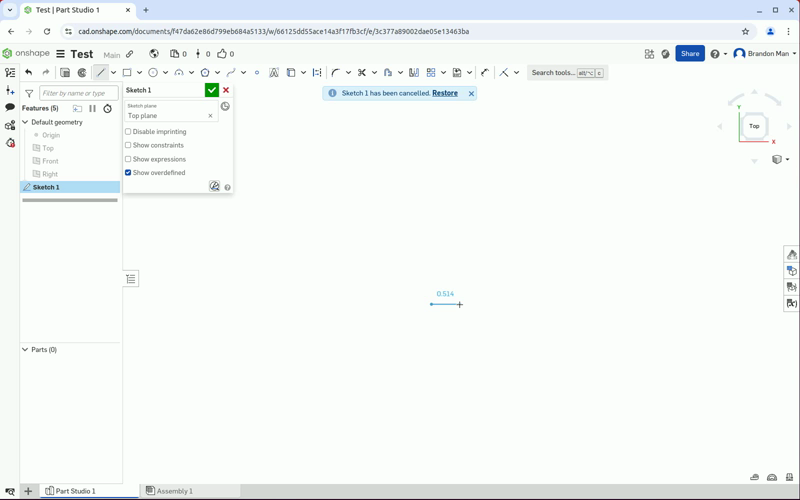
scroll(-6)
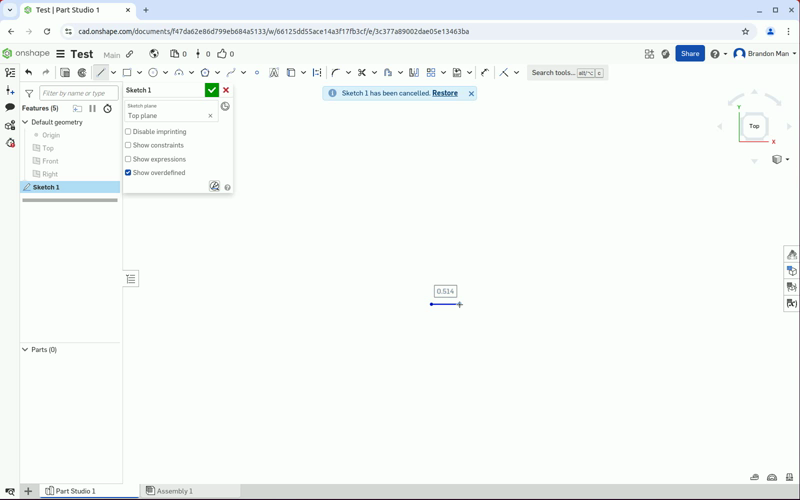
scroll(-6)
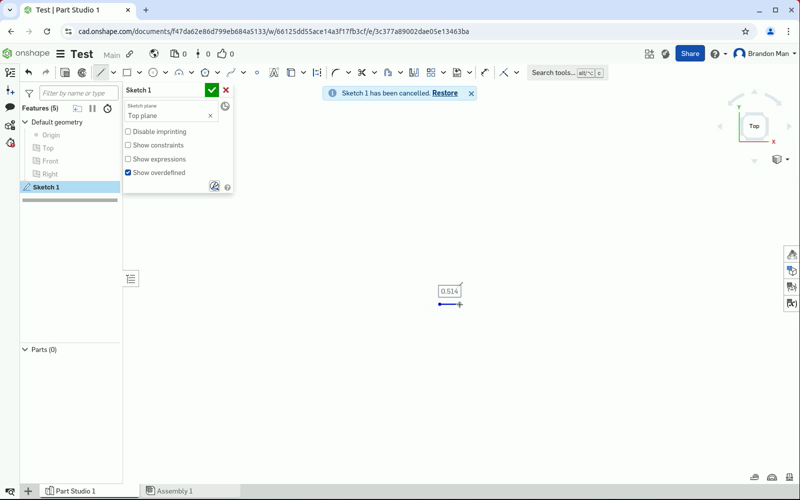
scroll(-6)
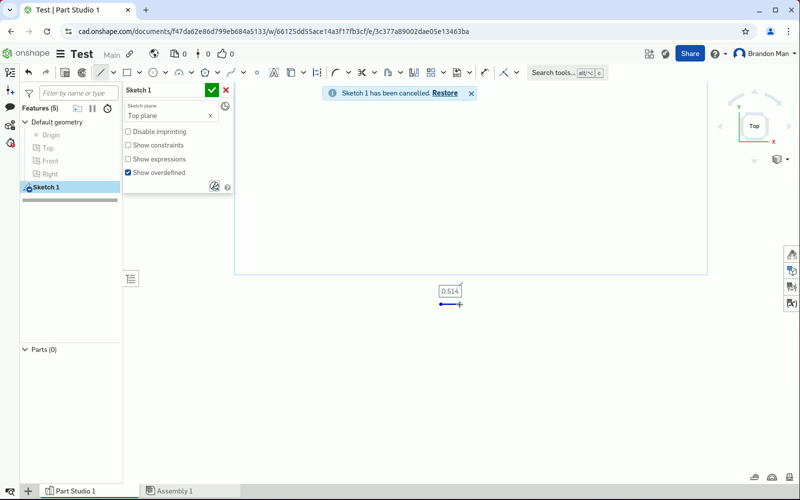
scroll(-6)
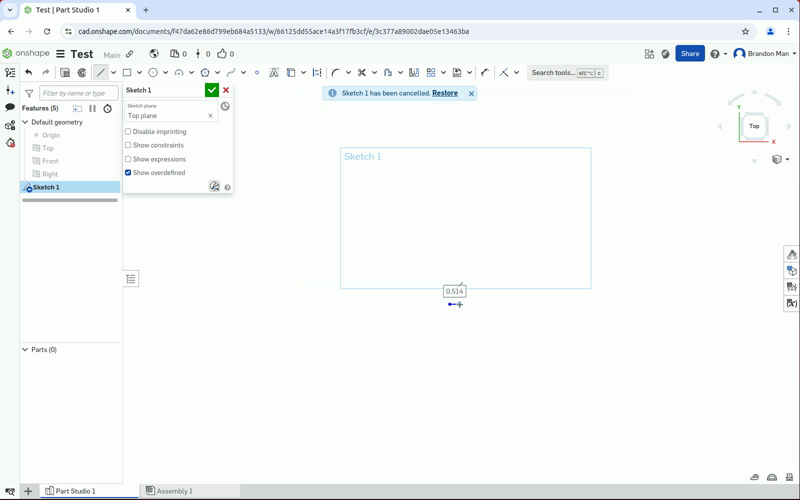
scroll(-6)
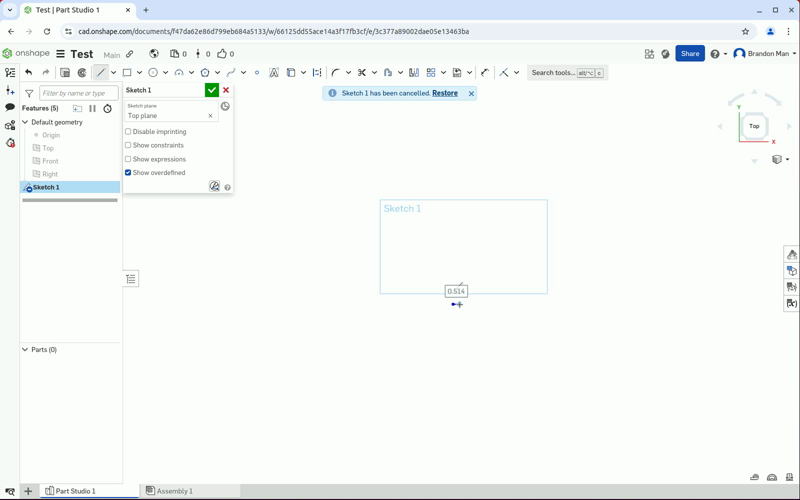
scroll(-6)
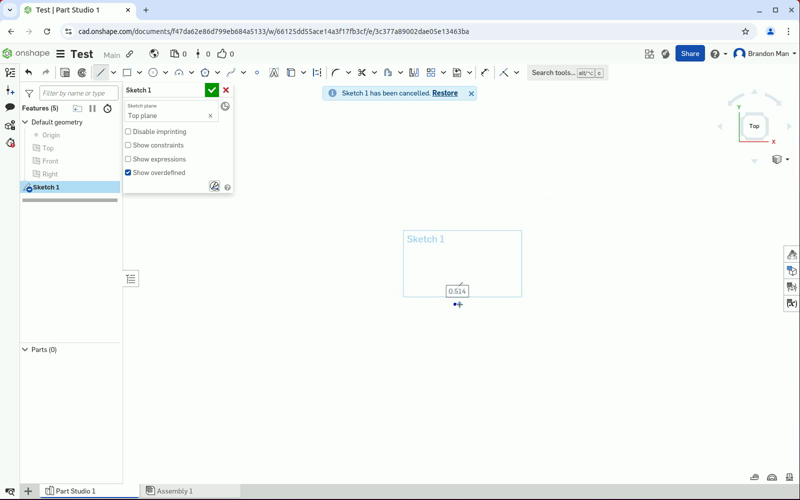
scroll(-6)
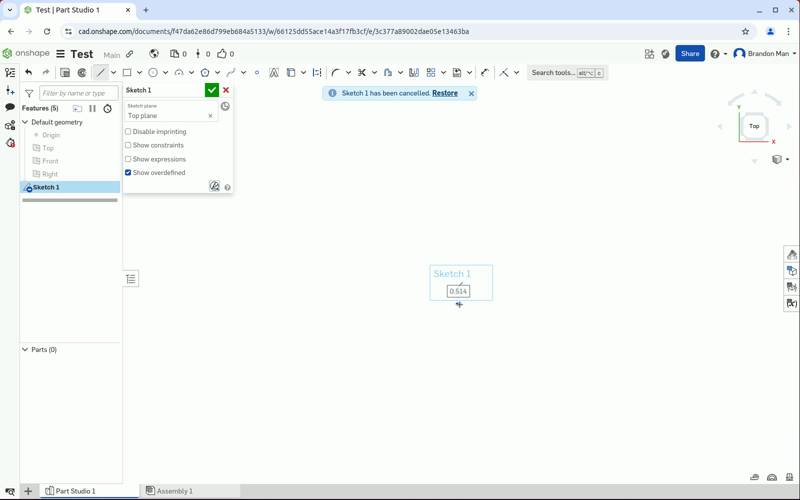
key_up(shift)
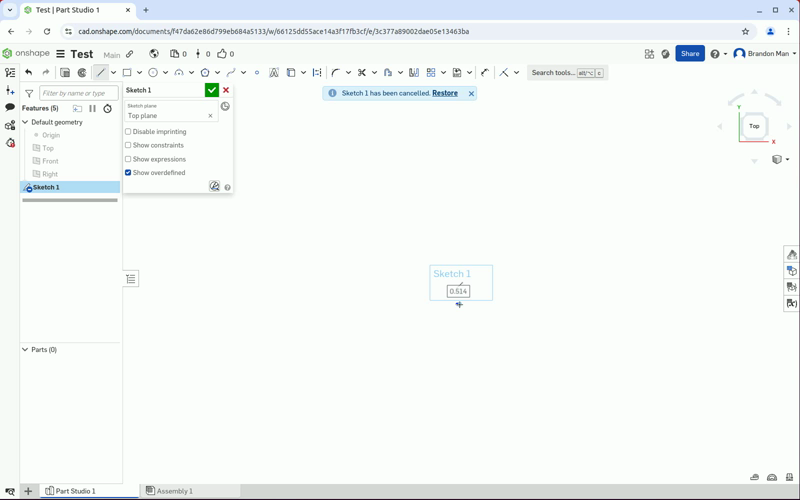
key_down(shift)
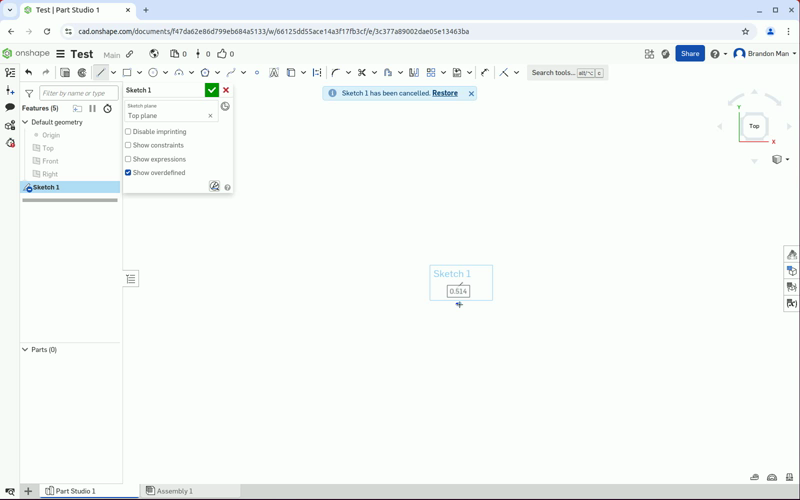
mouse_move(489, 304)
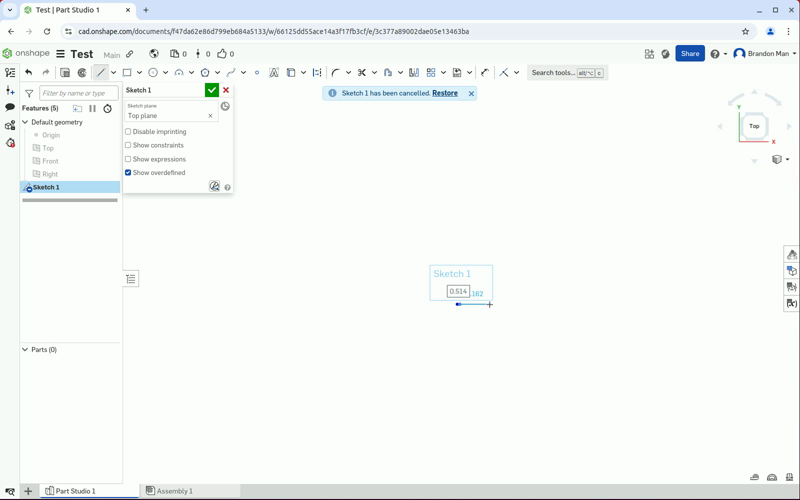
mouse_move(459, 267)
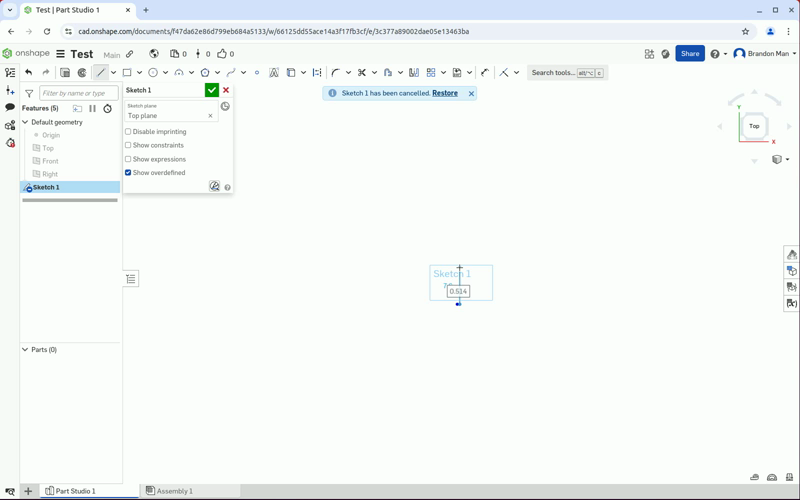
click(459, 267)
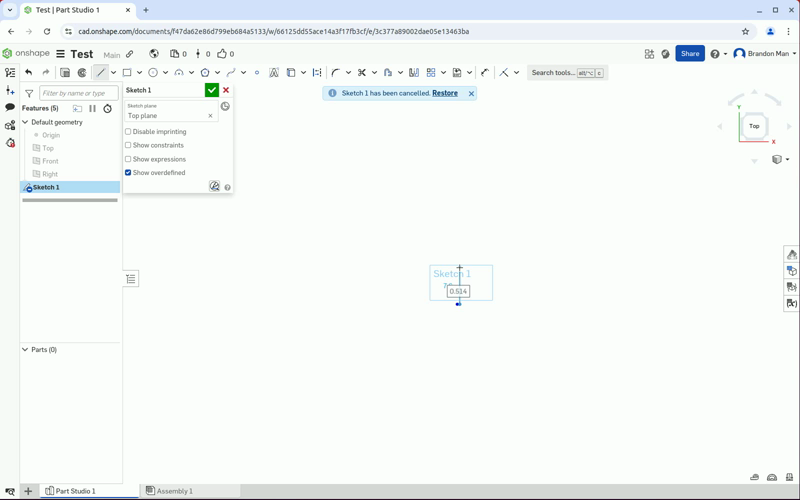
key_up(shift)
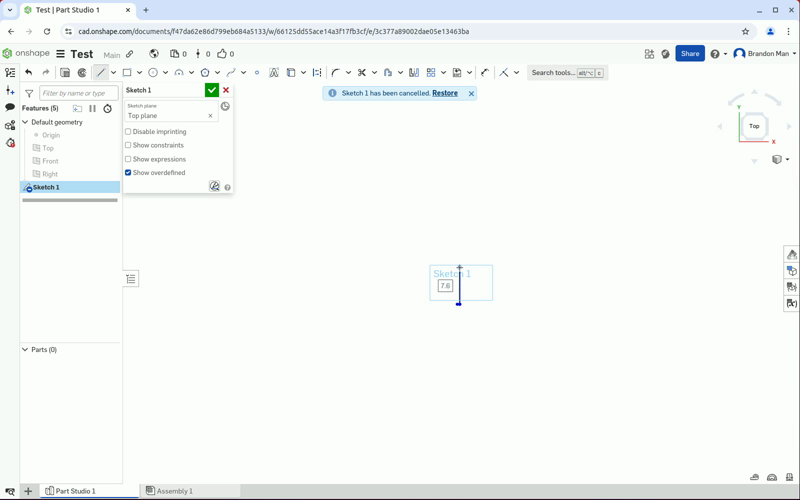
key_down(shift)
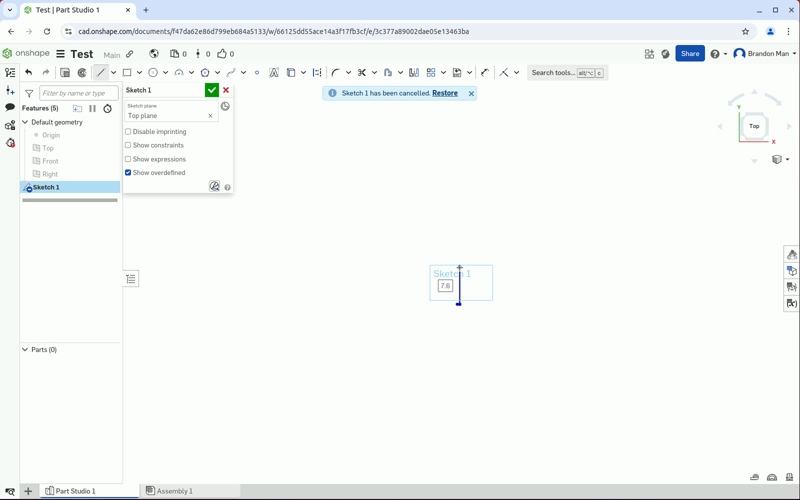
mouse_move(489, 267)
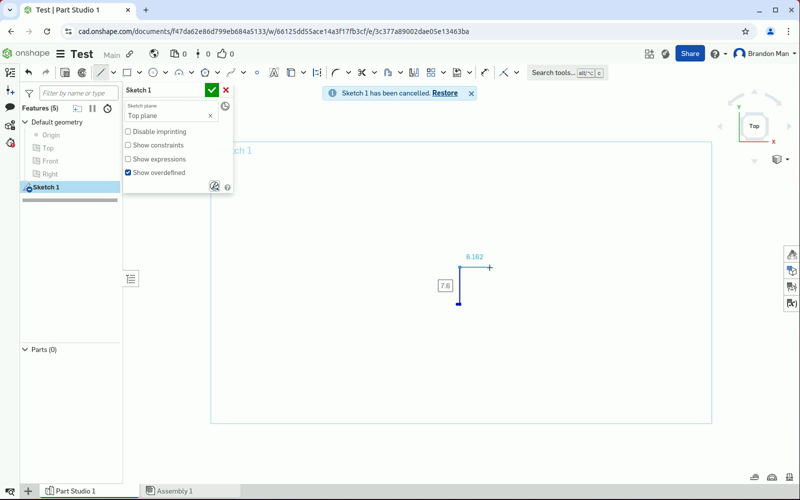
mouse_move(457, 267)
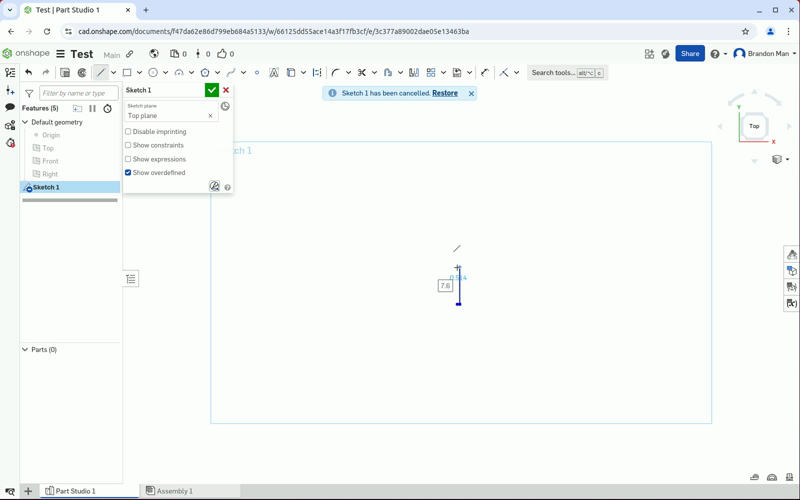
scroll(6)
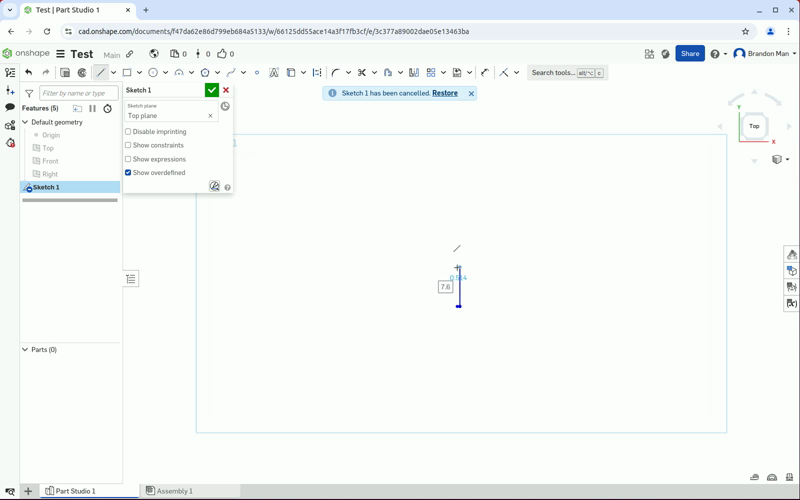
scroll(6)
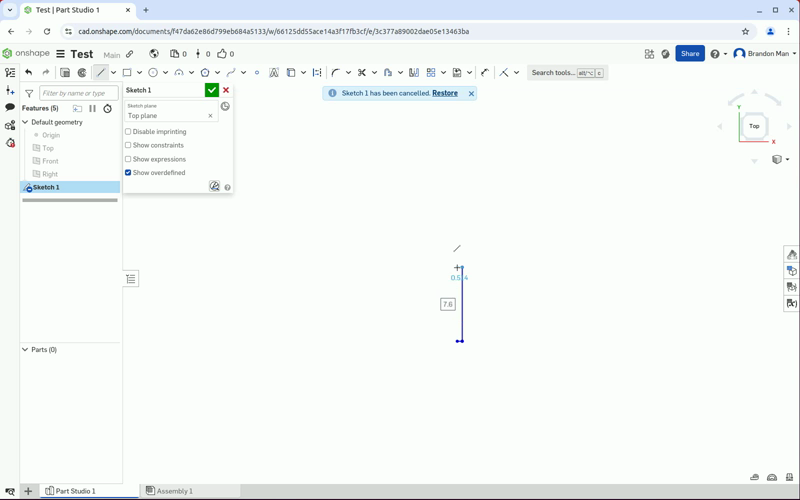
scroll(6)
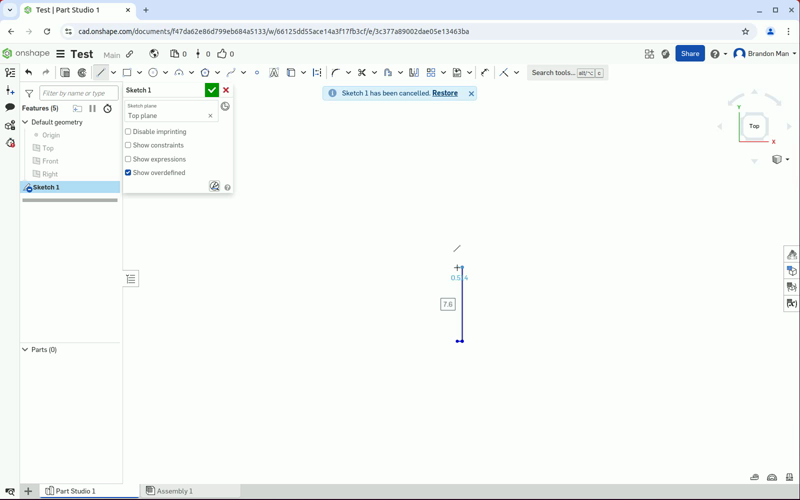
scroll(6)
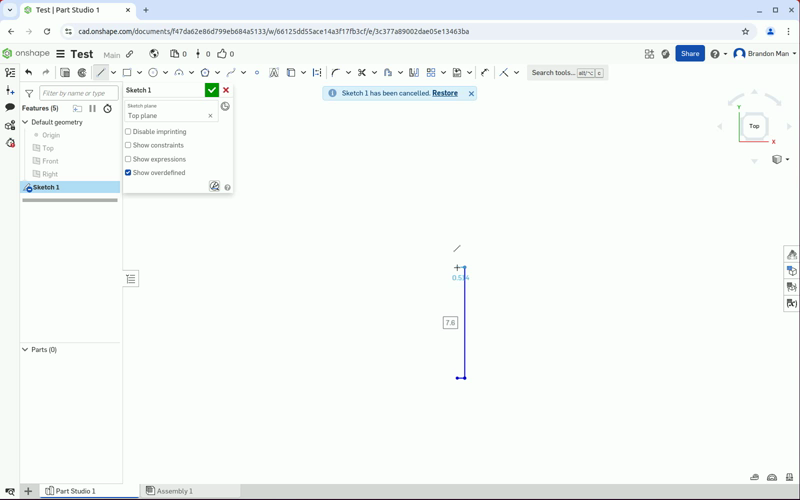
scroll(6)
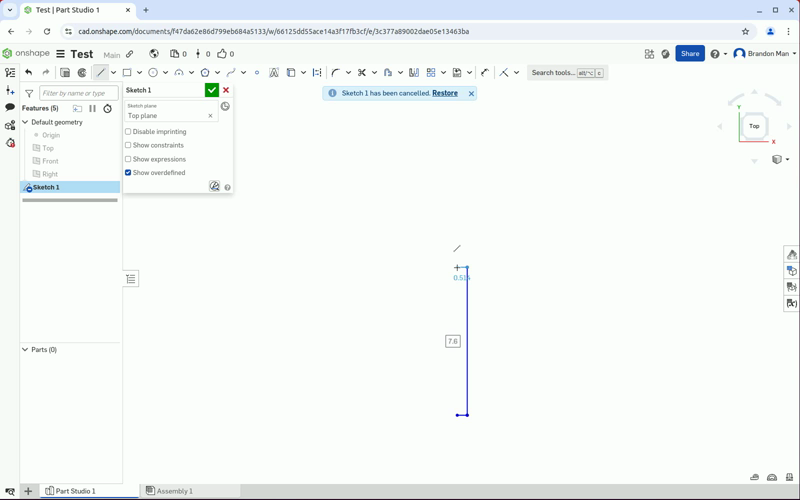
scroll(6)
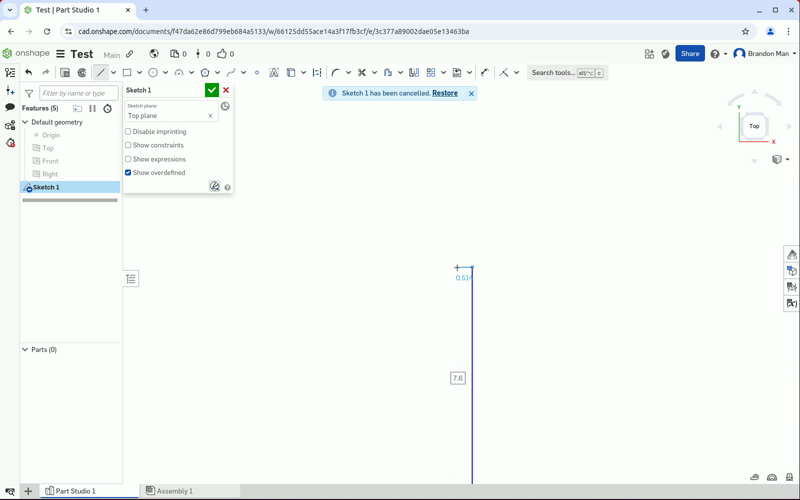
scroll(6)
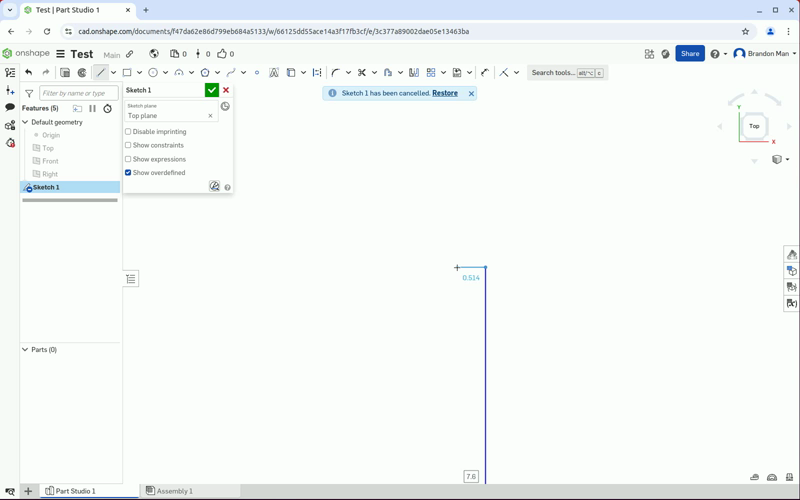
click(457, 267)
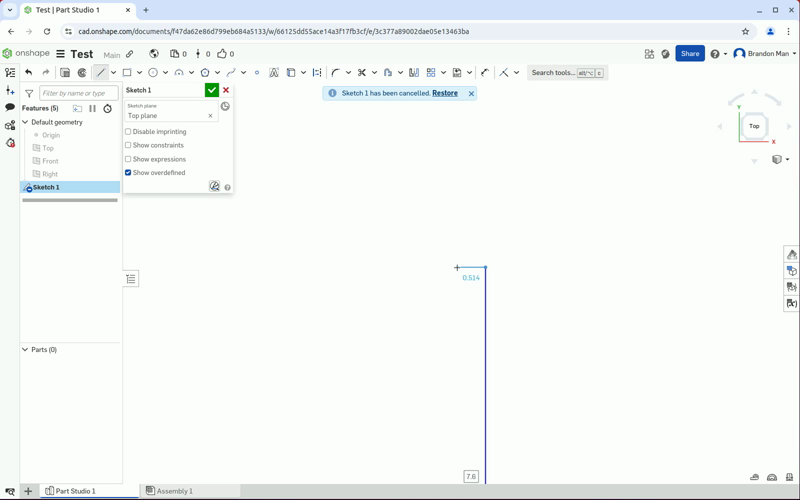
scroll(-6)
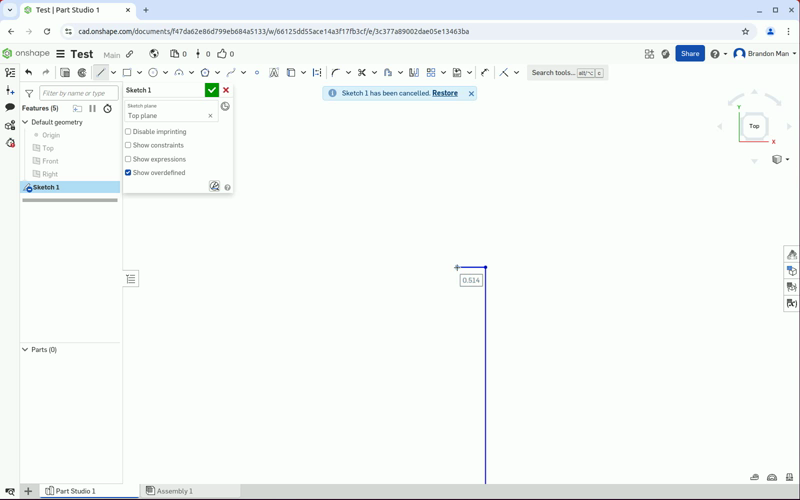
scroll(-6)
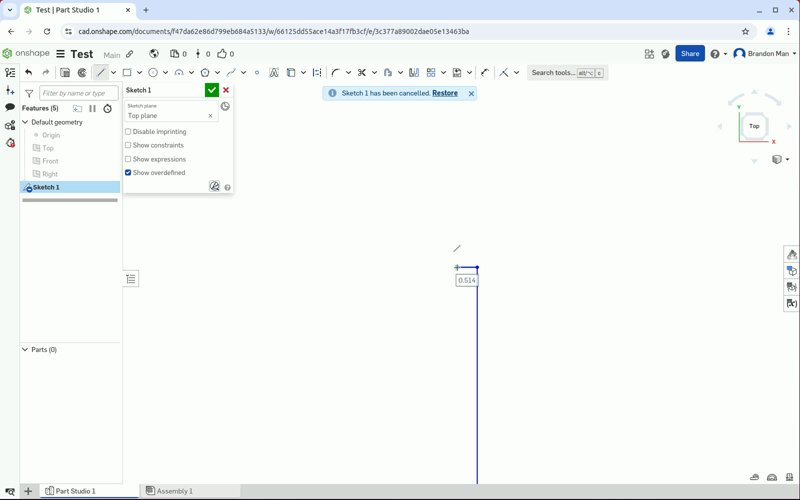
scroll(-6)
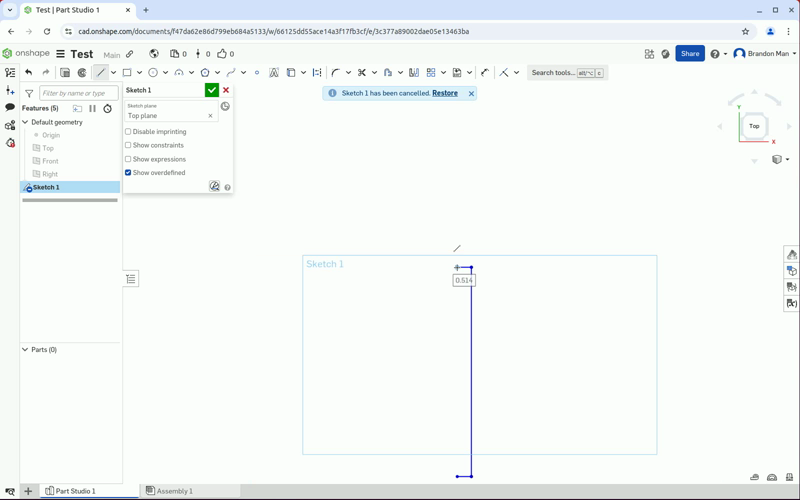
scroll(-6)
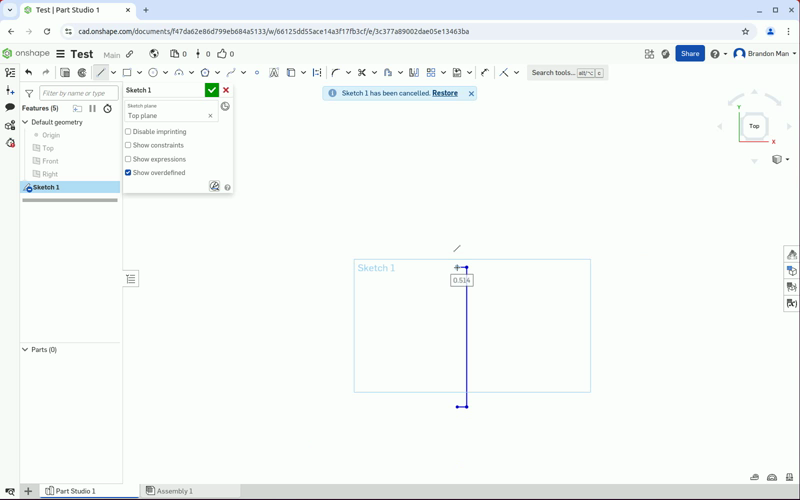
scroll(-6)
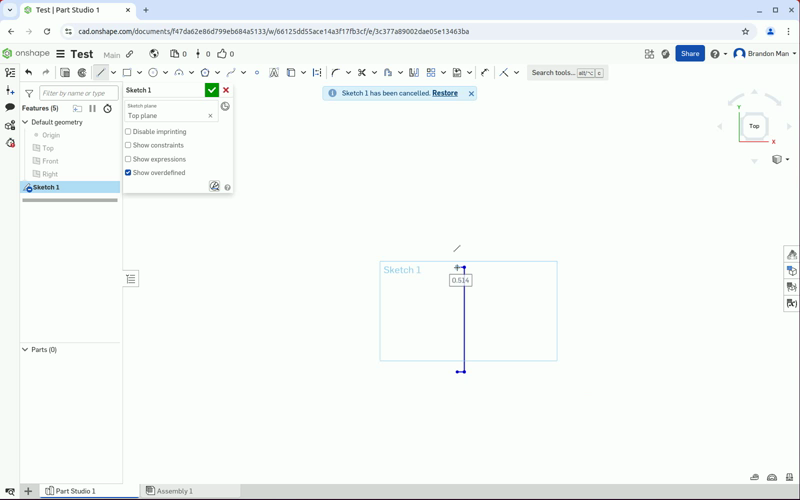
scroll(-6)
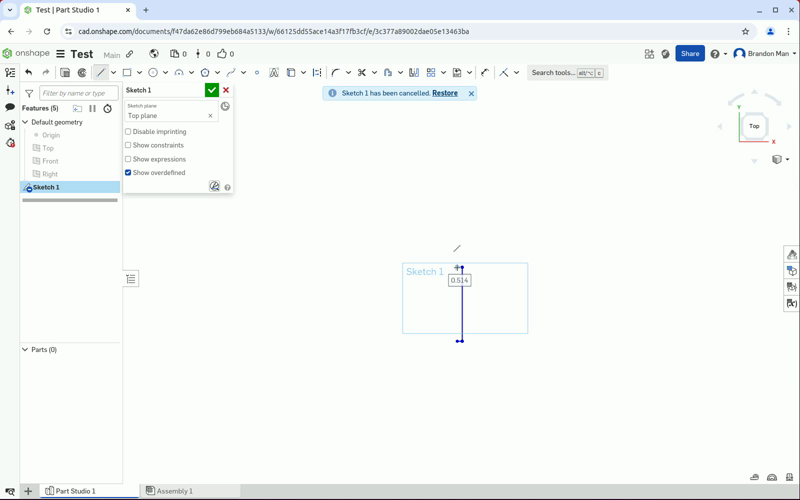
scroll(-6)
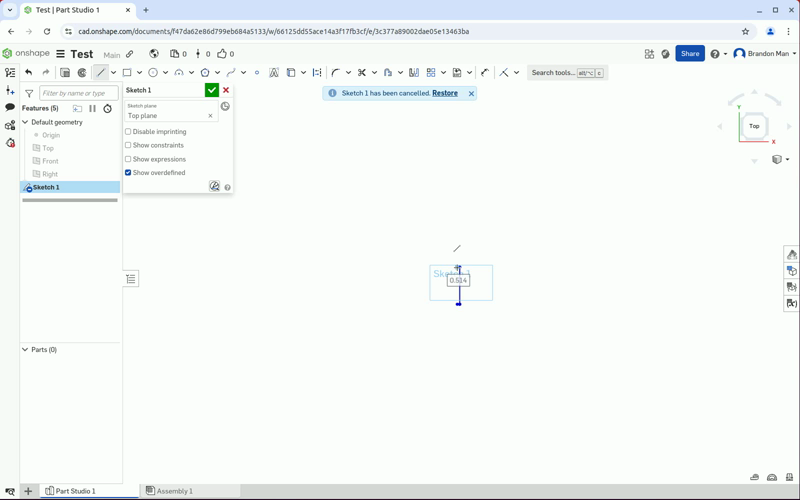
key_up(shift)
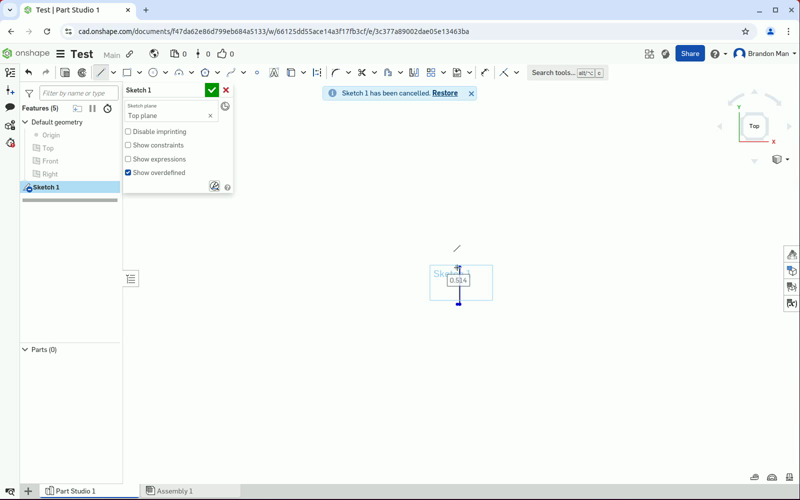
mouse_move(487, 267)
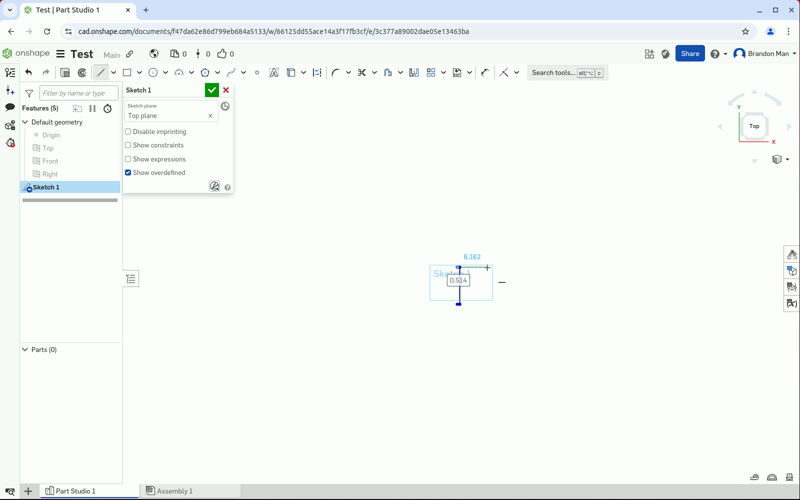
key_down(shift)
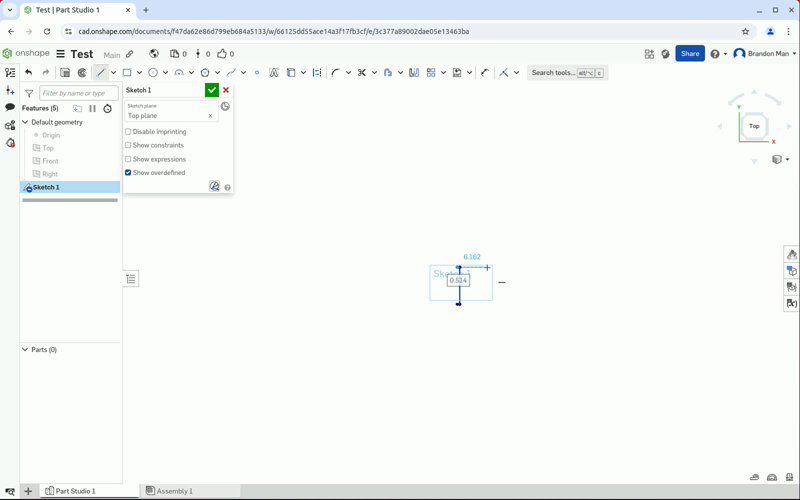
mouse_move(457, 304)
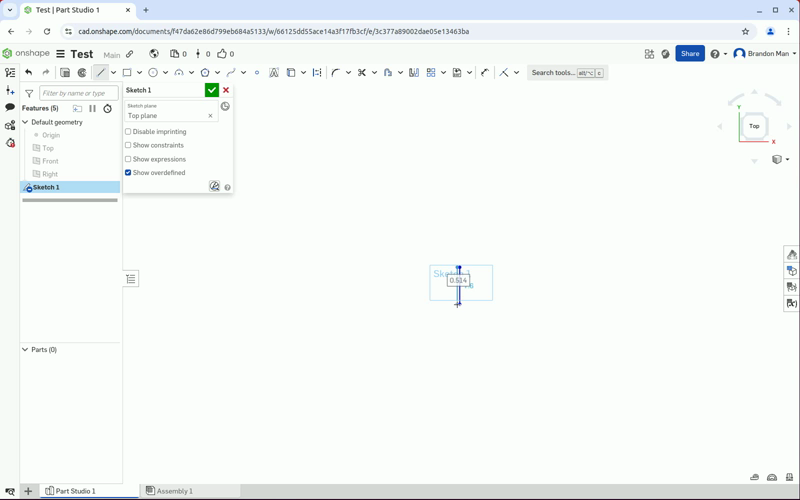
scroll(6)
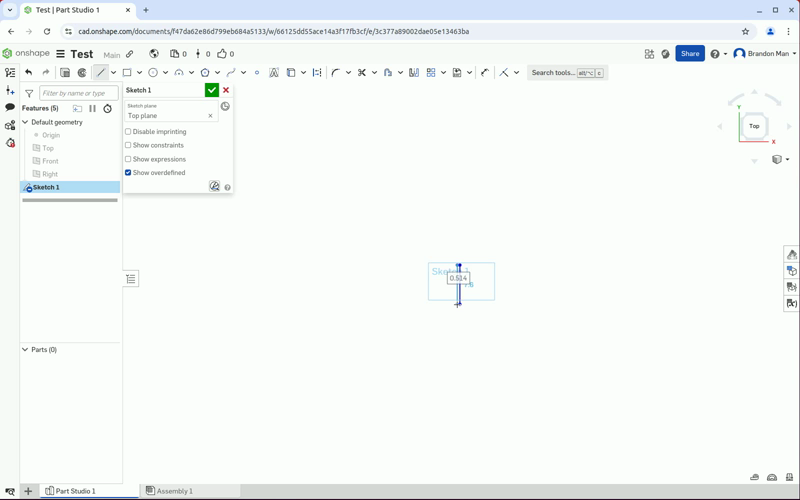
scroll(6)
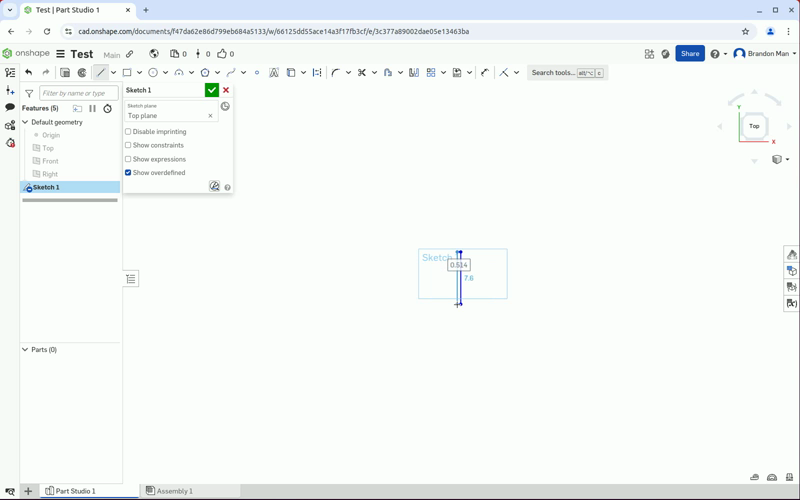
scroll(6)
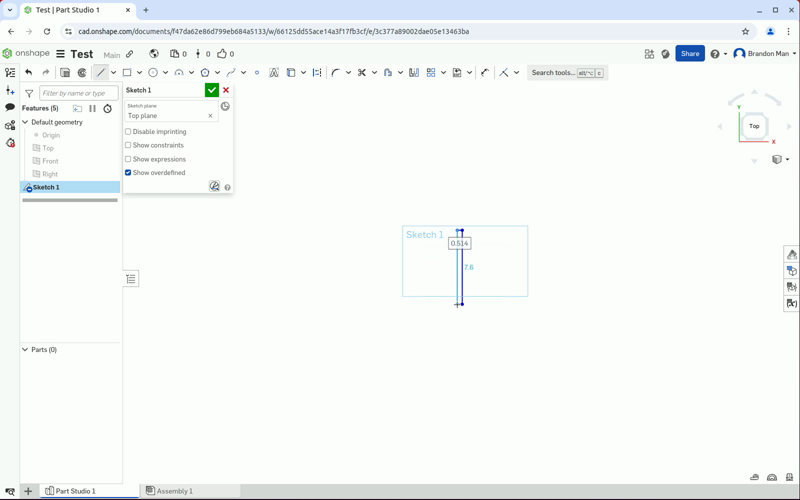
scroll(6)
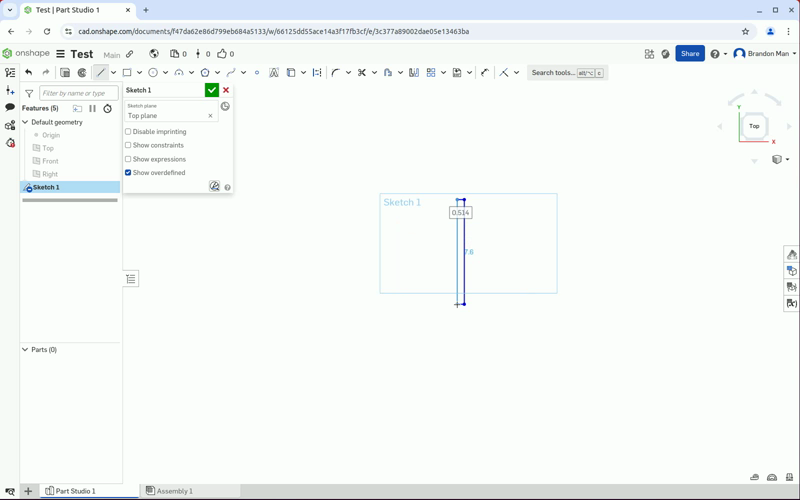
scroll(6)
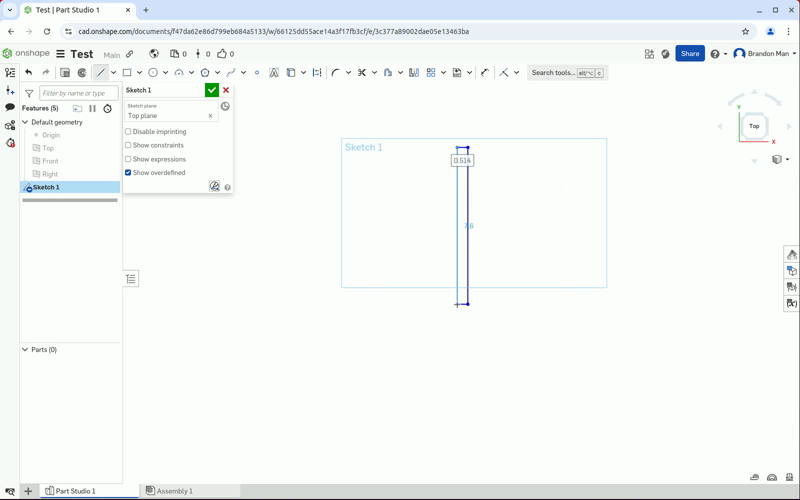
scroll(6)
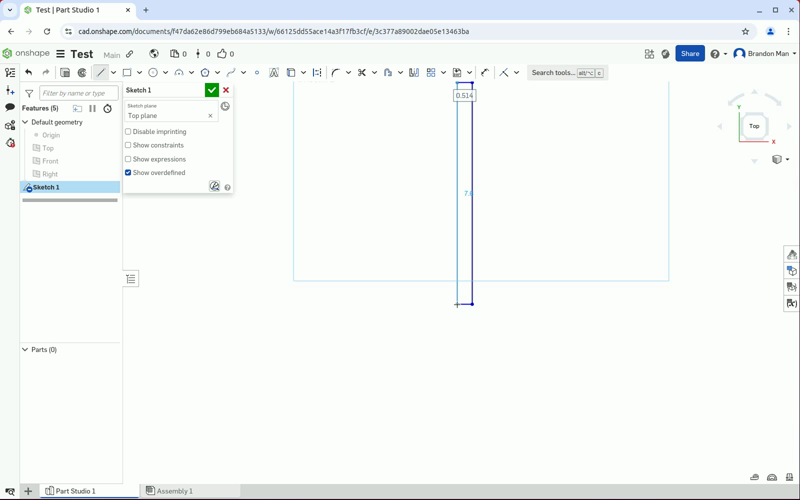
scroll(6)
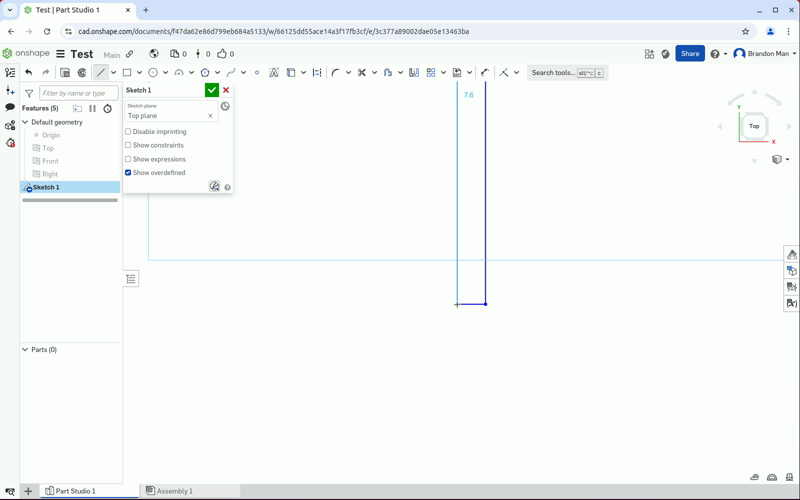
key_up(shift)
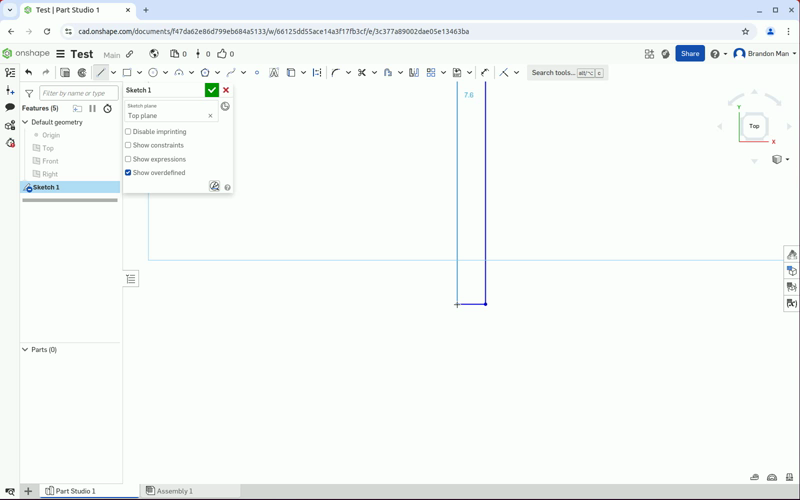
click(457, 304)
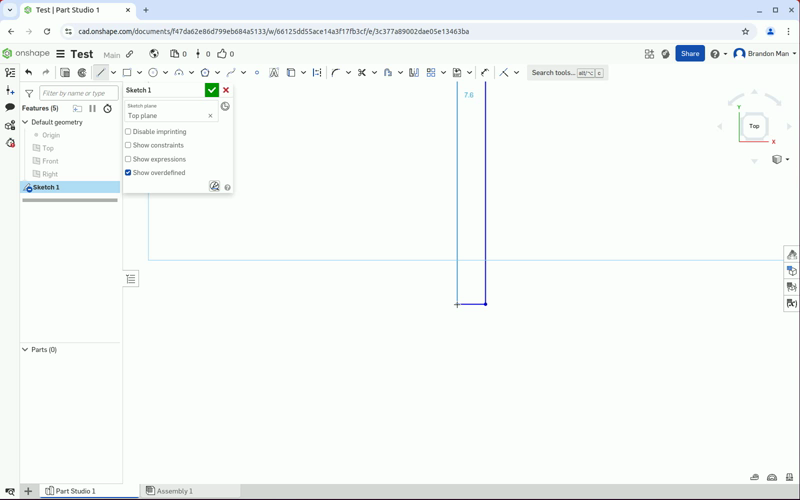
scroll(-6)
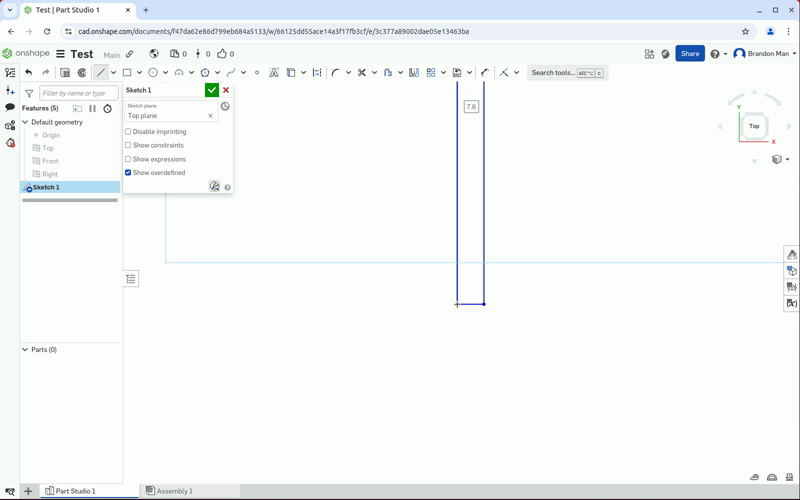
scroll(-6)
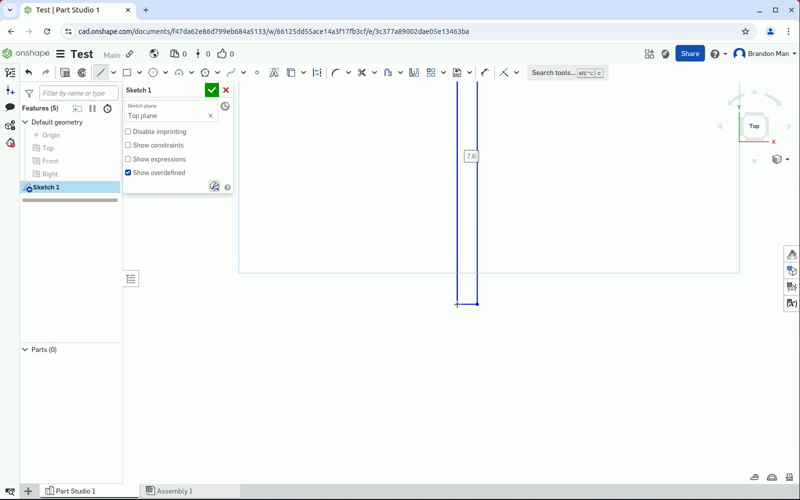
scroll(-6)
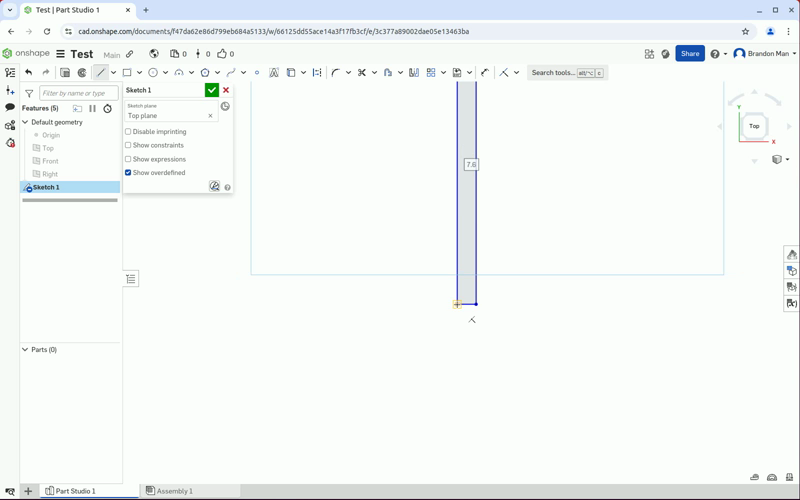
scroll(-6)
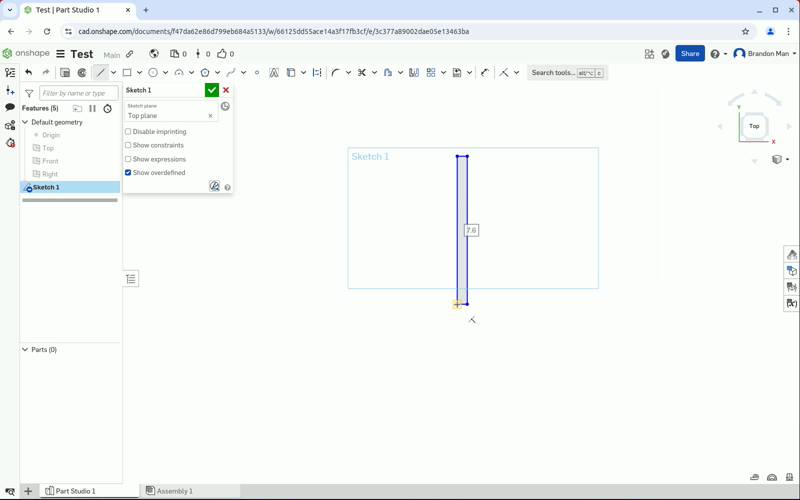
scroll(-6)
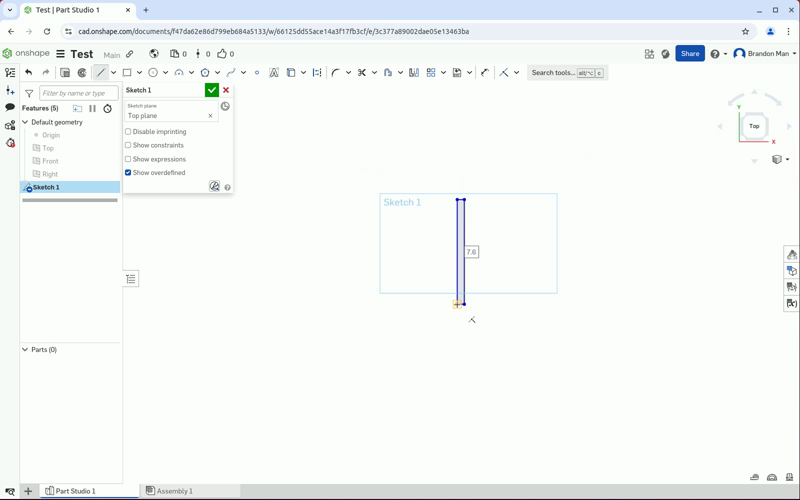
scroll(-6)
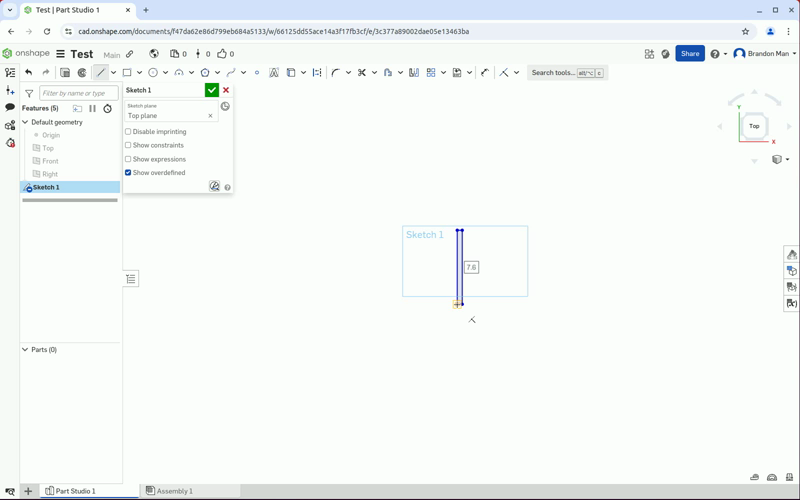
scroll(-6)
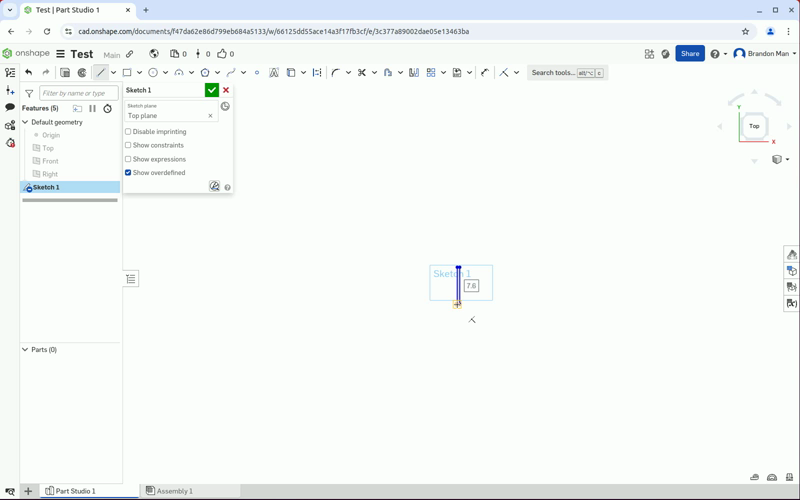
key(esc)
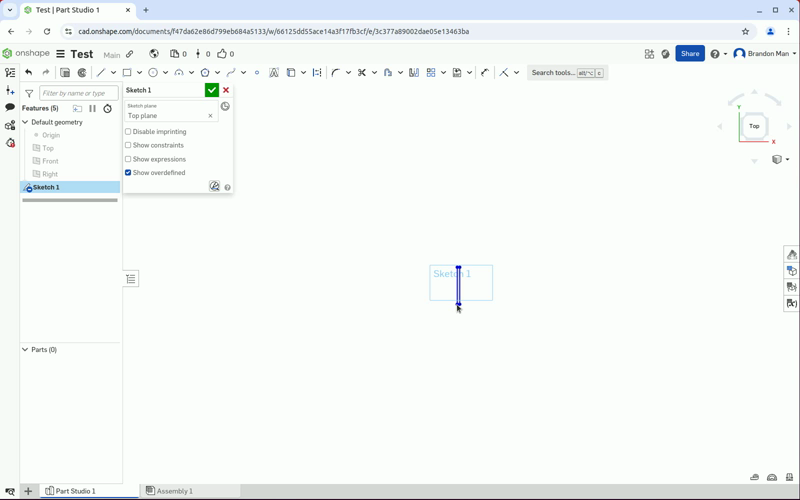
mouse_move(458, 269)
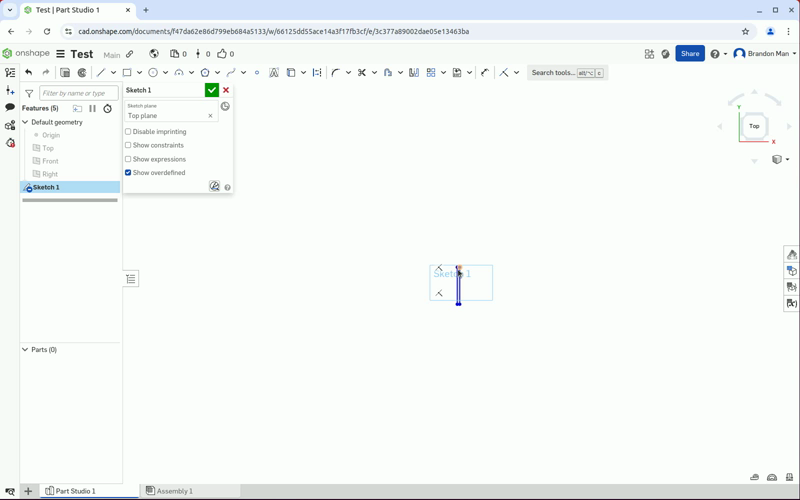
scroll(6)
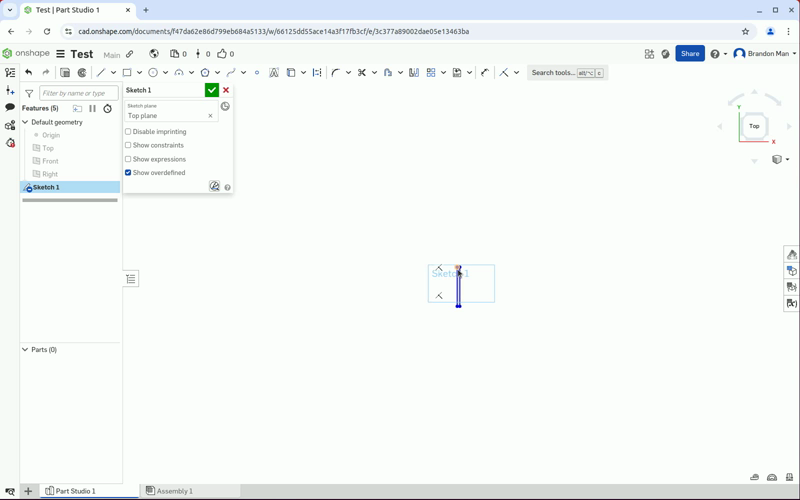
scroll(6)
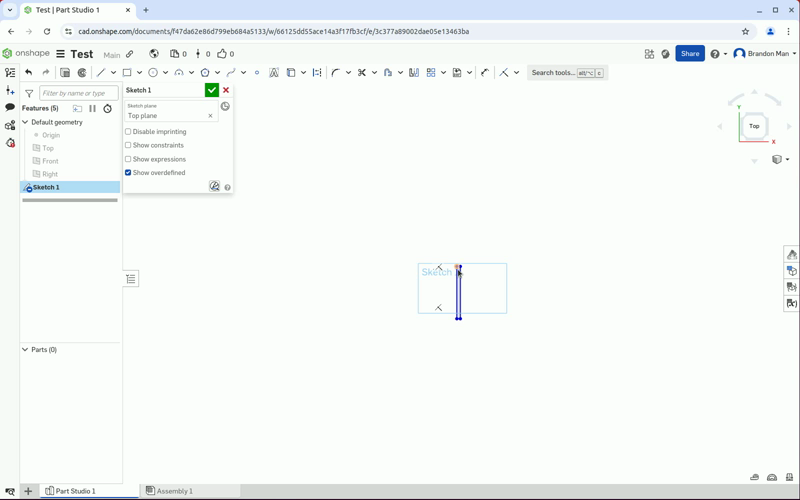
scroll(6)
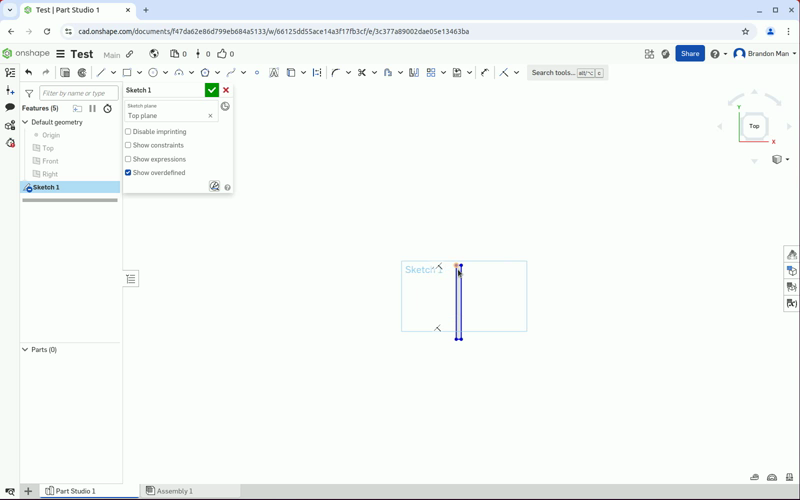
scroll(6)
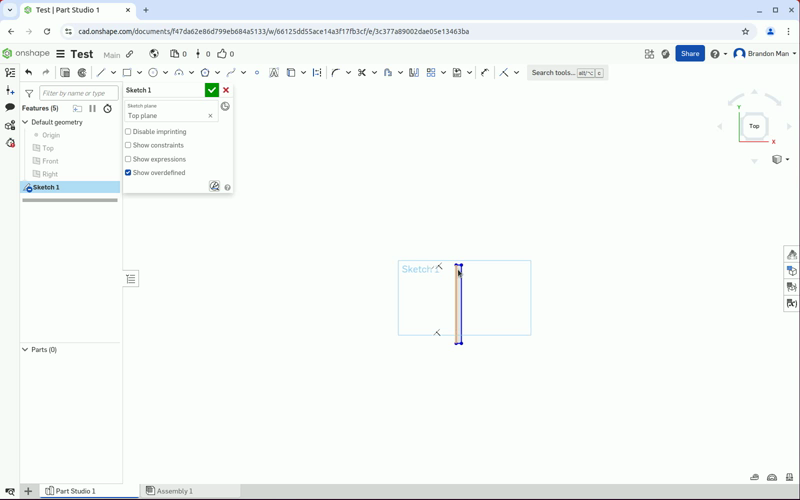
scroll(6)
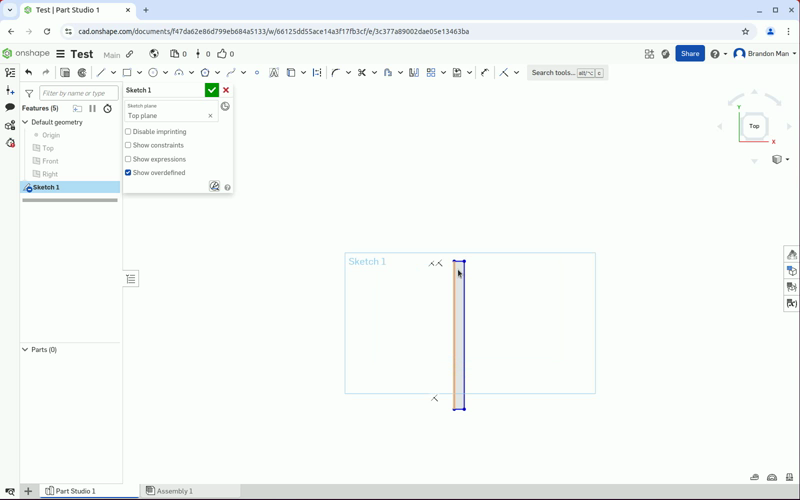
scroll(6)
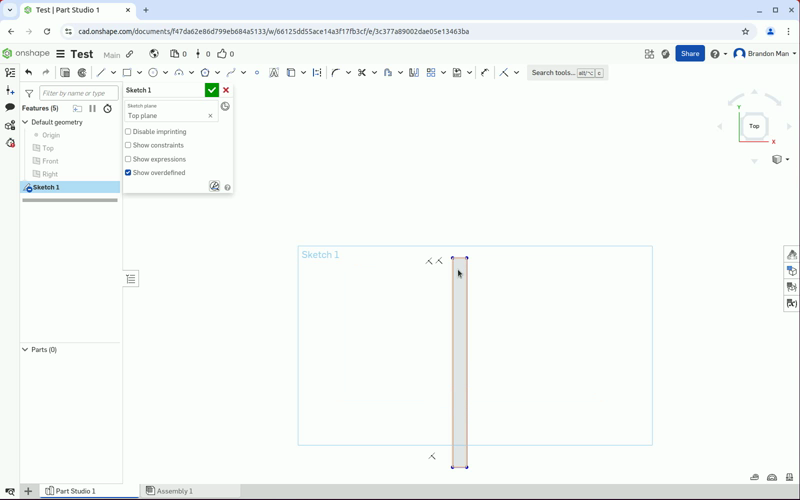
scroll(6)
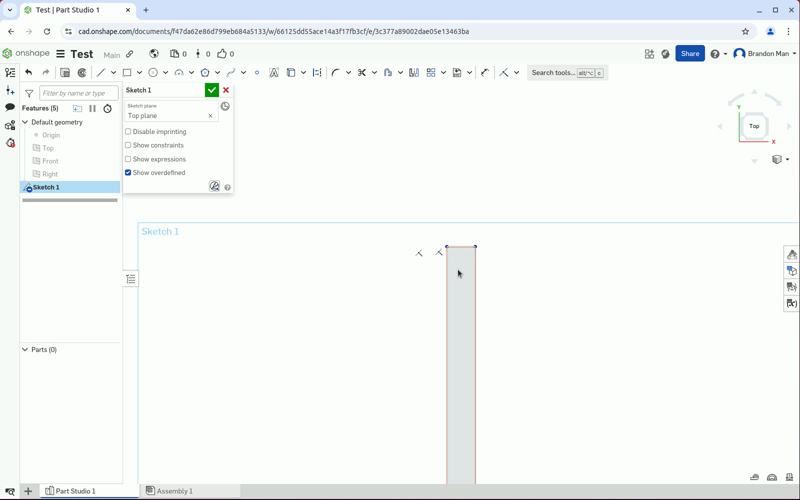
click(458, 269)
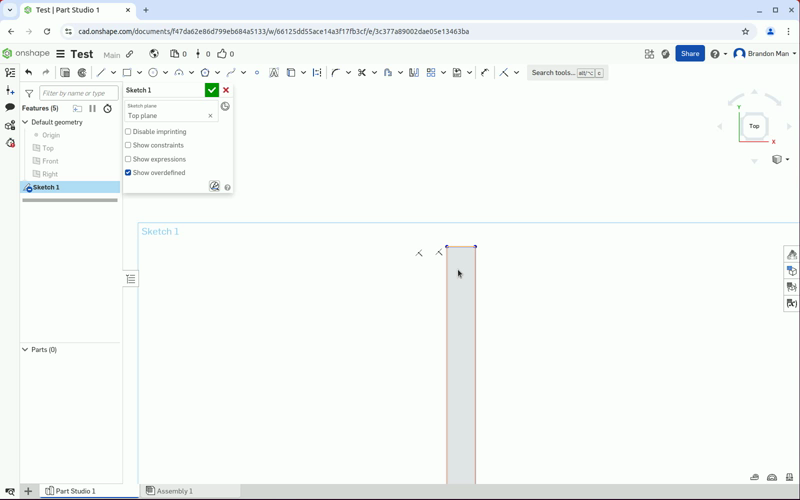
scroll(-6)
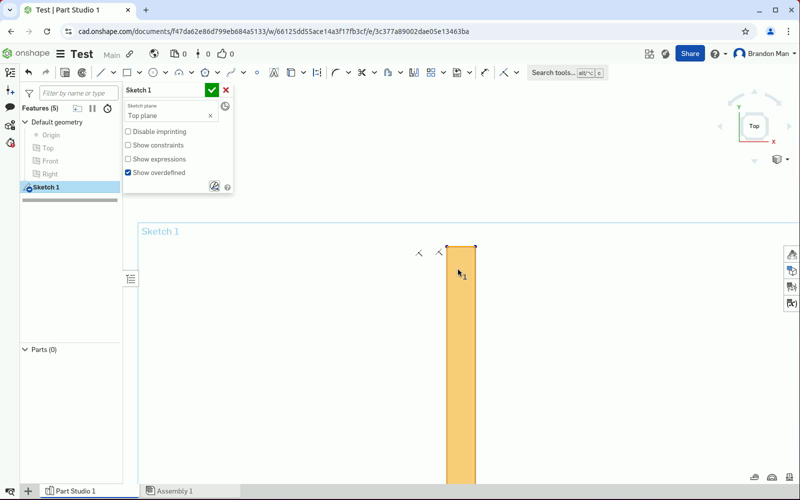
scroll(-6)
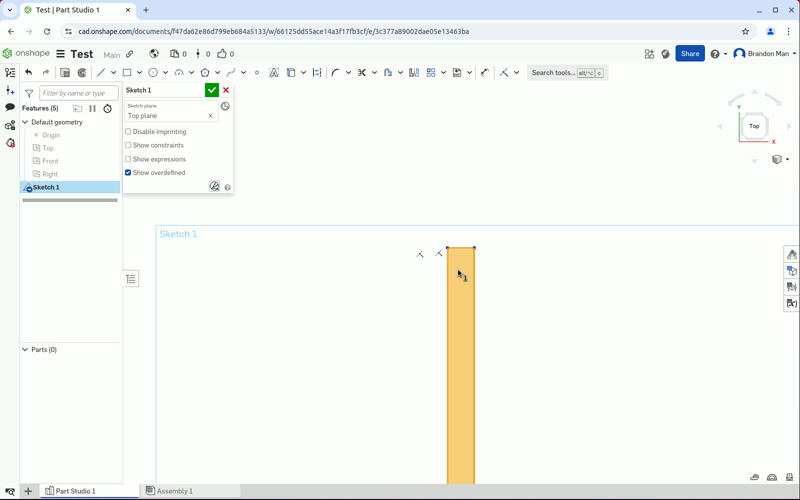
scroll(-6)
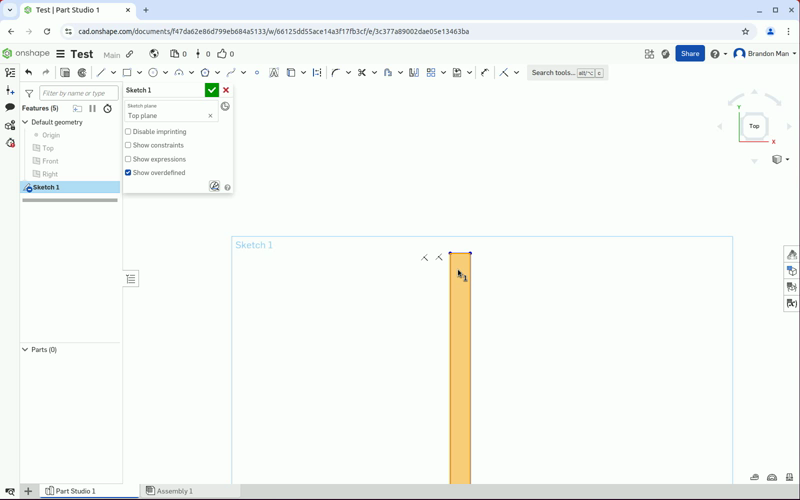
scroll(-6)
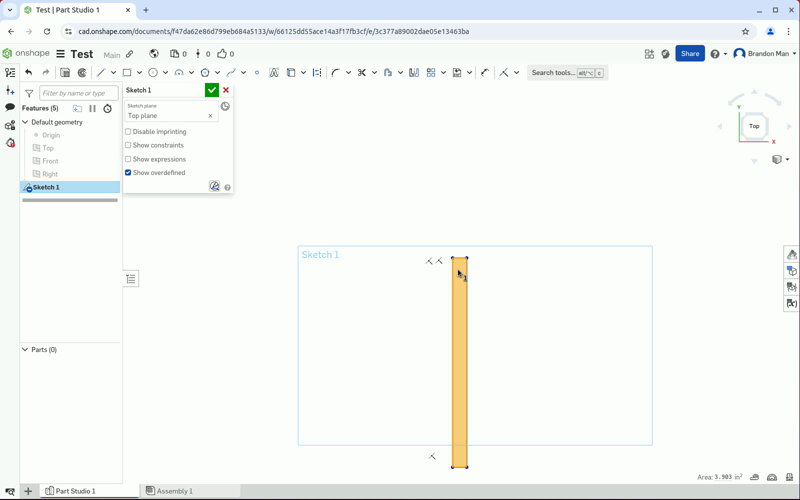
scroll(-6)
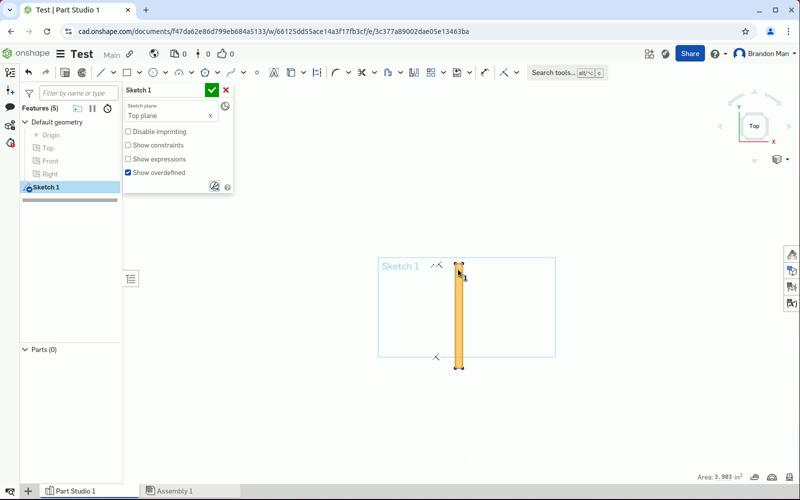
scroll(-6)
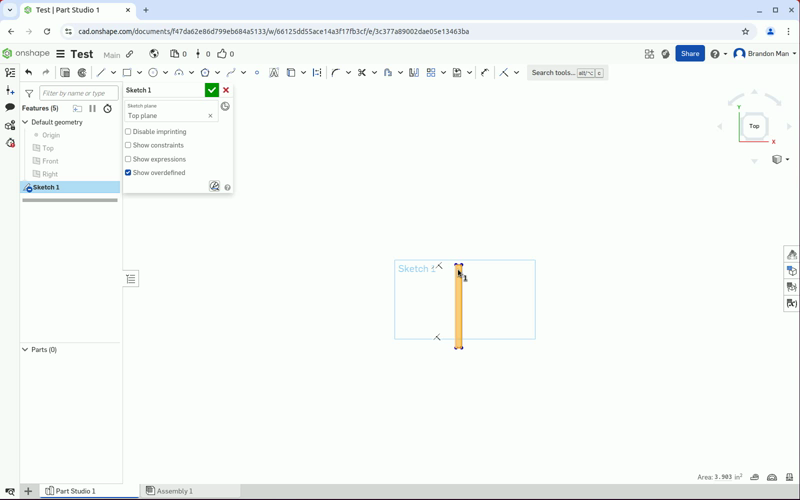
scroll(-6)
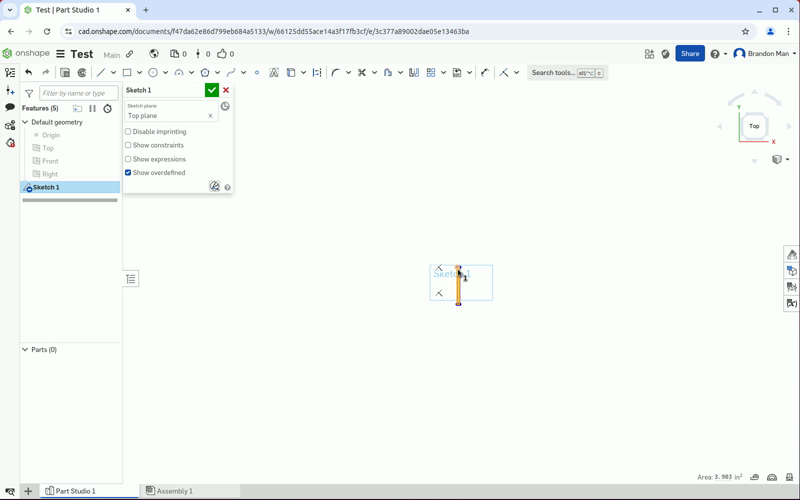
mouse_move(73, 352)
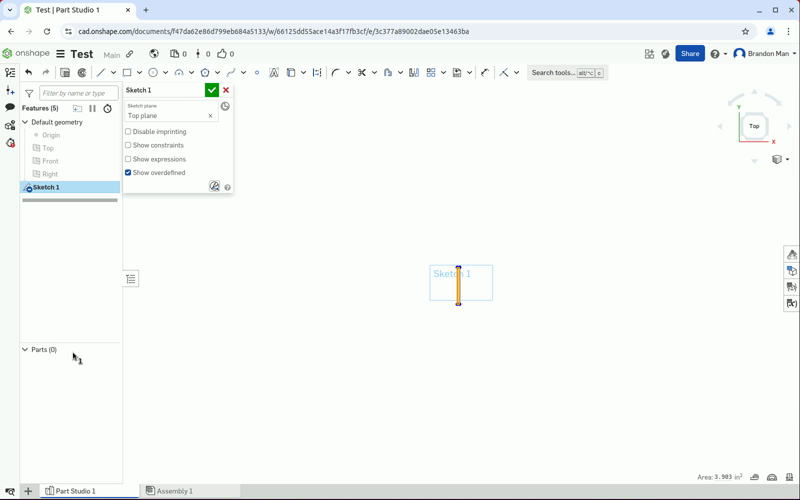
key(shift+y)
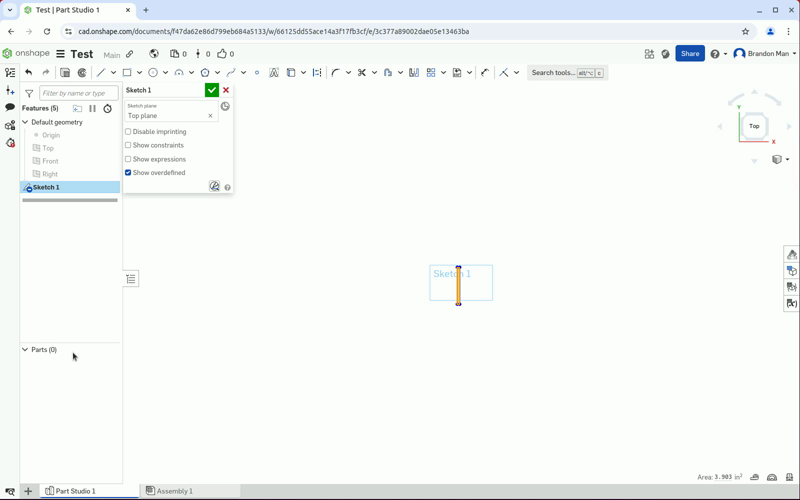
key(shift+e)
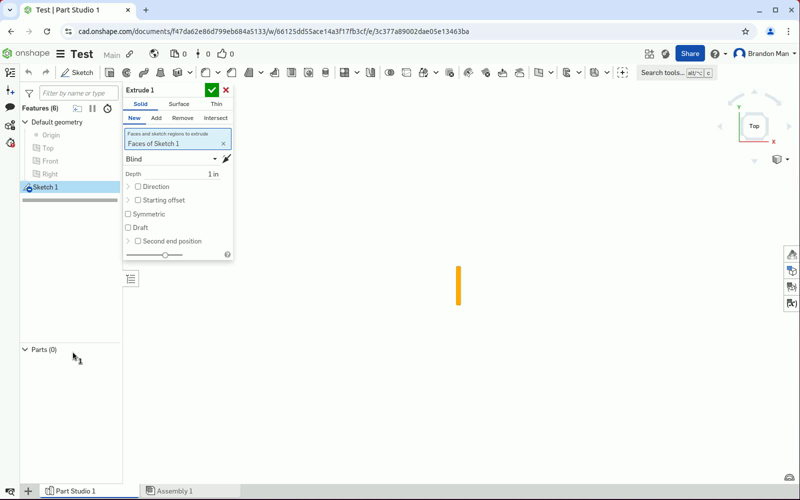
mouse_move(143, 106)
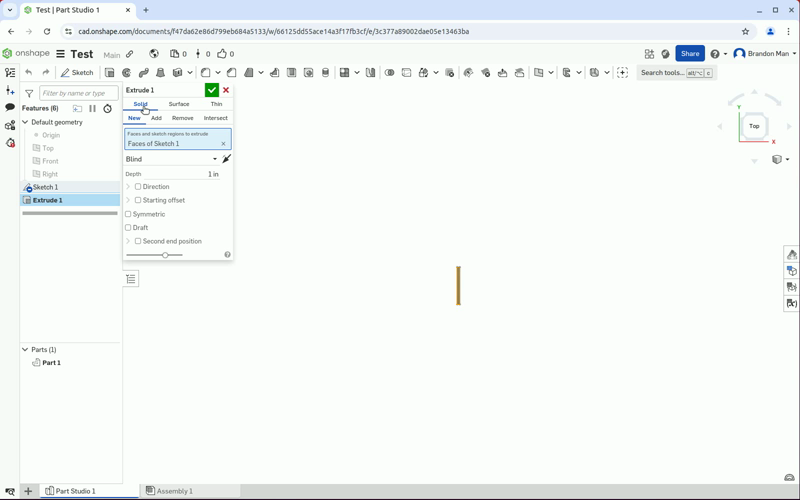
click(143, 106)
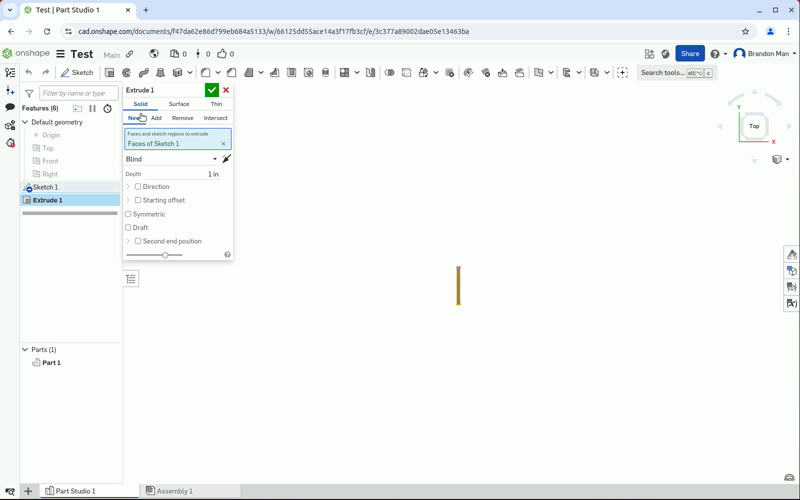
mouse_move(137, 120)
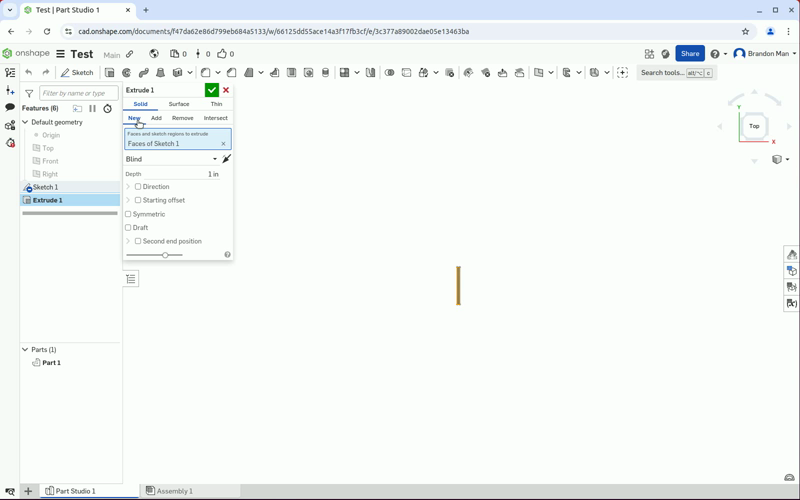
click(137, 120)
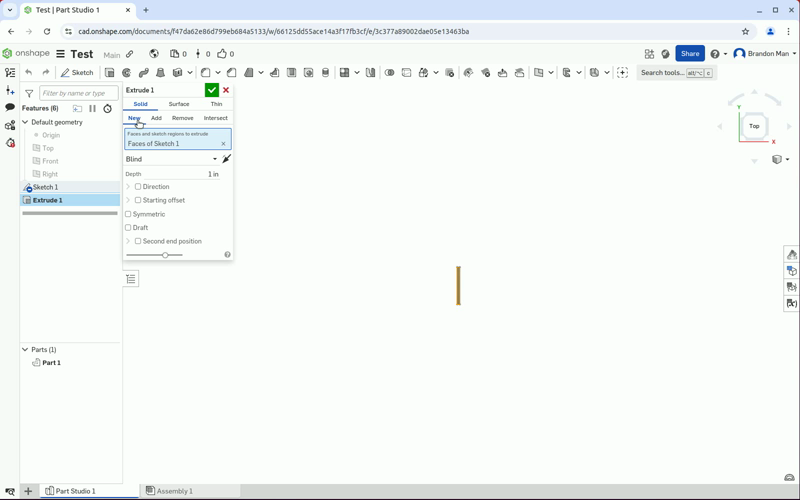
key(tab, 4)
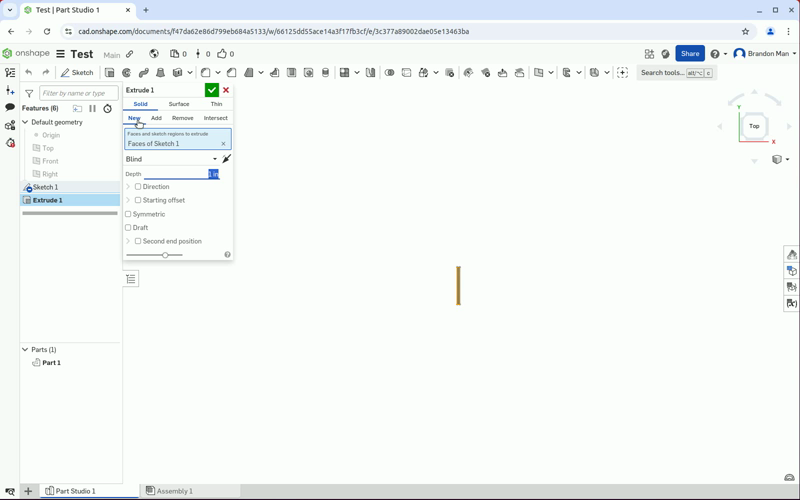
text(23.108)
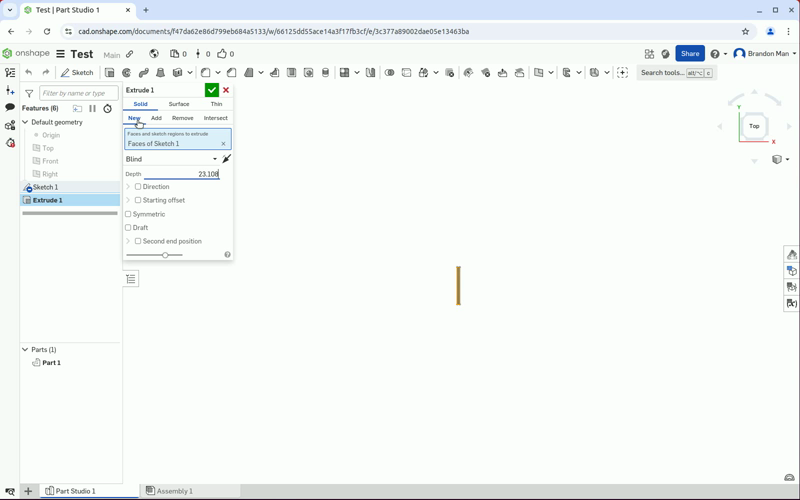
key(enter)
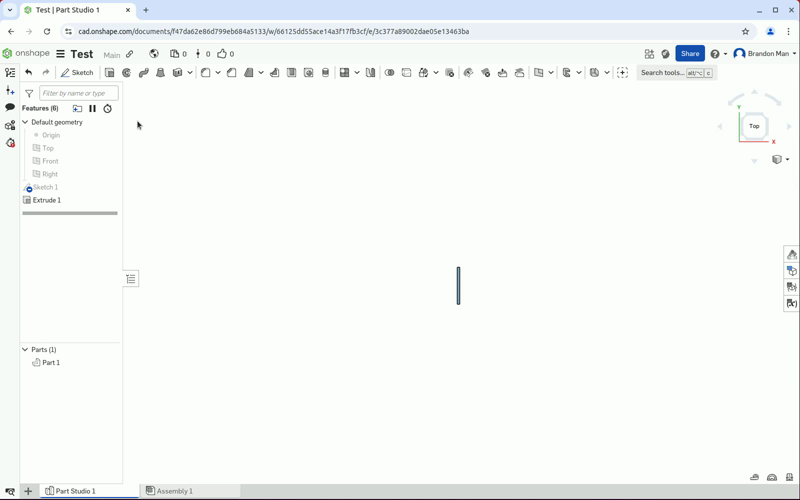
key(shift+h)
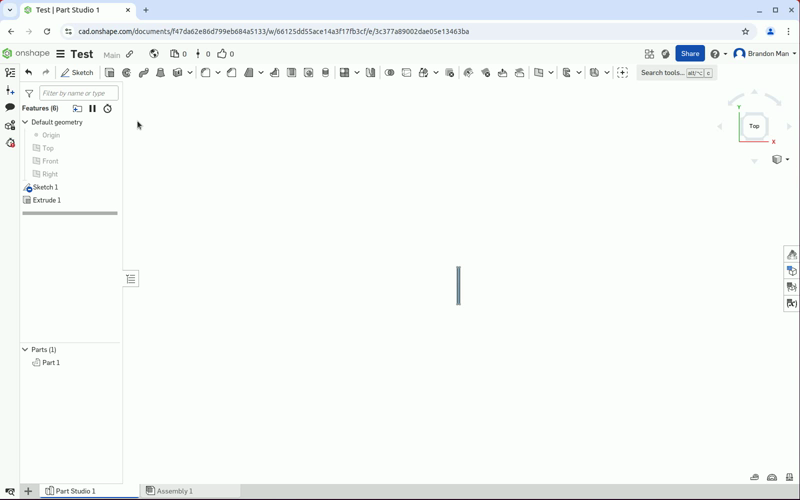
key(shift+h)
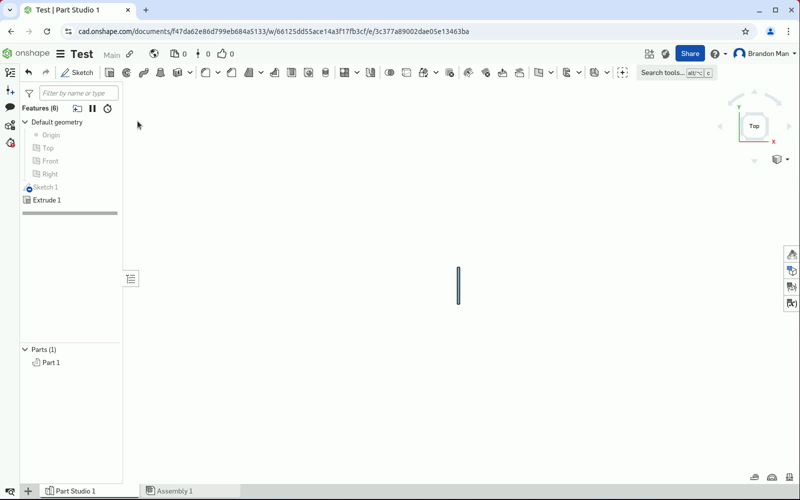
mouse_move(73, 189)
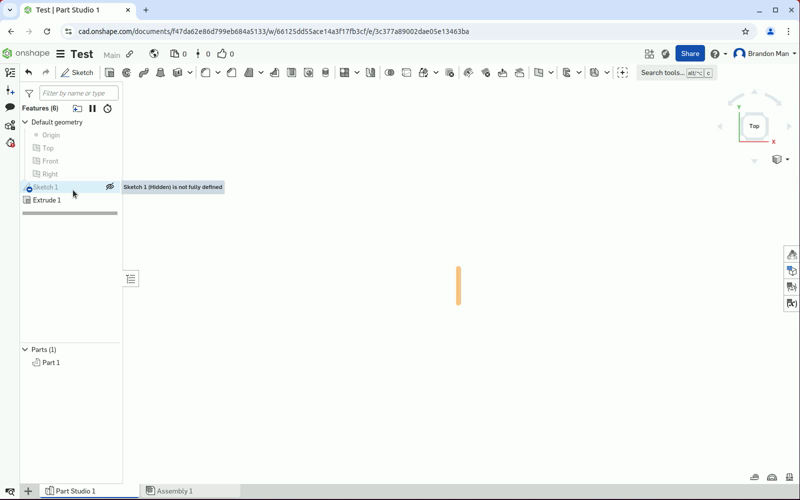
click(73, 189)
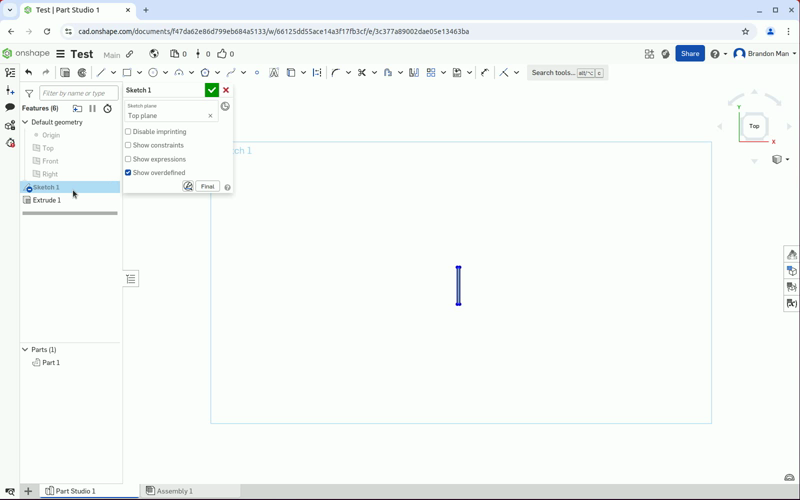
mouse_move(229, 92)
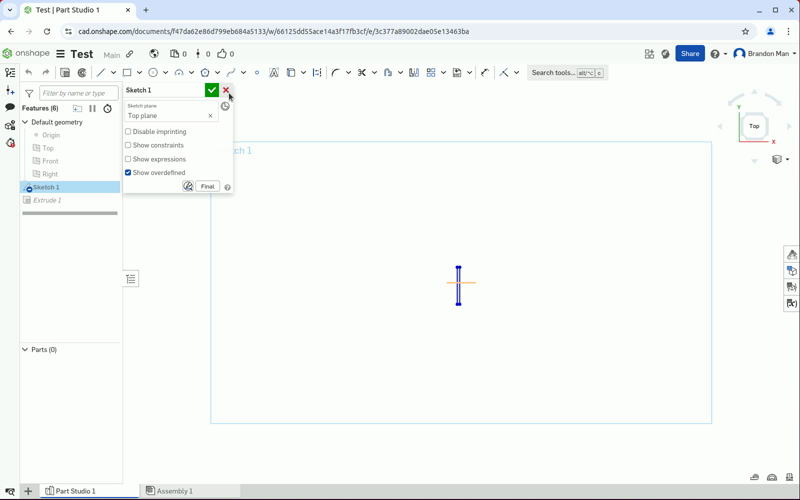
click(229, 92)
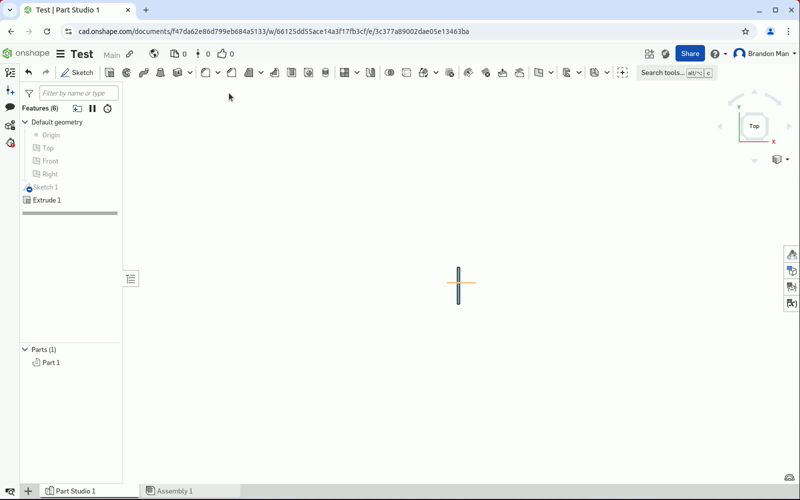
mouse_move(73, 352)
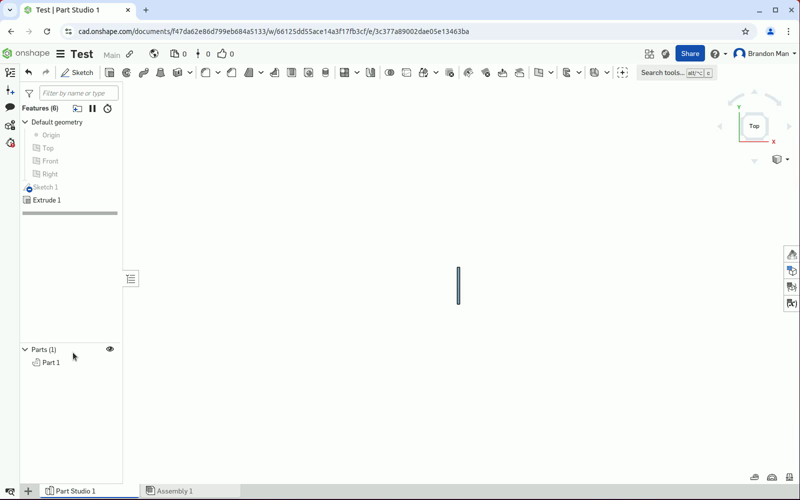
key(y)
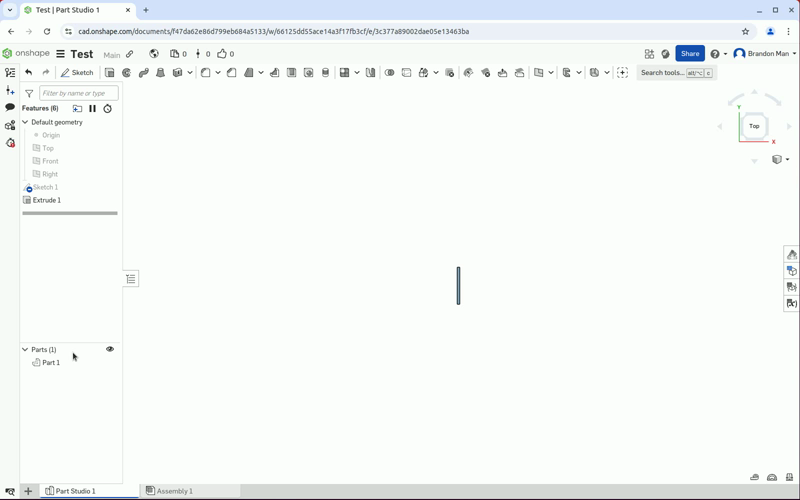
key(shift+p)
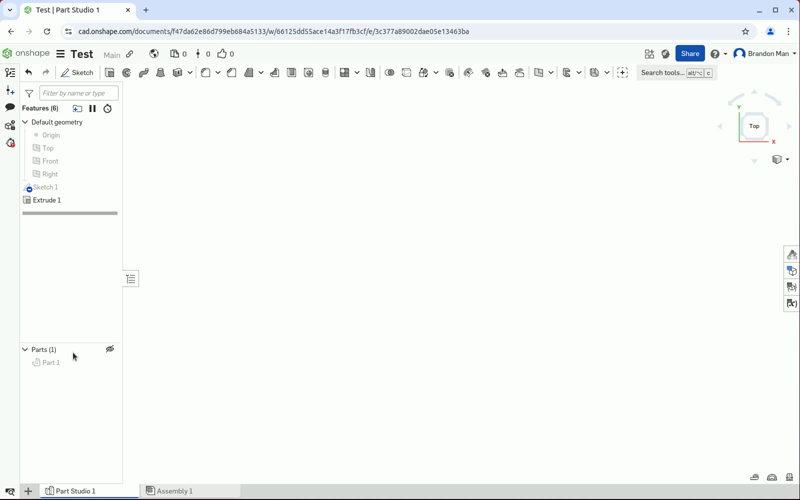
key(space)
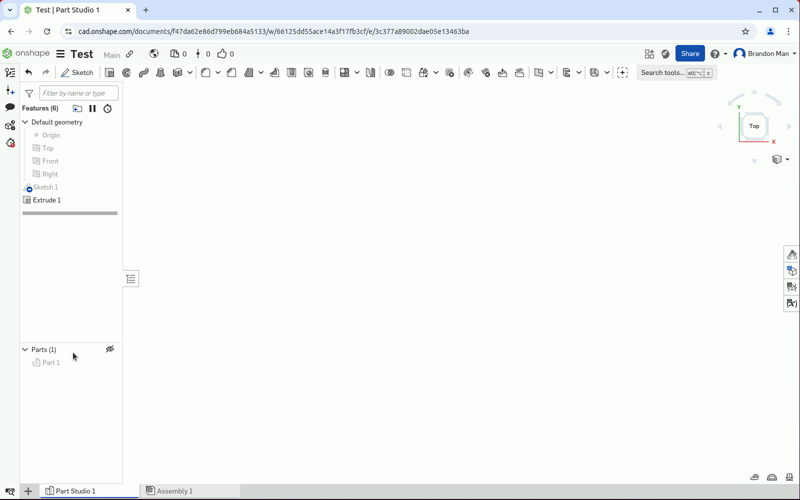
key_down(shift)
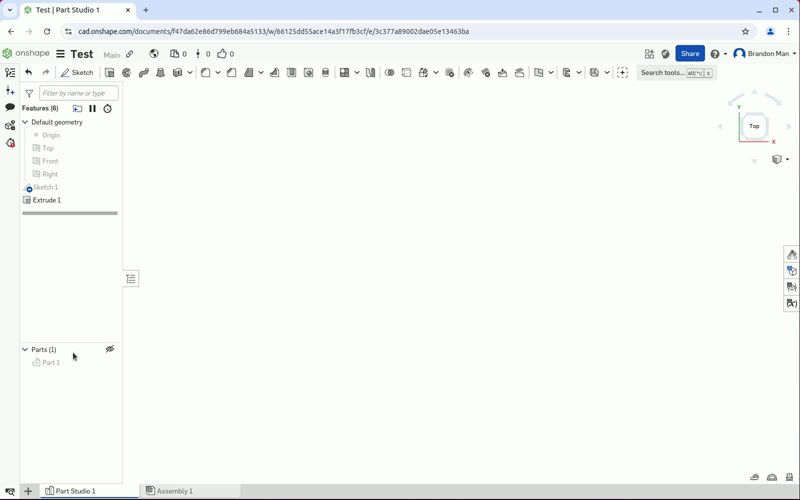
key(up)
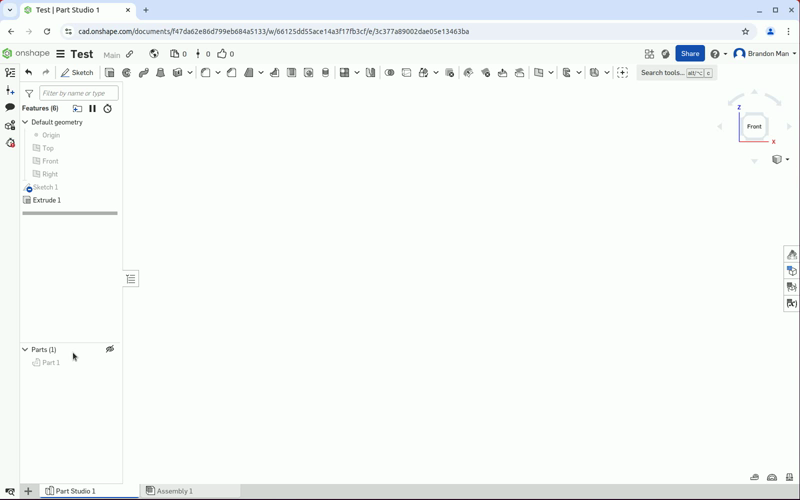
key_up(shift)
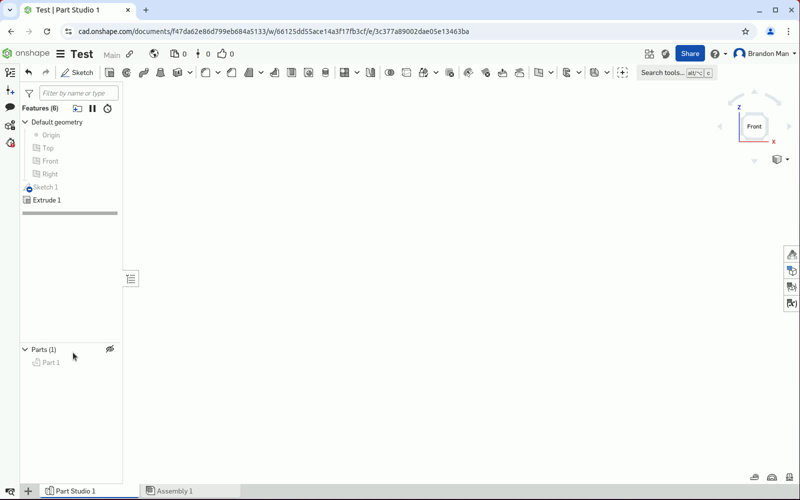
key(space)
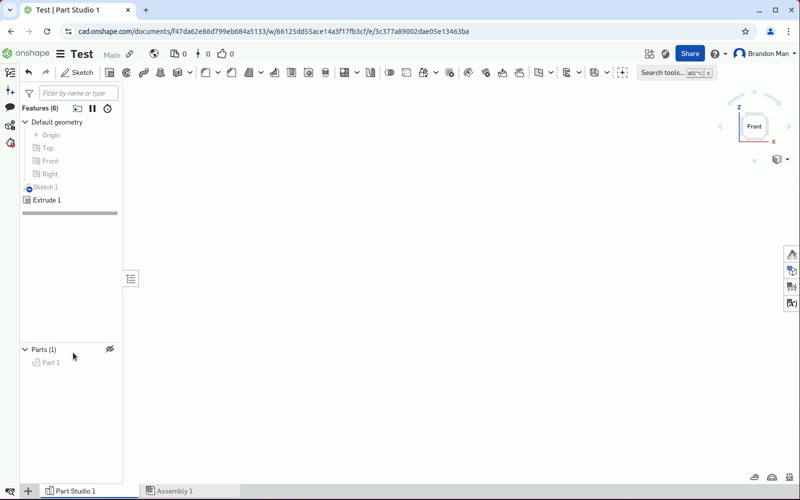
key_down(shift)
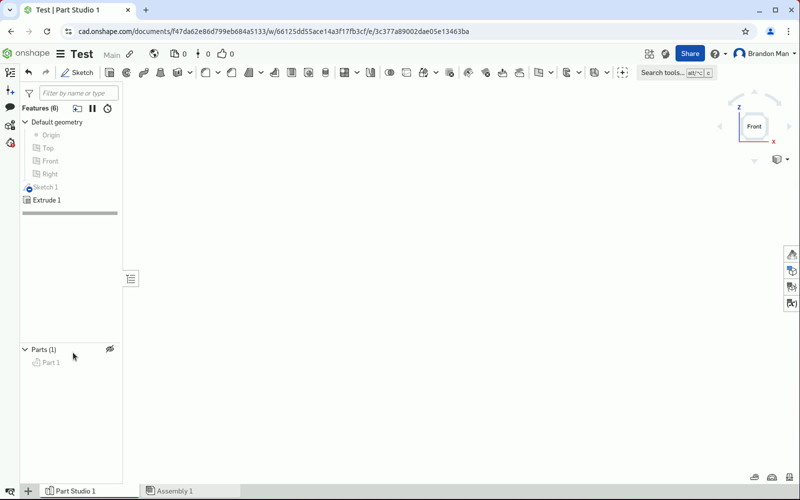
key(left)
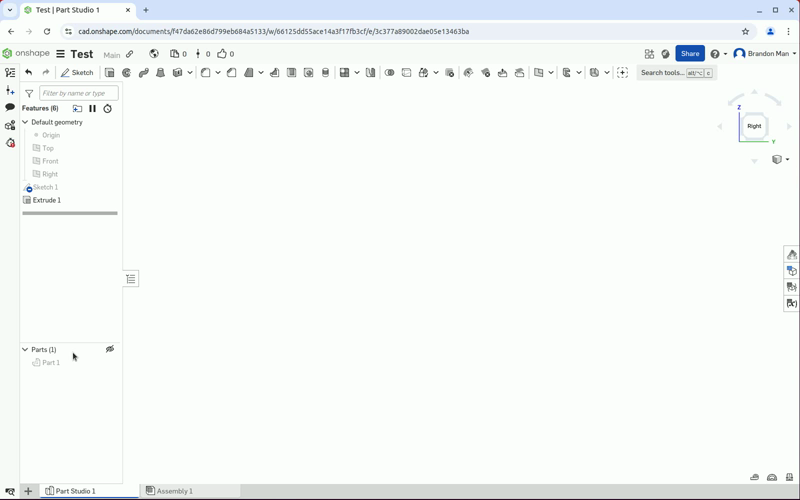
key_up(shift)
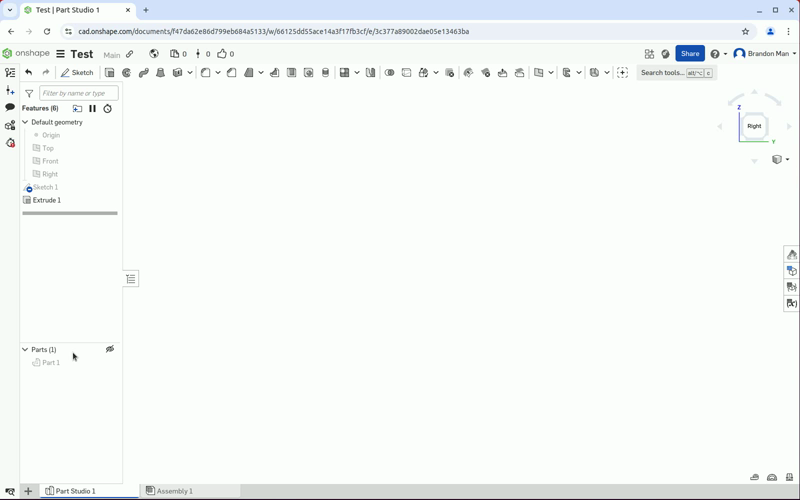
mouse_move(73, 352)
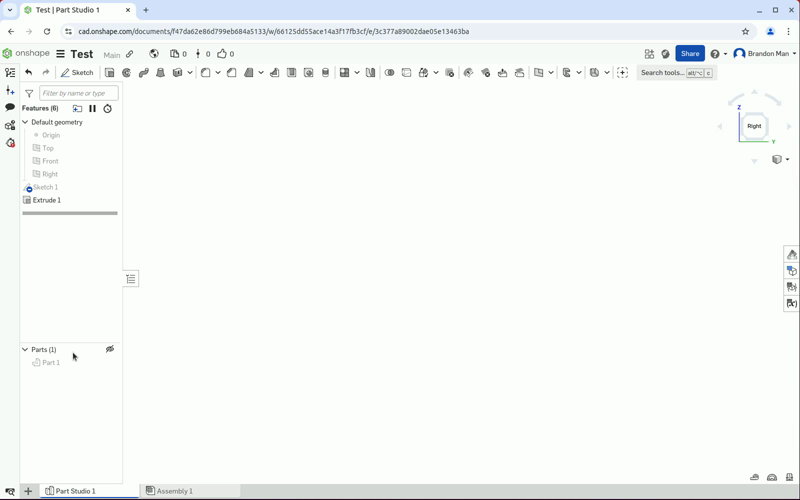
key(shift+y)
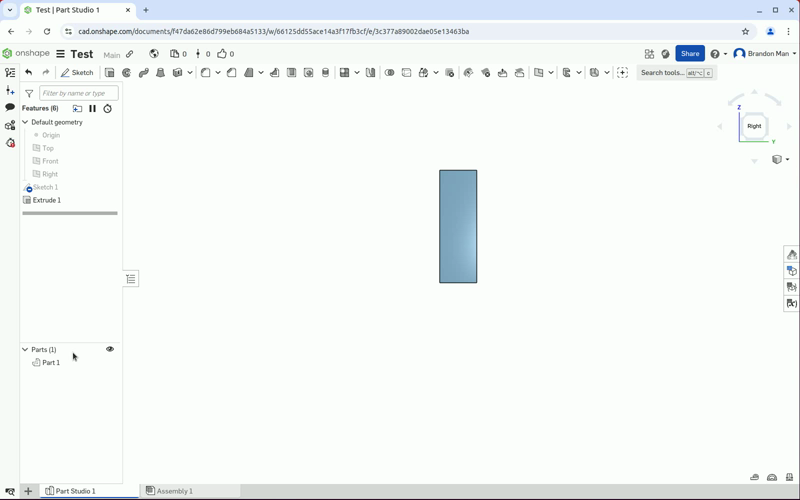
mouse_move(541, 75)
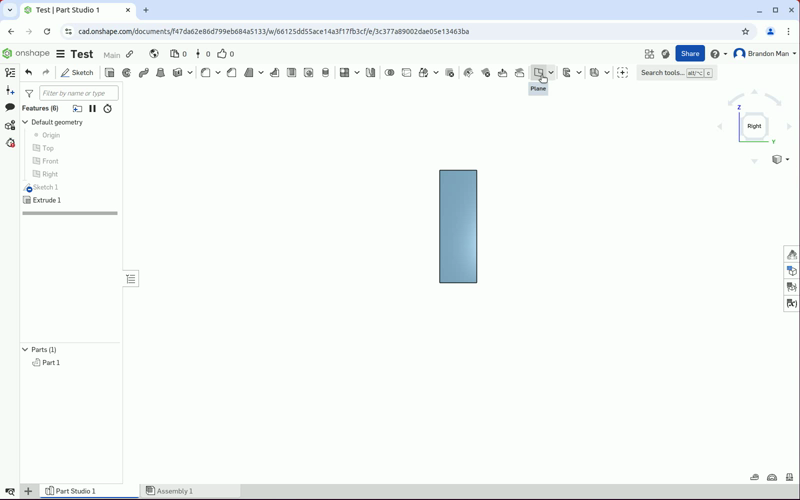
click(541, 75)
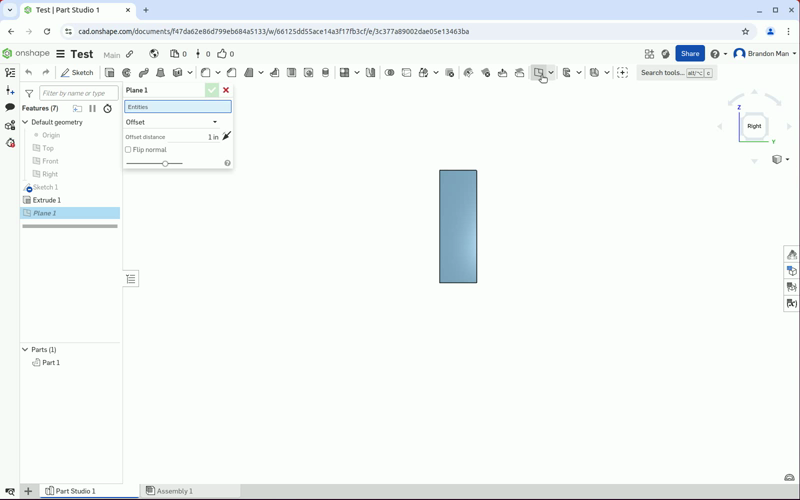
mouse_move(73, 176)
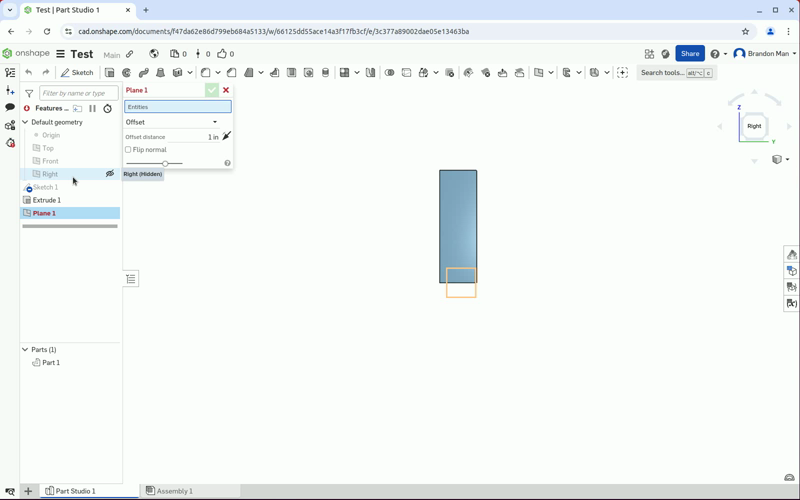
click(73, 176)
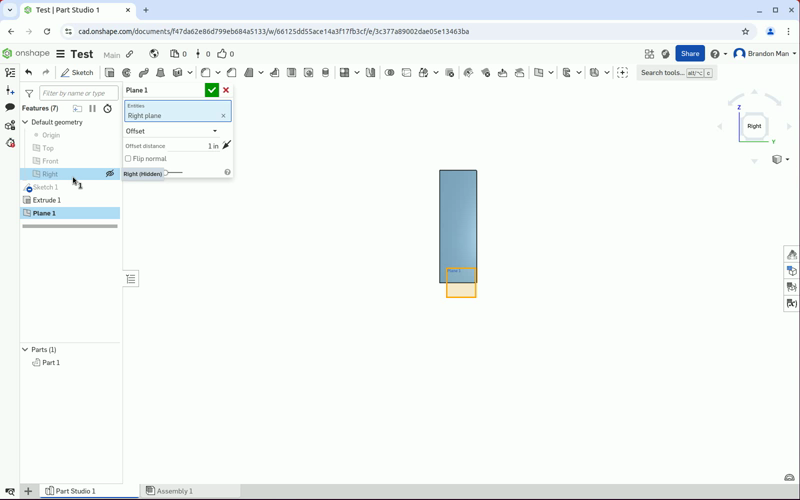
key(tab, 2)
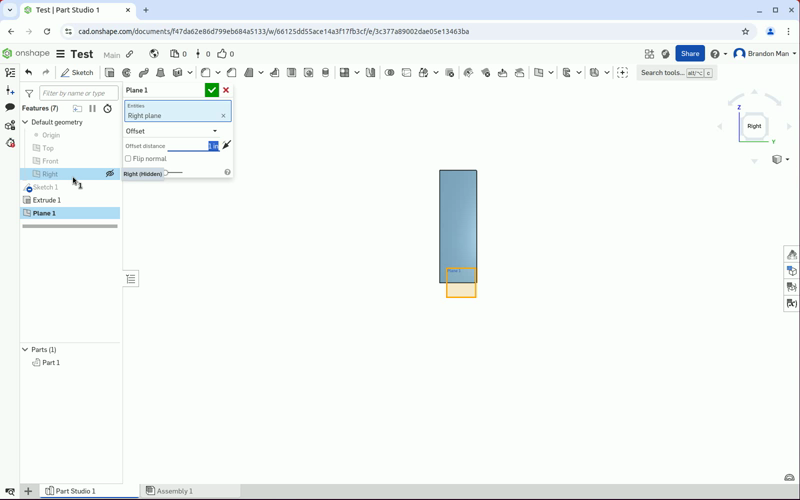
text(0.709)
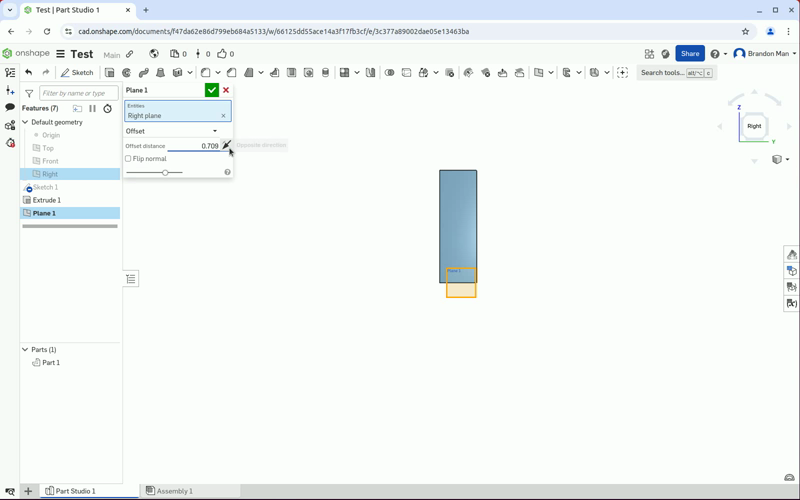
mouse_move(229, 147)
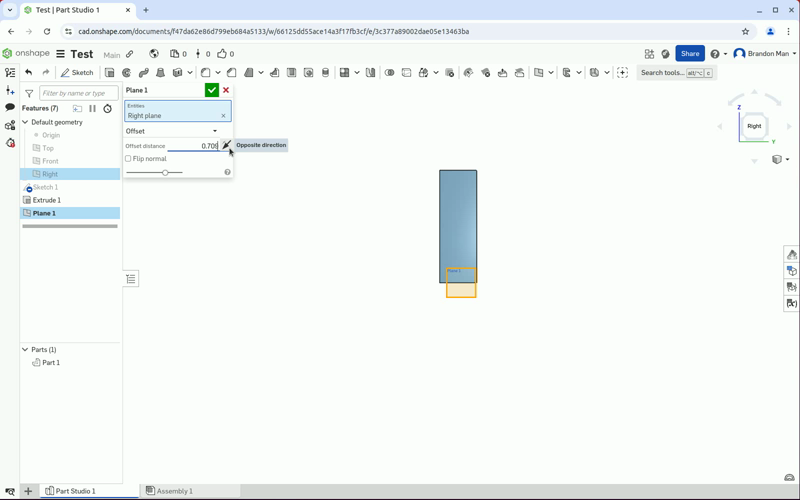
click(229, 147)
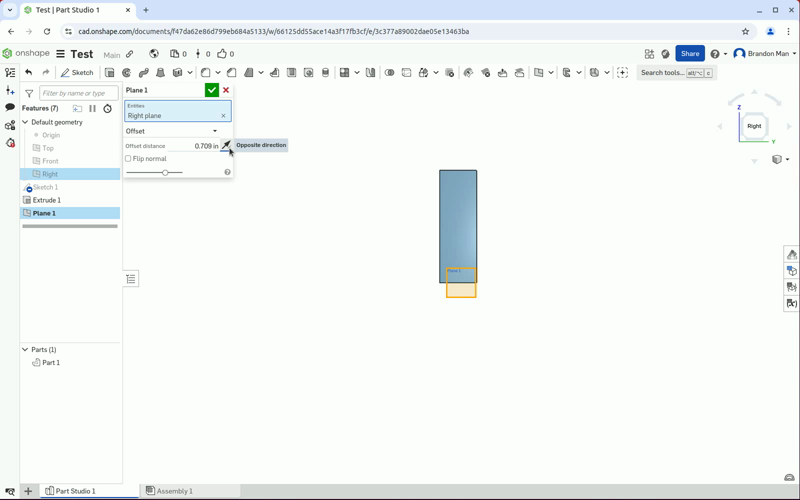
key(enter, 2)
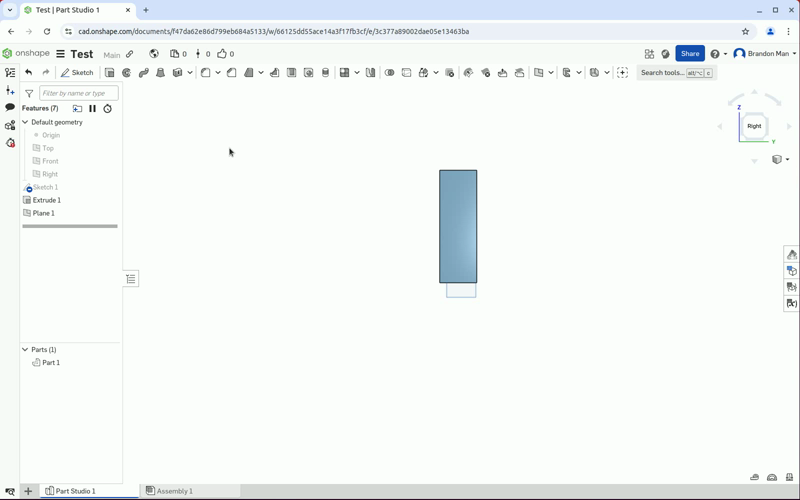
key(shift+s)
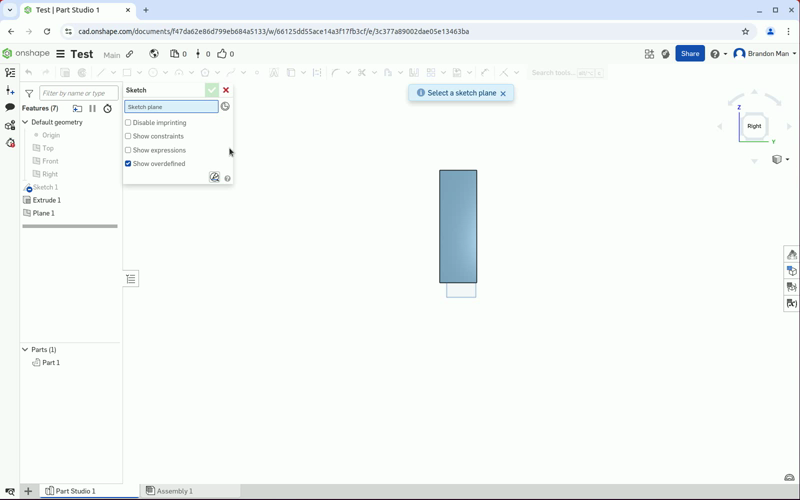
mouse_move(73, 215)
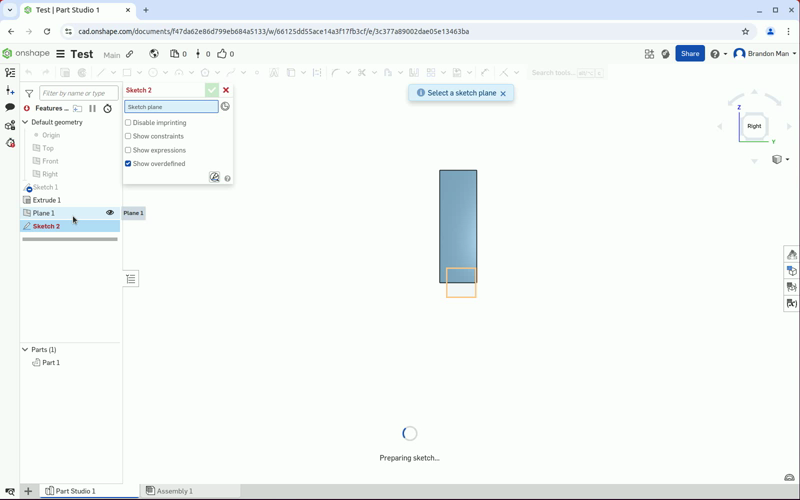
click(73, 215)
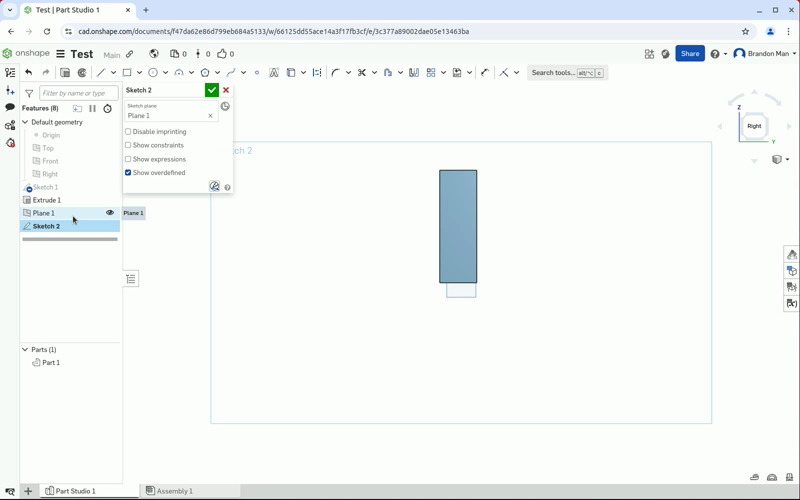
mouse_move(73, 352)
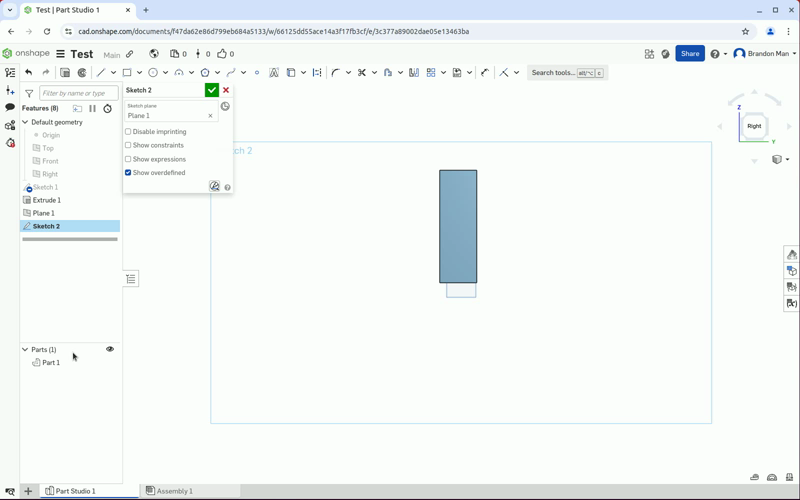
key(y)
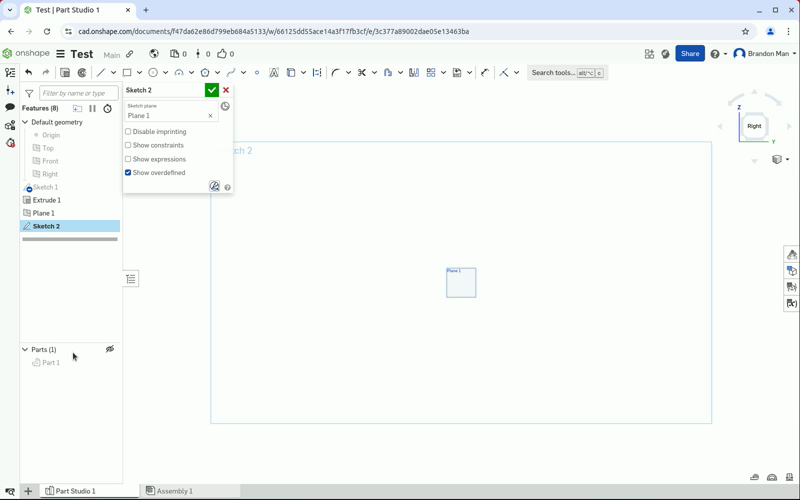
key(l)
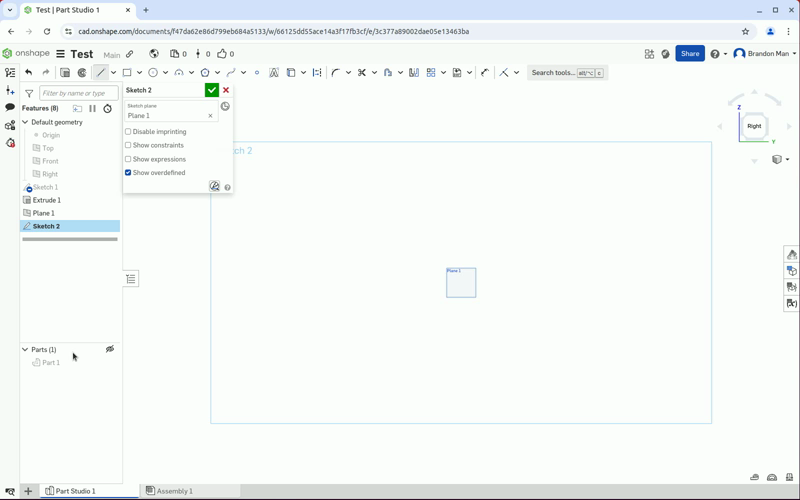
key_down(shift)
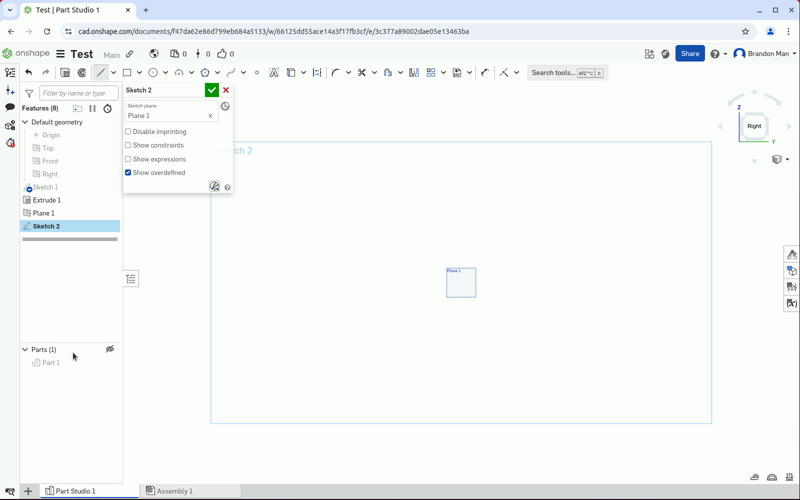
mouse_move(441, 281)
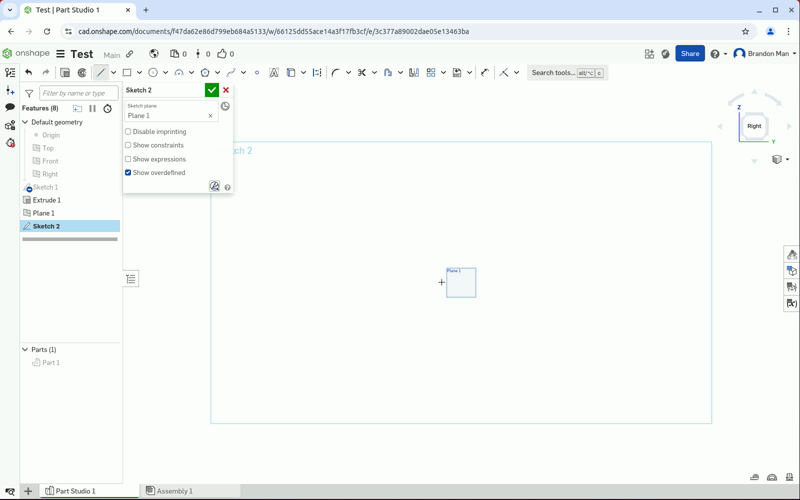
click(441, 281)
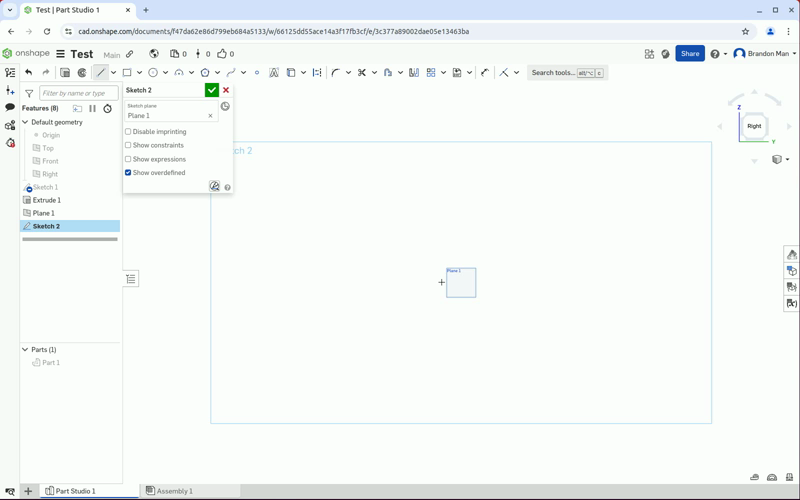
key_up(shift)
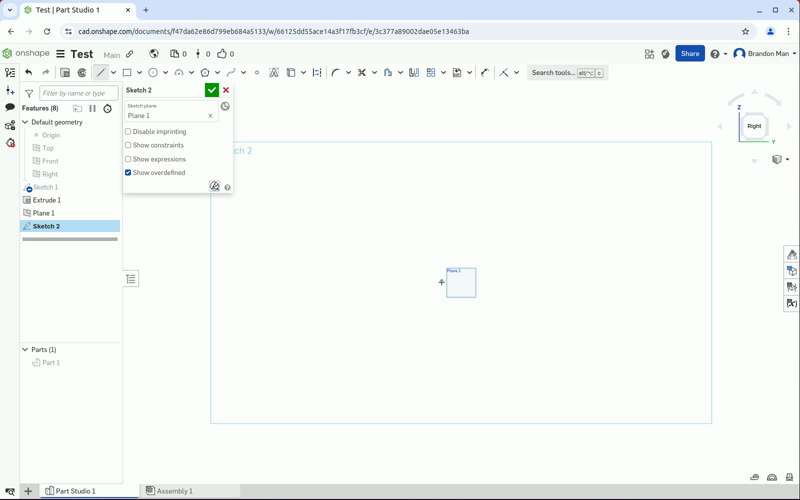
key_down(shift)
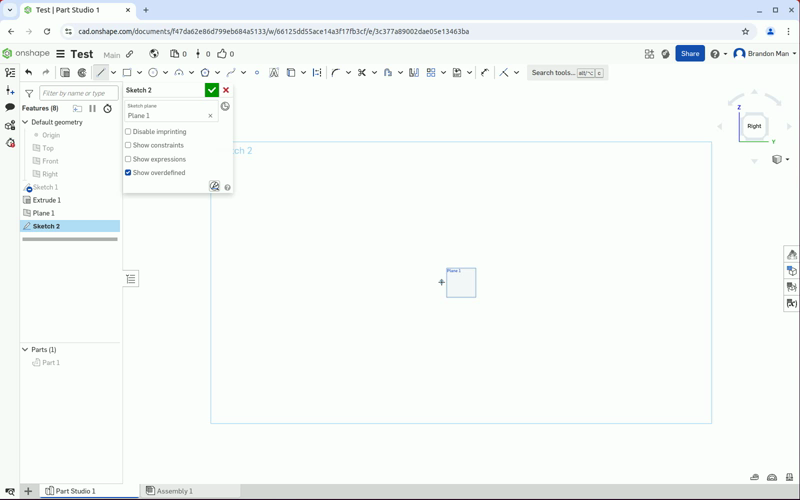
mouse_move(471, 281)
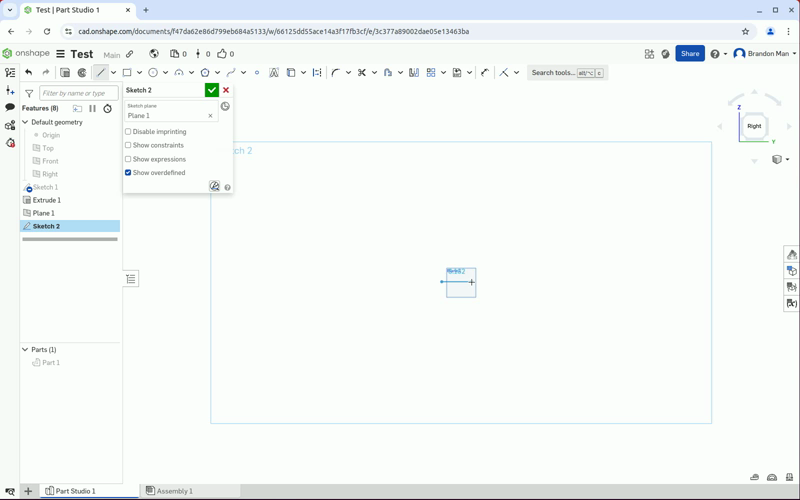
mouse_move(443, 281)
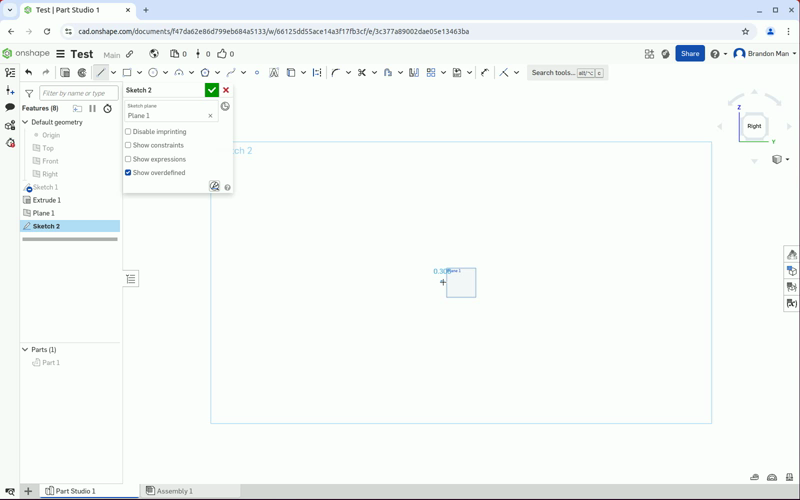
scroll(6)
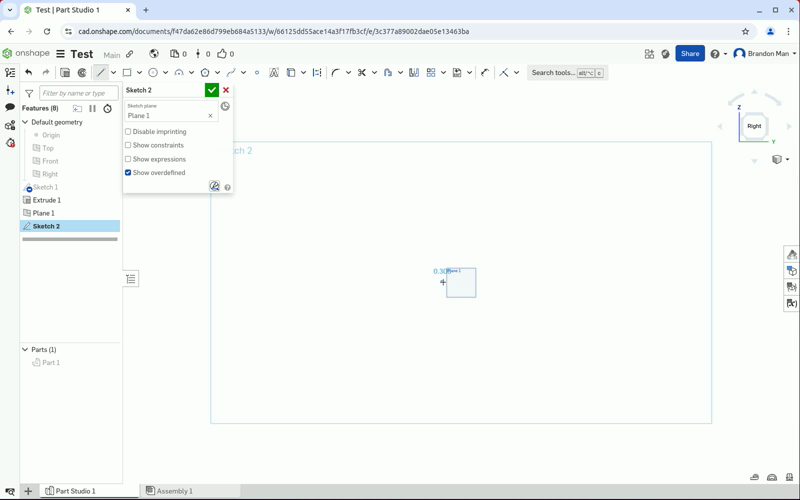
scroll(6)
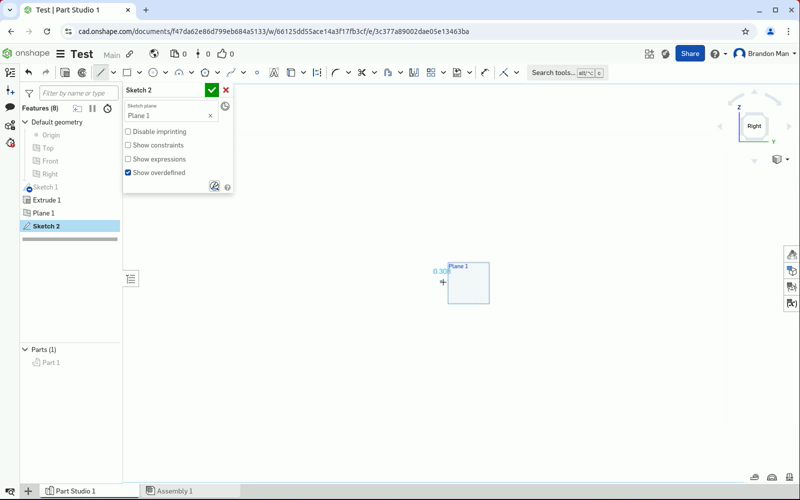
scroll(6)
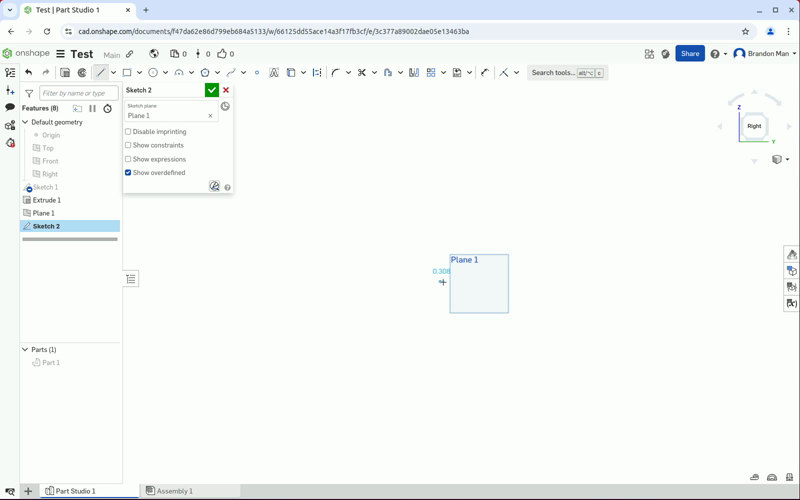
scroll(6)
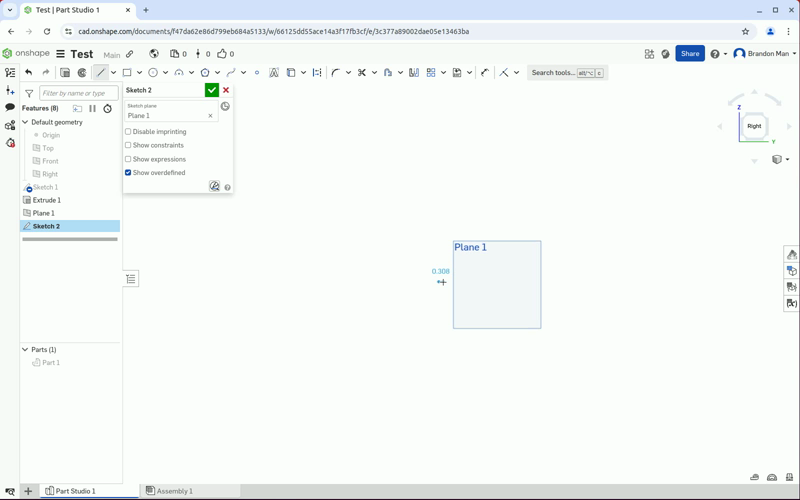
scroll(6)
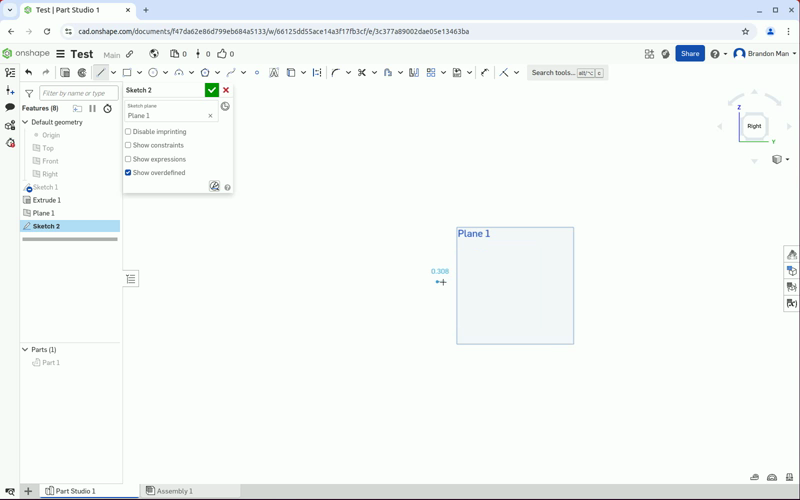
scroll(6)
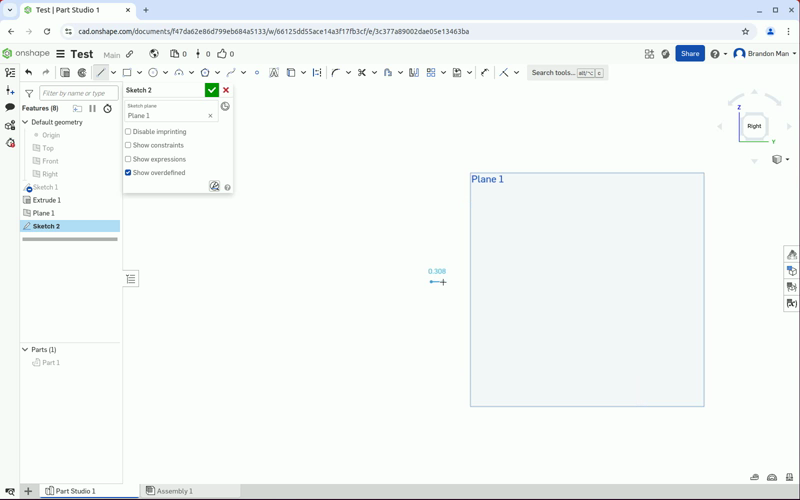
scroll(6)
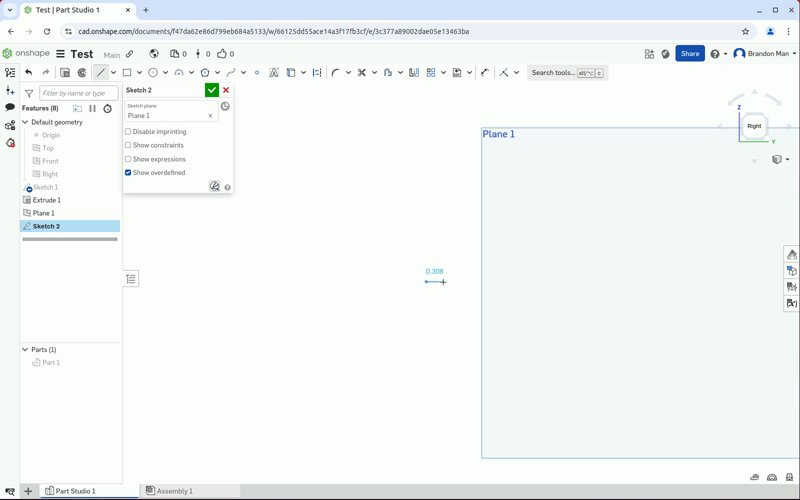
click(443, 281)
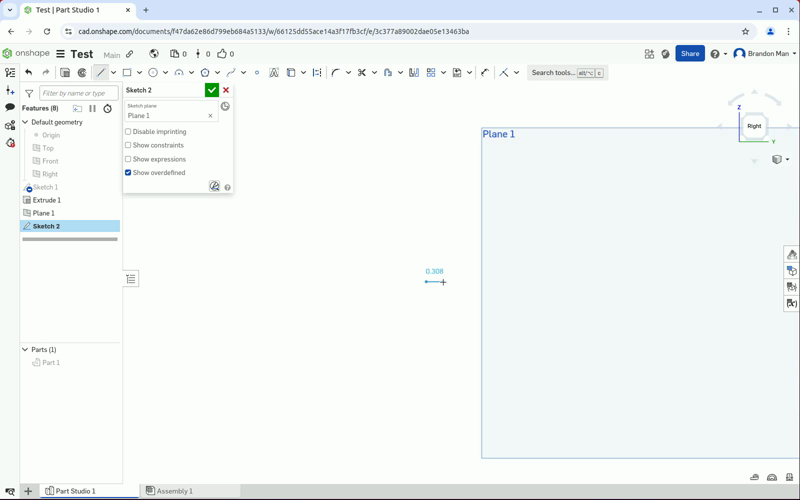
scroll(-6)
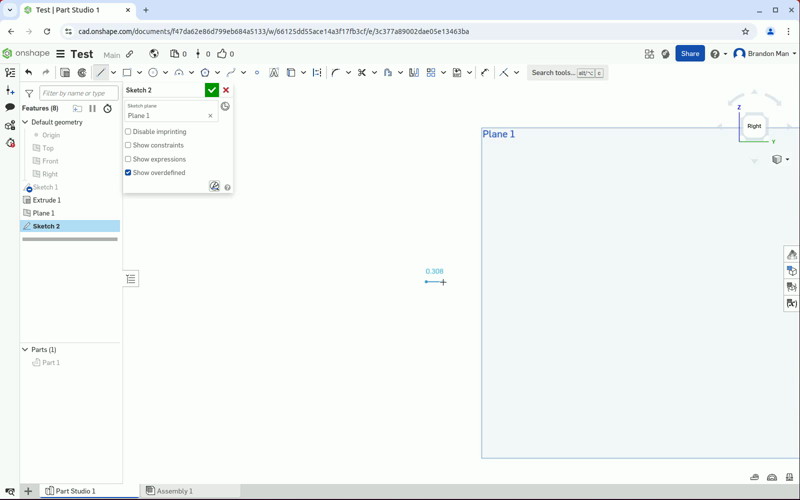
scroll(-6)
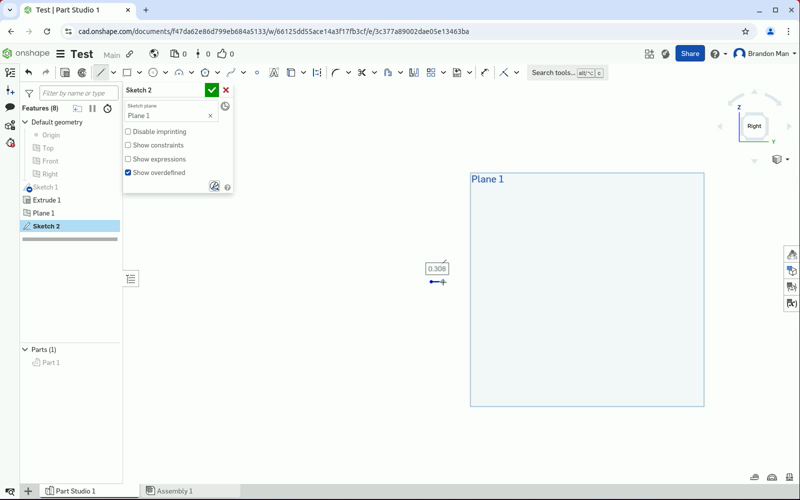
scroll(-6)
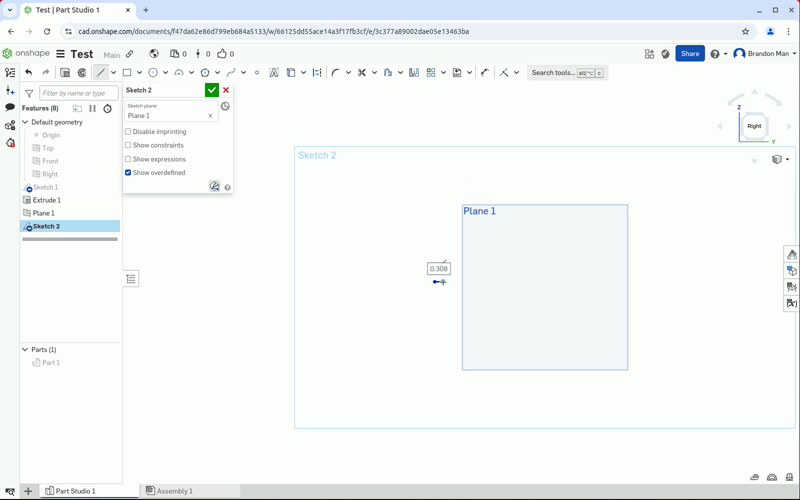
scroll(-6)
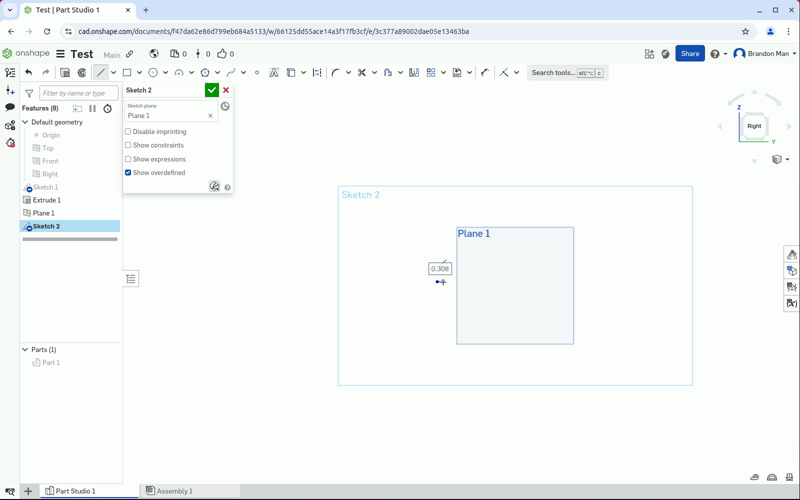
scroll(-6)
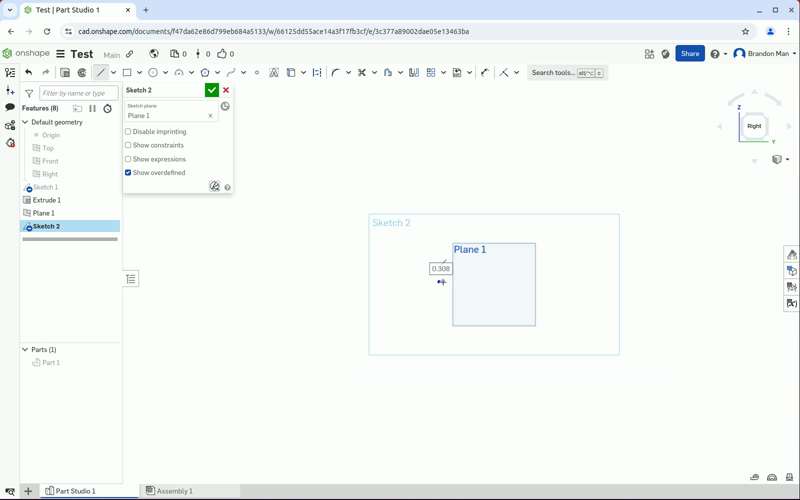
scroll(-6)
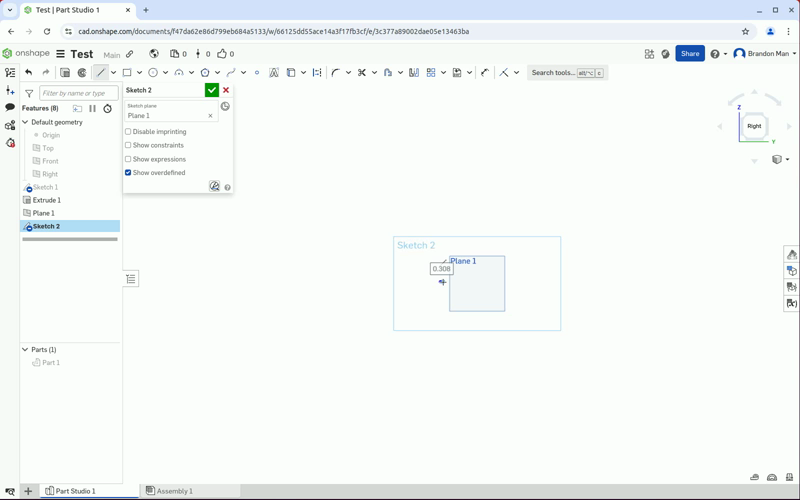
scroll(-6)
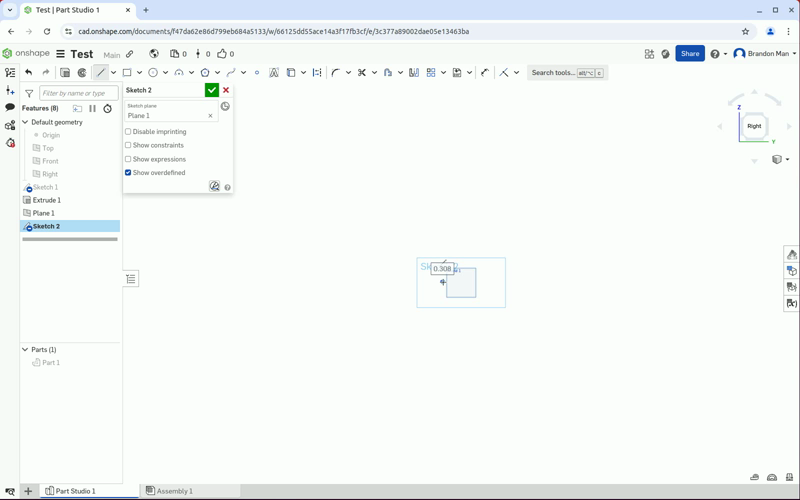
key_up(shift)
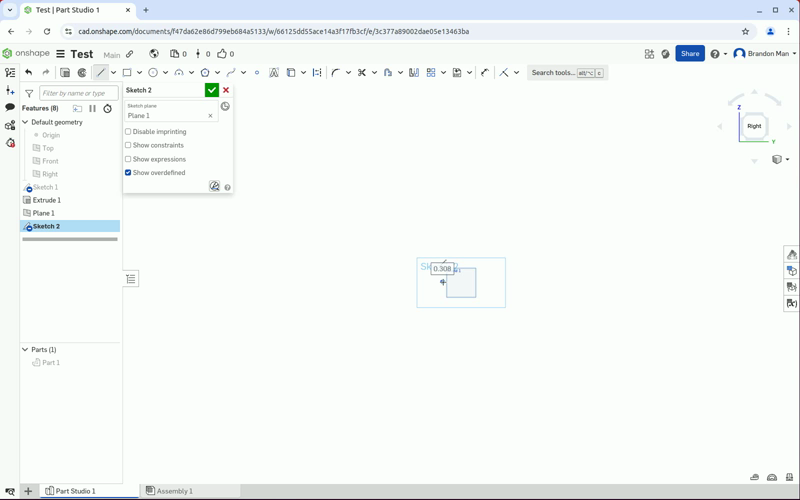
key_down(shift)
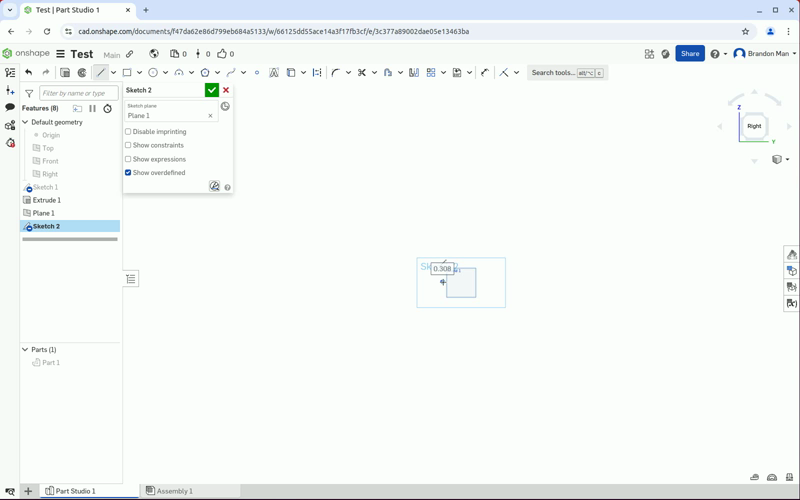
mouse_move(443, 171)
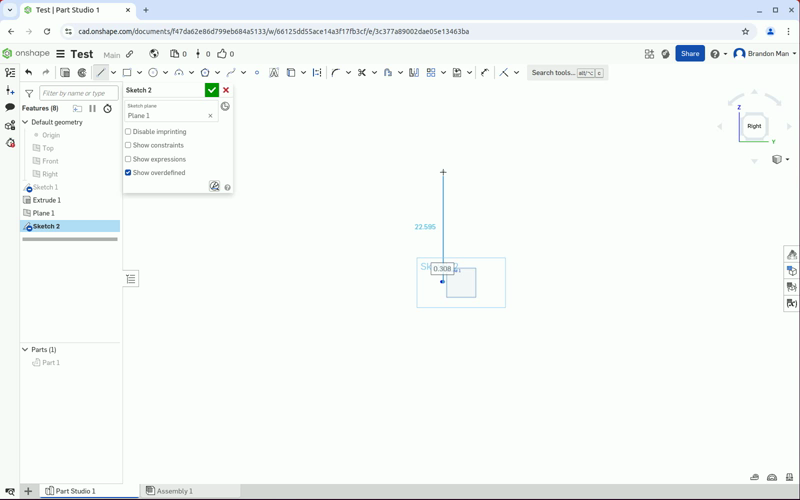
click(443, 171)
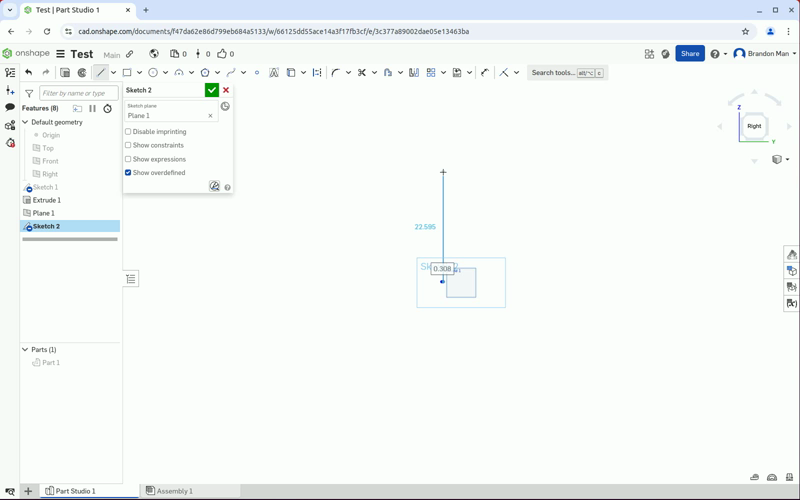
key_up(shift)
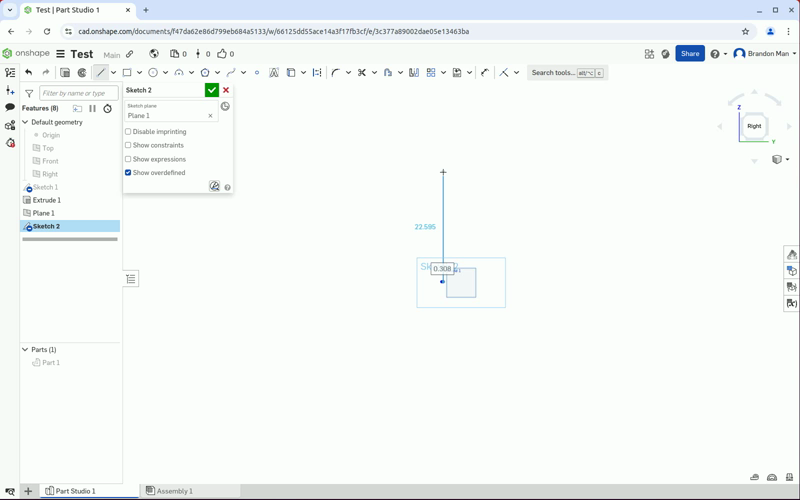
key_down(shift)
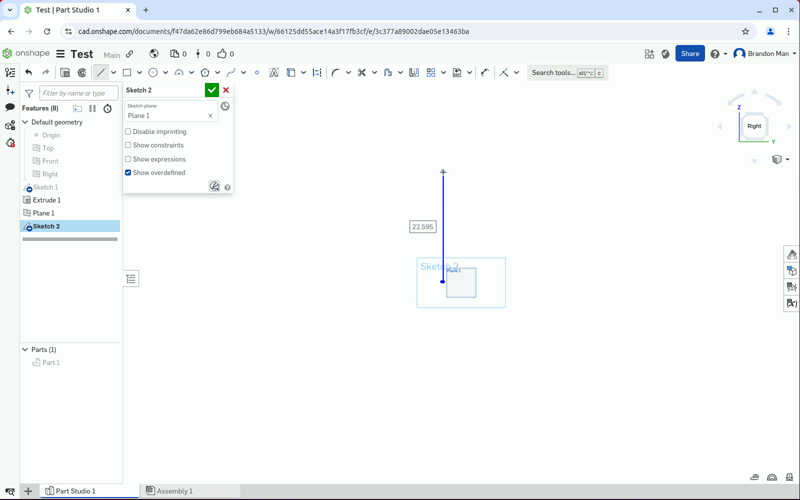
mouse_move(473, 171)
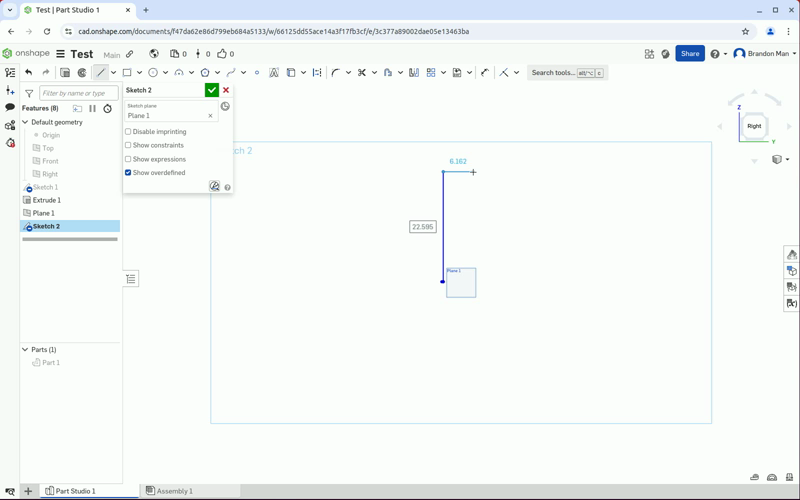
mouse_move(441, 171)
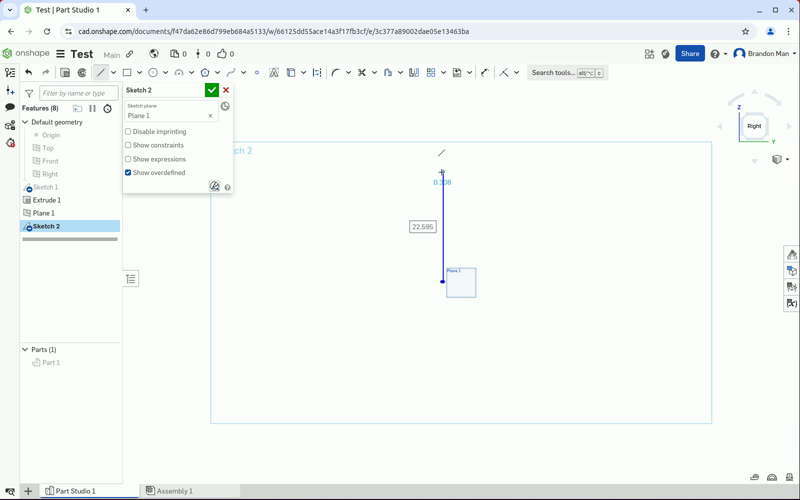
scroll(6)
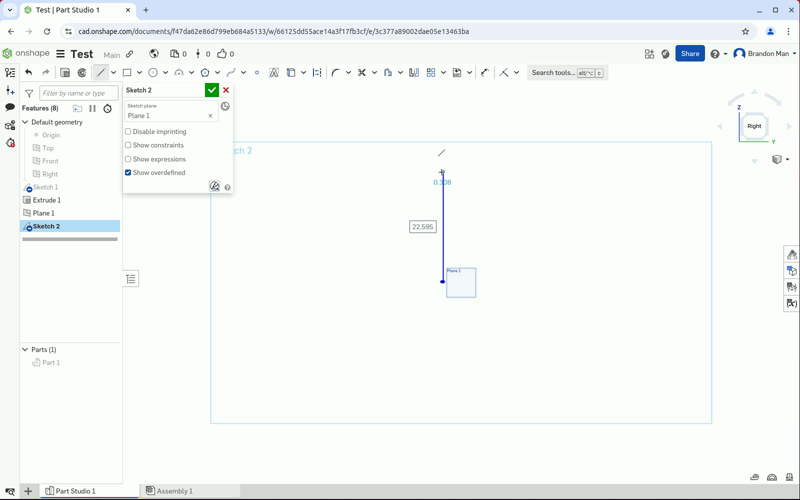
scroll(6)
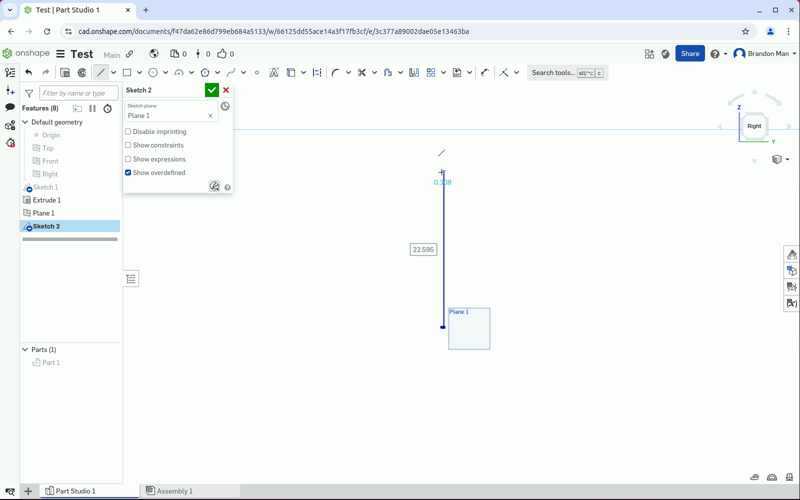
scroll(6)
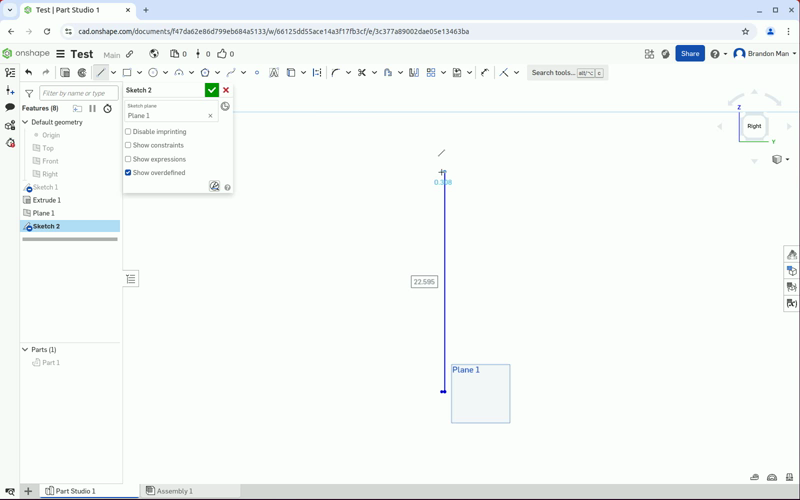
scroll(6)
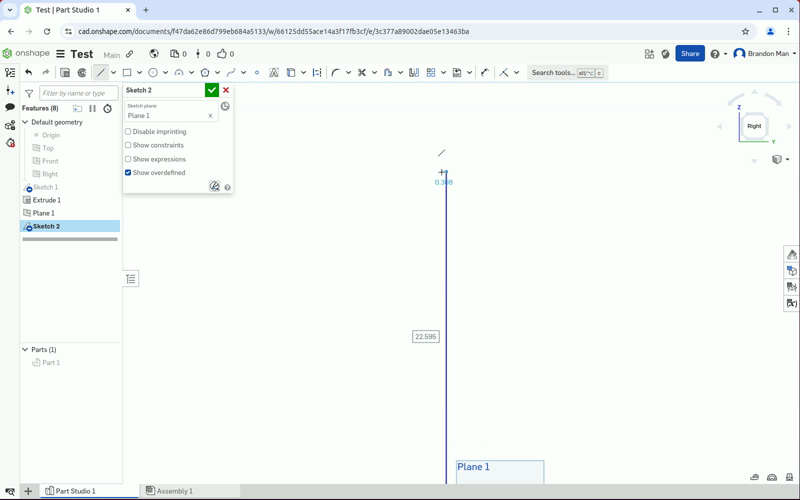
scroll(6)
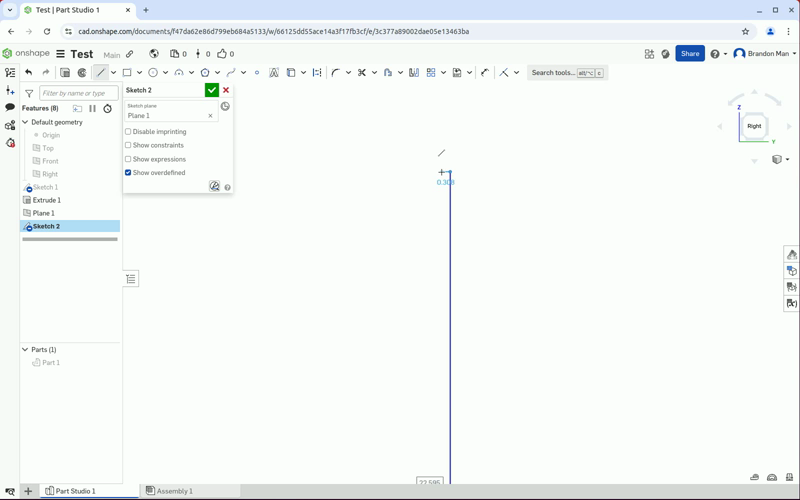
scroll(6)
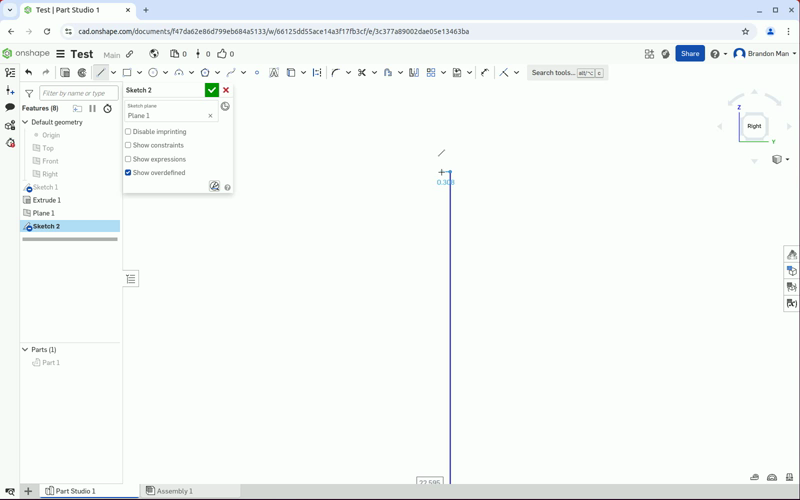
scroll(6)
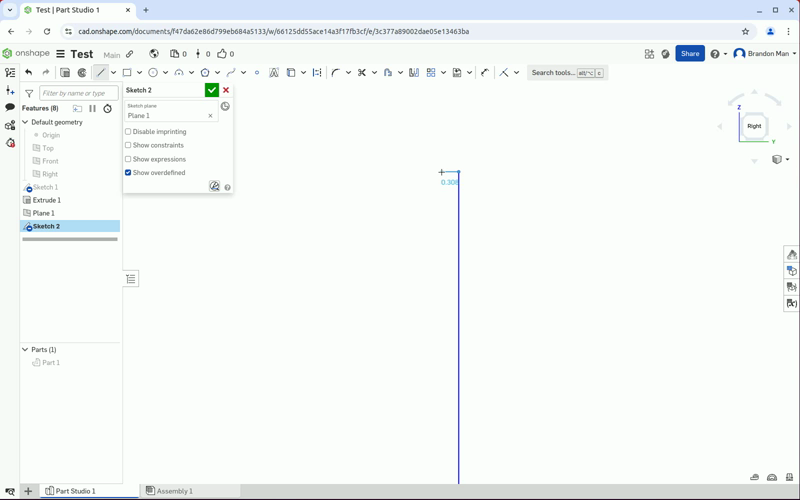
click(441, 171)
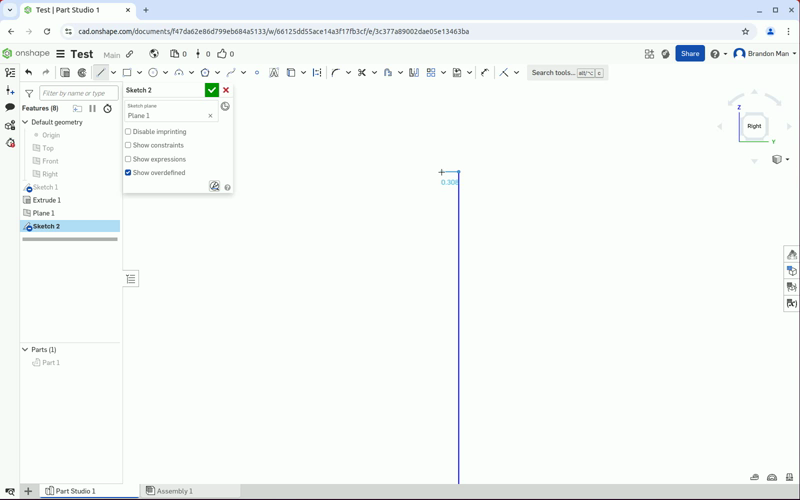
scroll(-6)
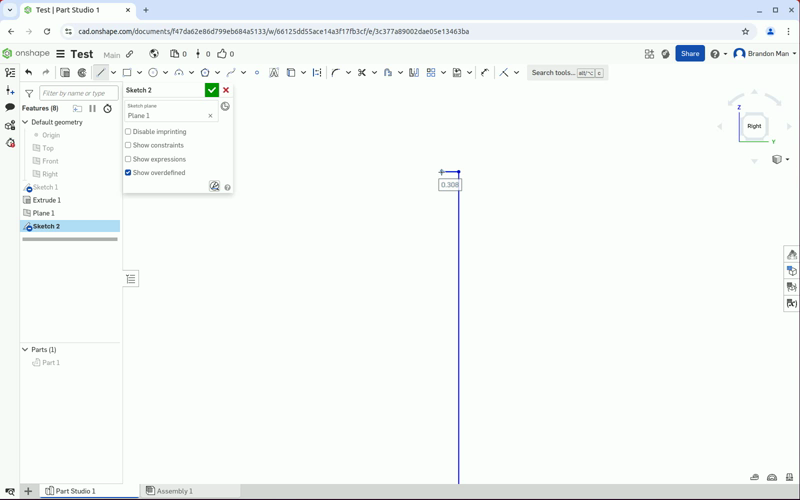
scroll(-6)
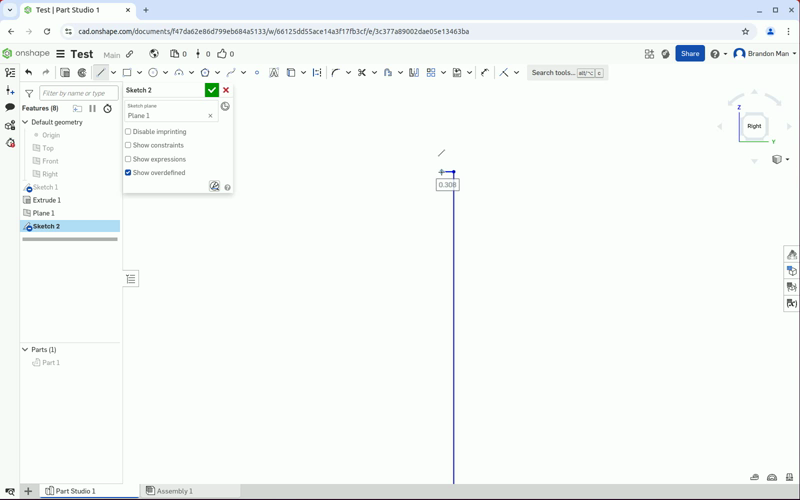
scroll(-6)
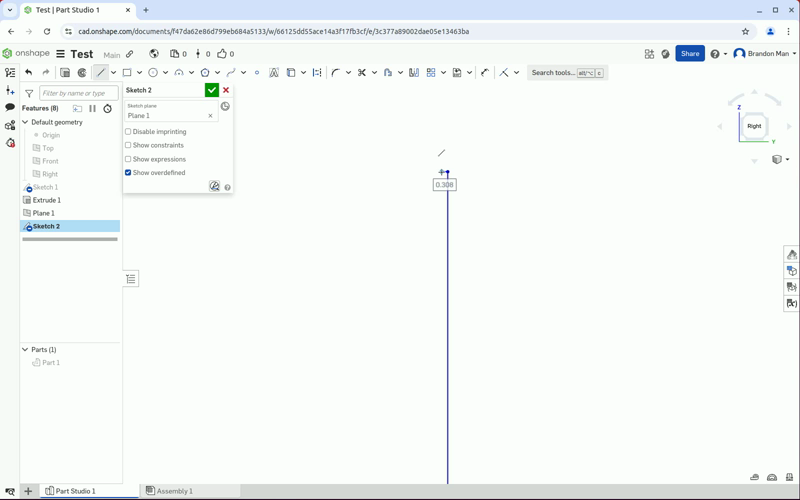
scroll(-6)
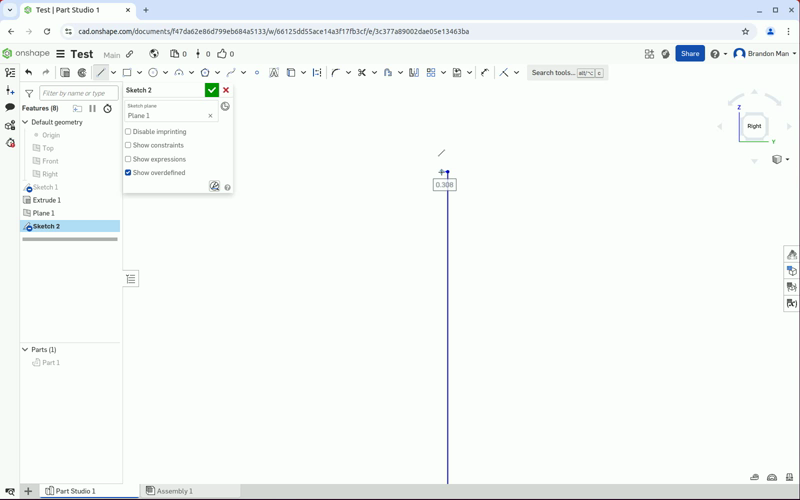
scroll(-6)
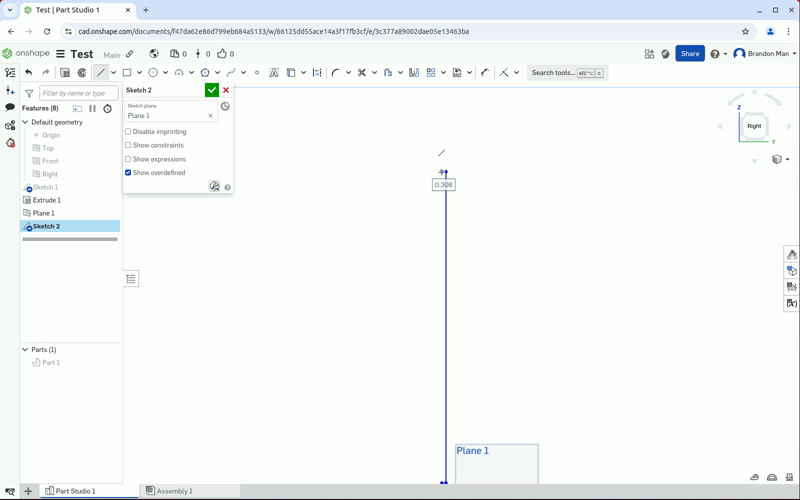
scroll(-6)
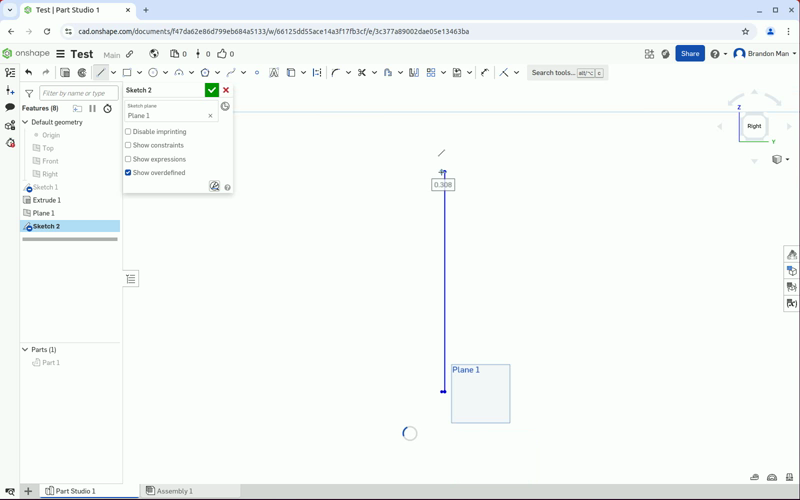
scroll(-6)
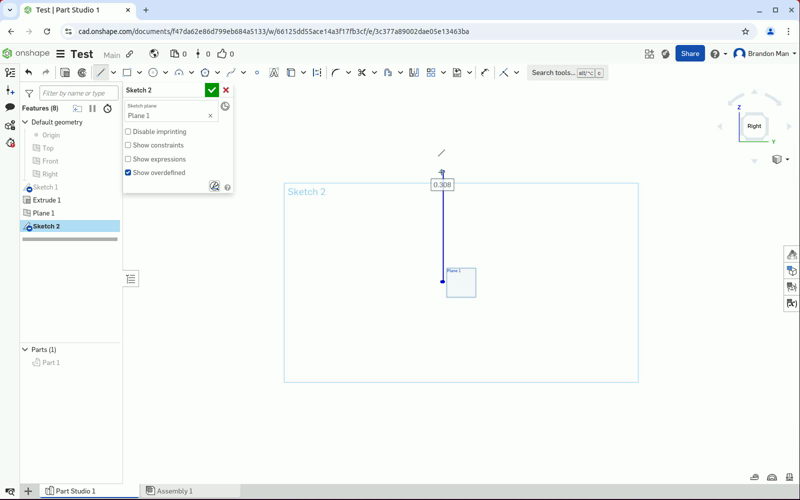
key_up(shift)
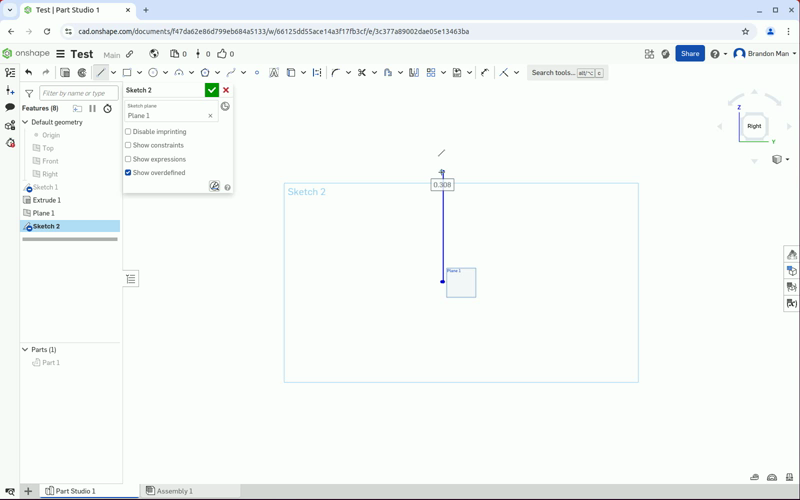
key_down(shift)
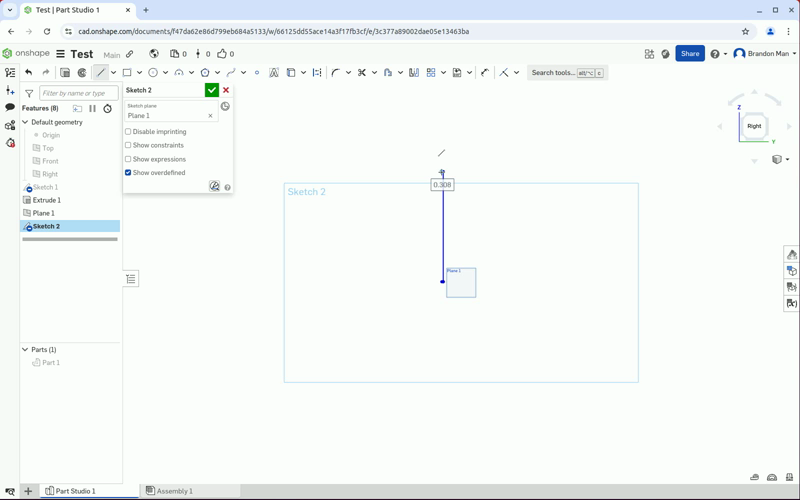
mouse_move(441, 281)
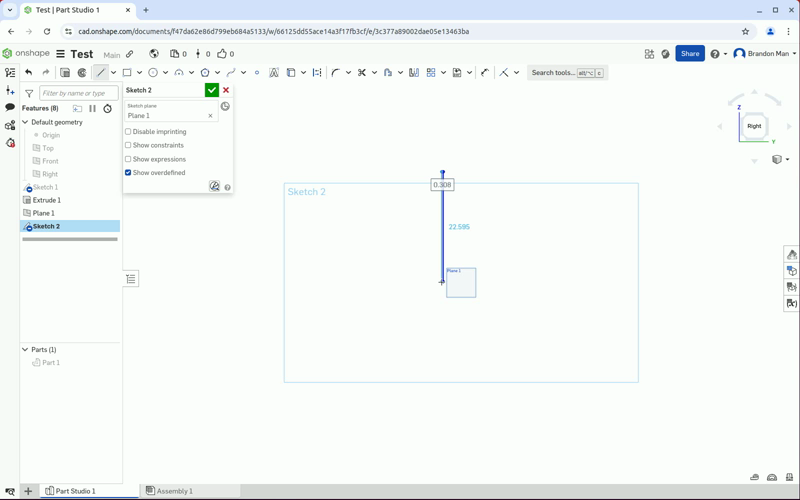
scroll(6)
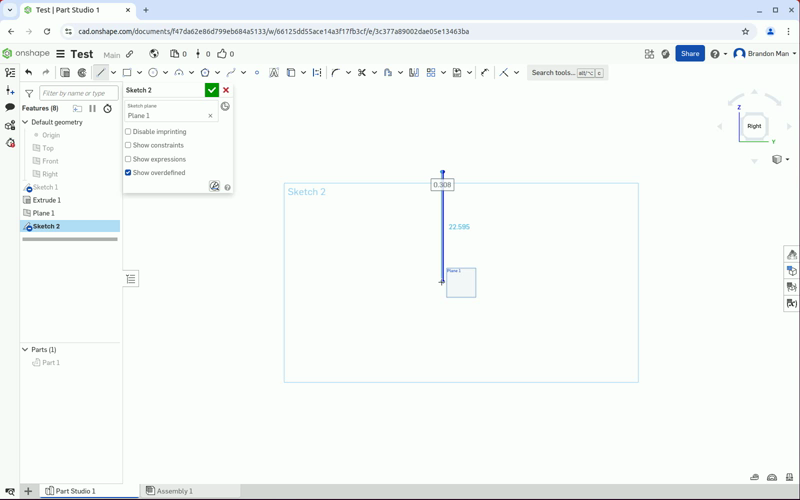
scroll(6)
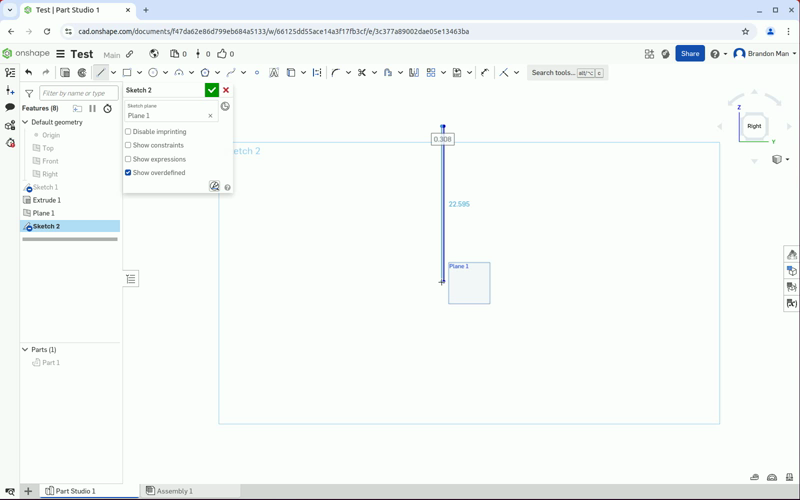
scroll(6)
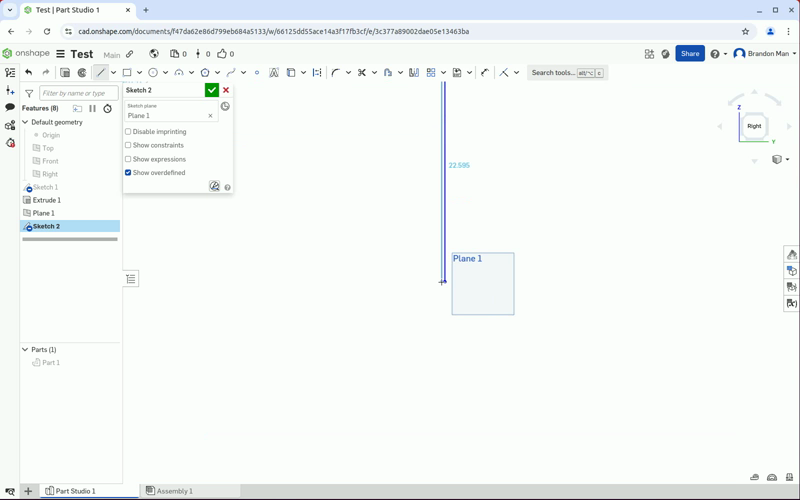
scroll(6)
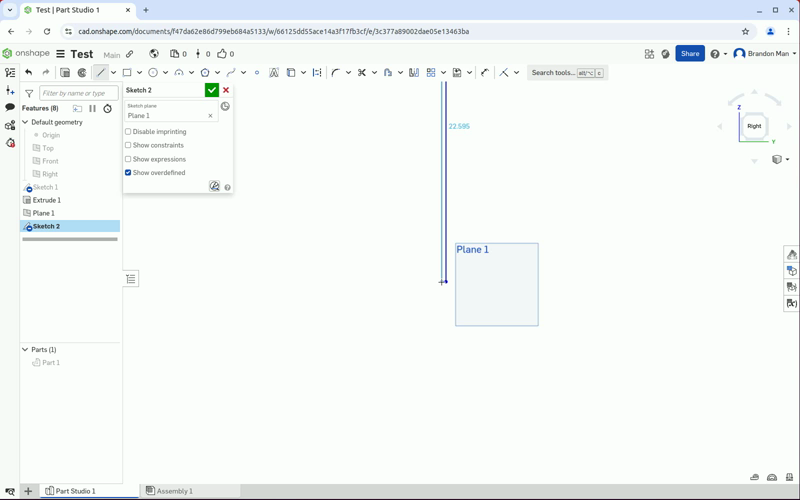
scroll(6)
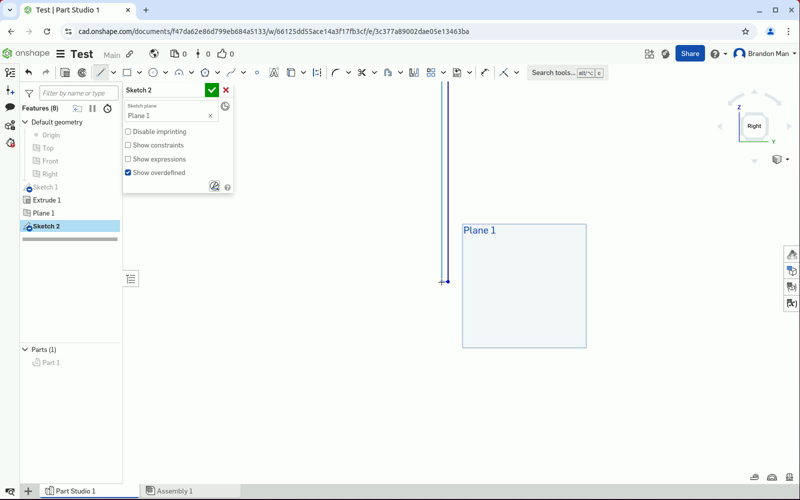
scroll(6)
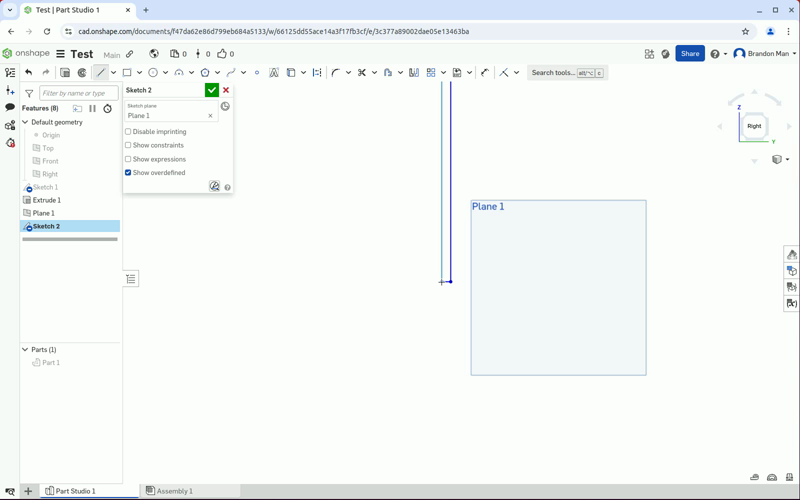
scroll(6)
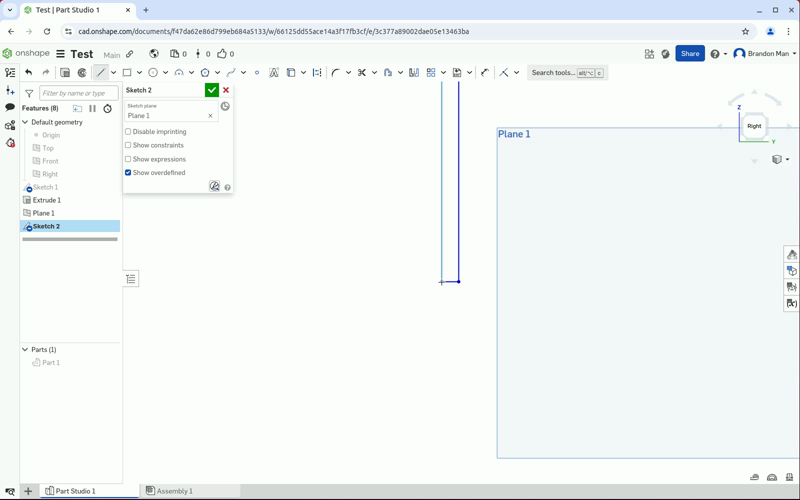
key_up(shift)
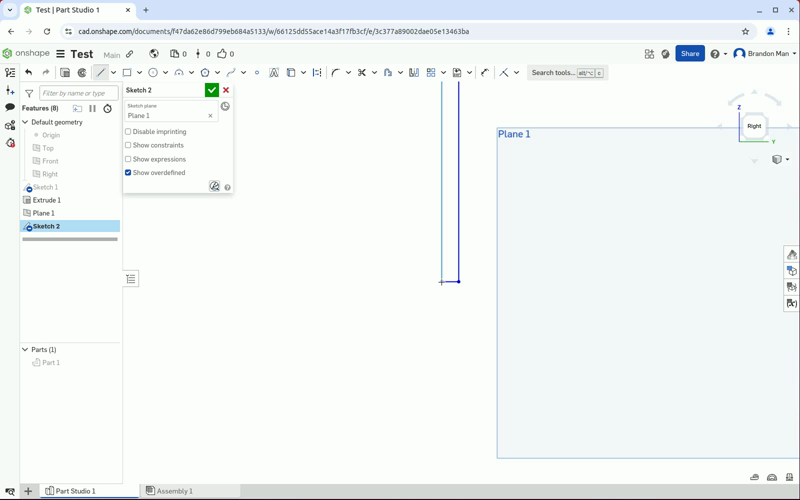
click(441, 281)
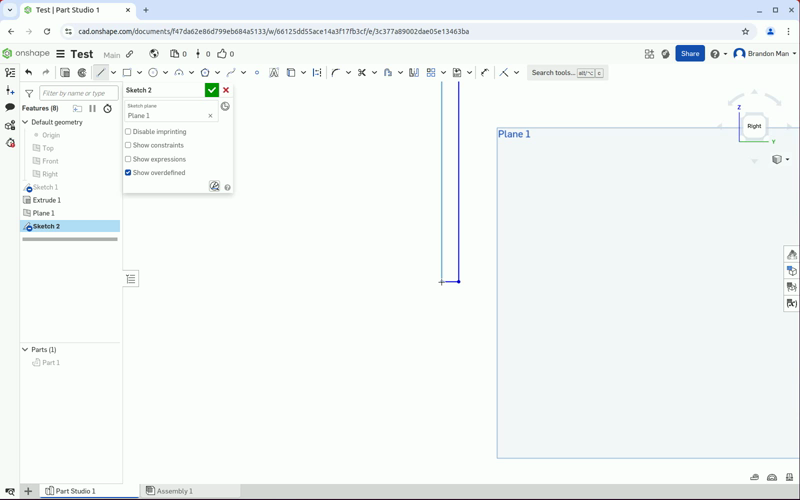
scroll(-6)
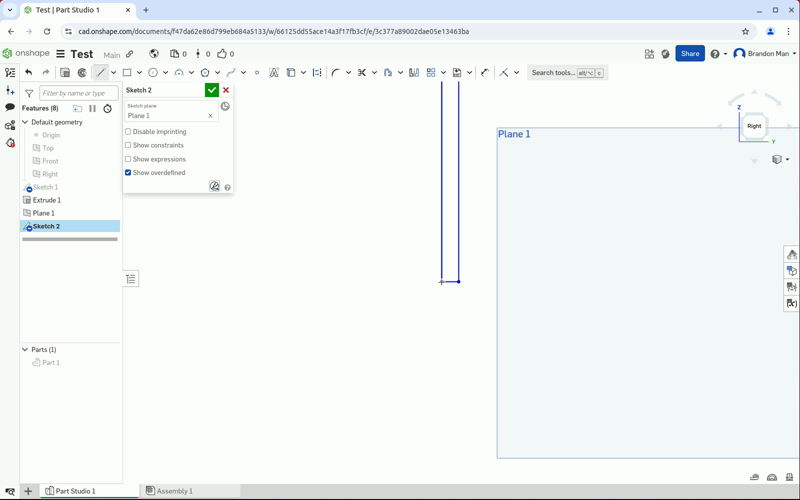
scroll(-6)
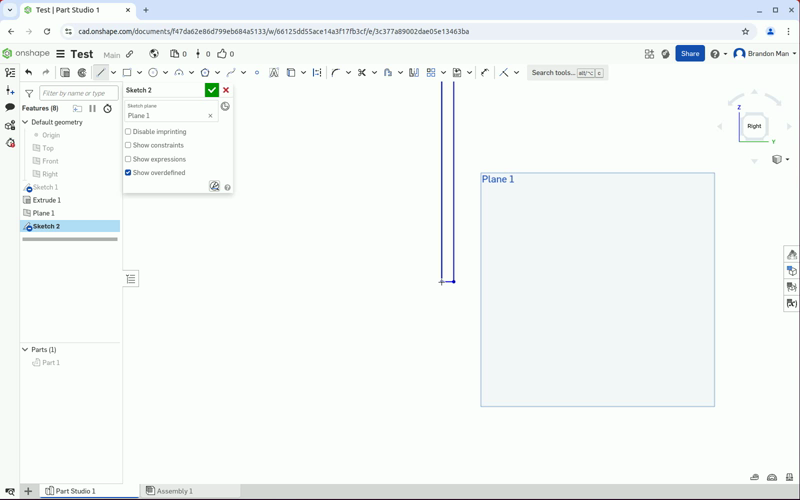
scroll(-6)
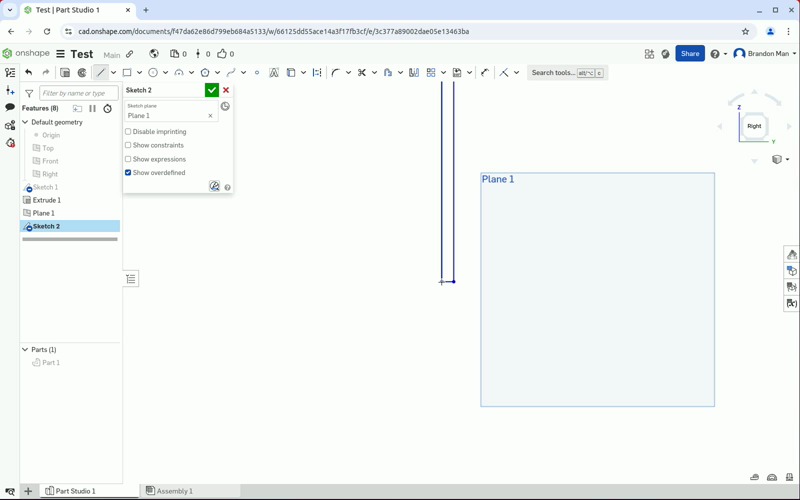
scroll(-6)
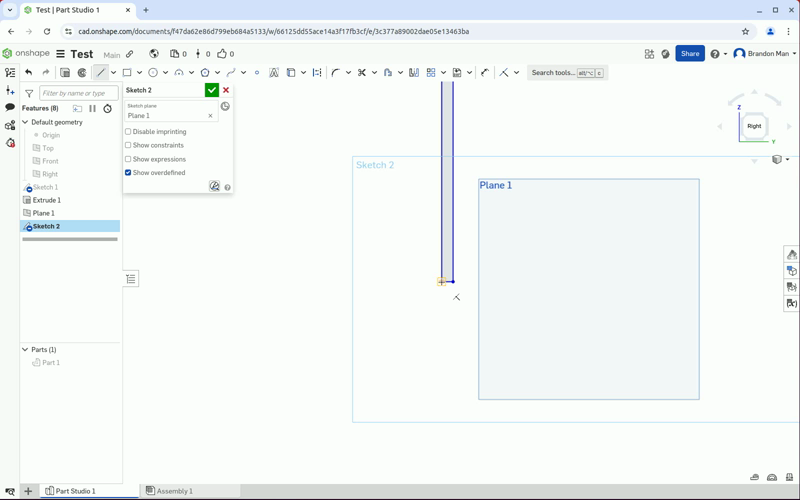
scroll(-6)
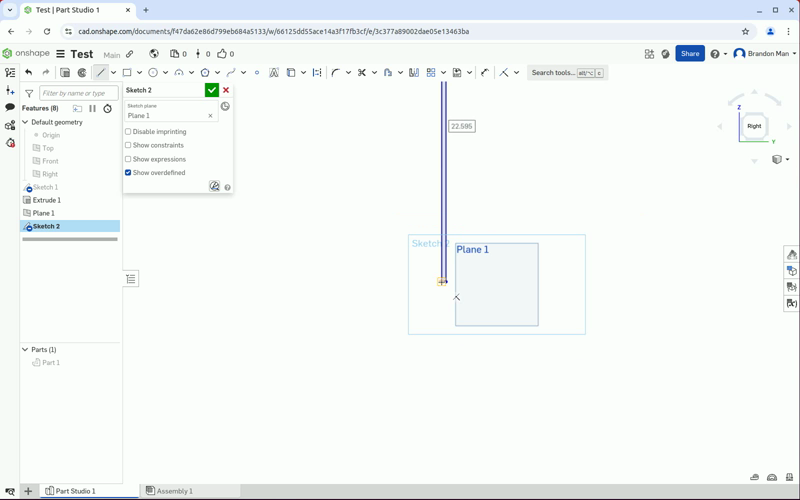
scroll(-6)
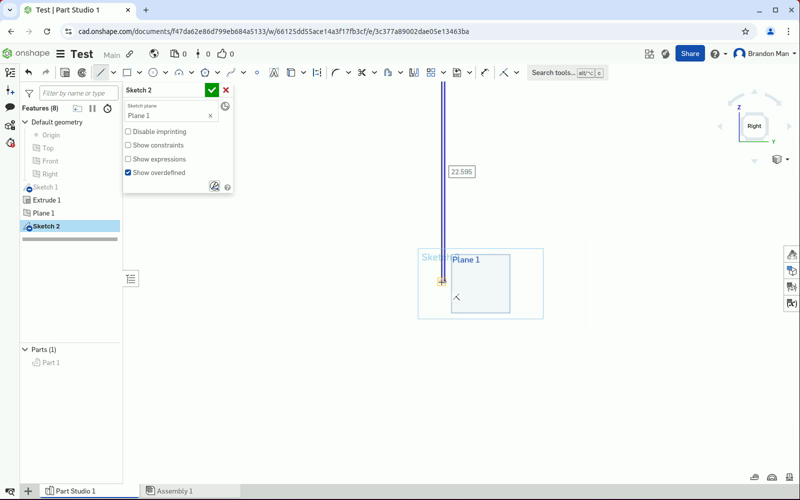
scroll(-6)
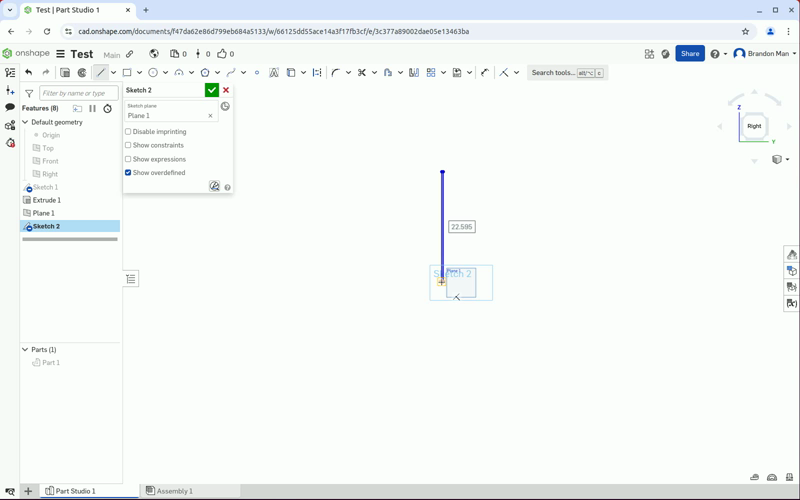
key(esc)
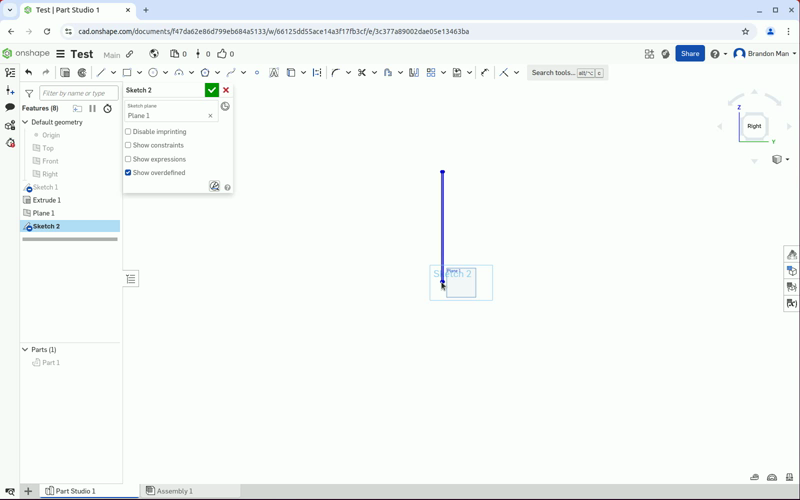
mouse_move(442, 255)
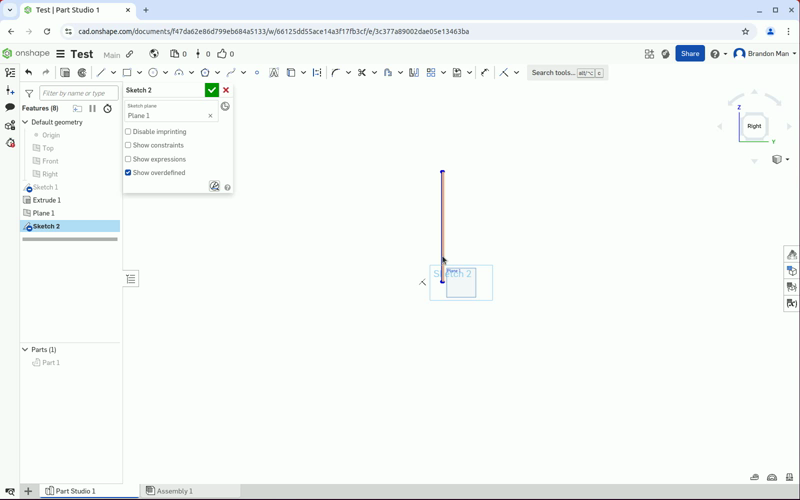
scroll(6)
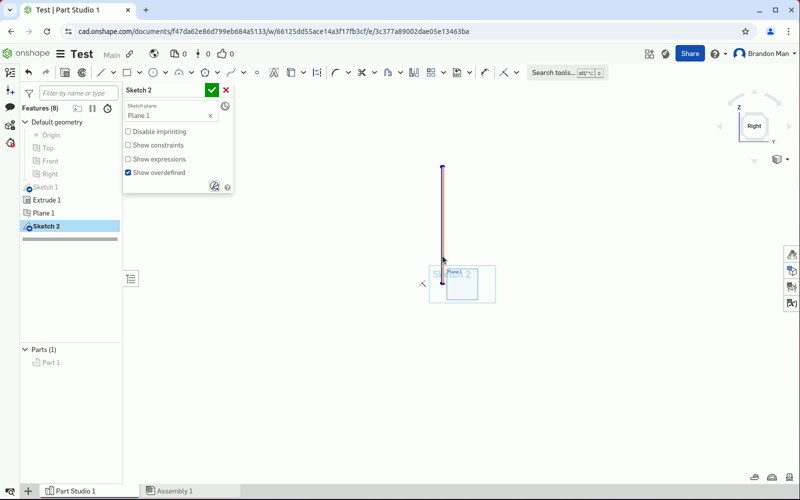
scroll(6)
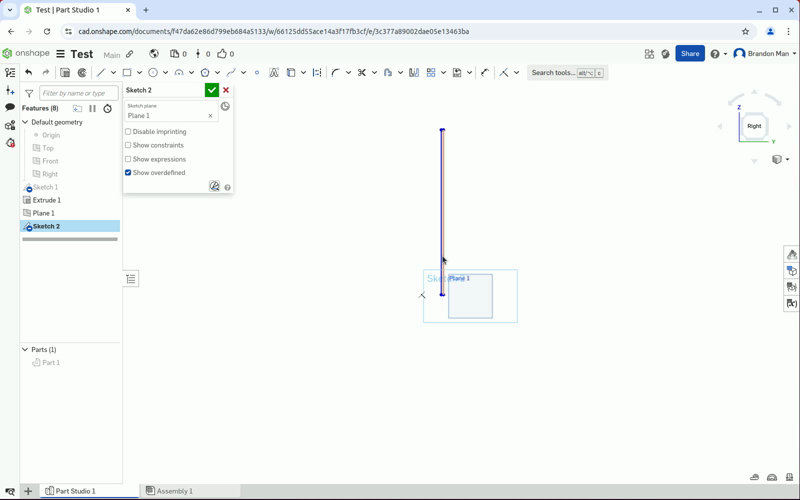
scroll(6)
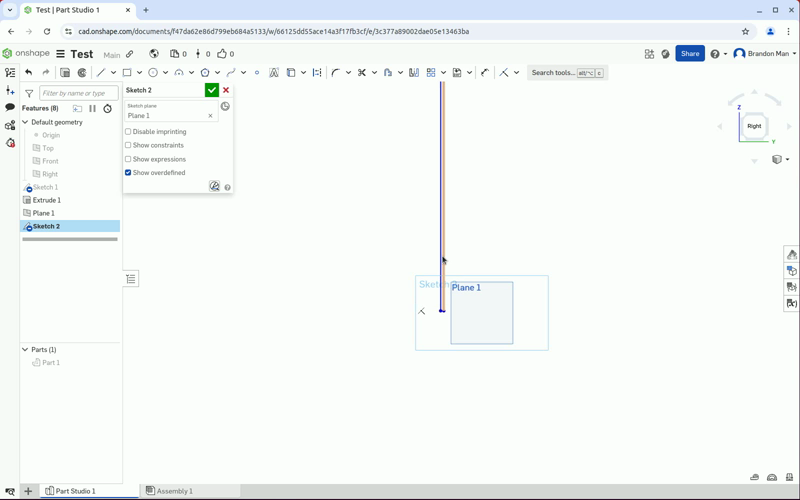
scroll(6)
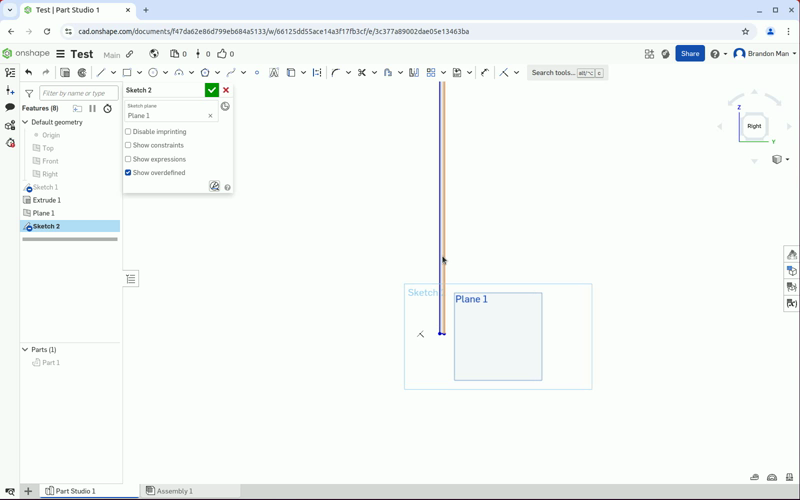
scroll(6)
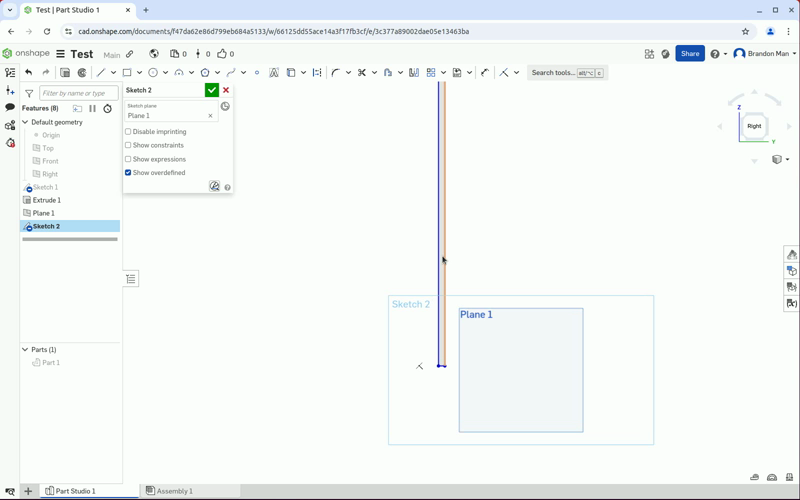
scroll(6)
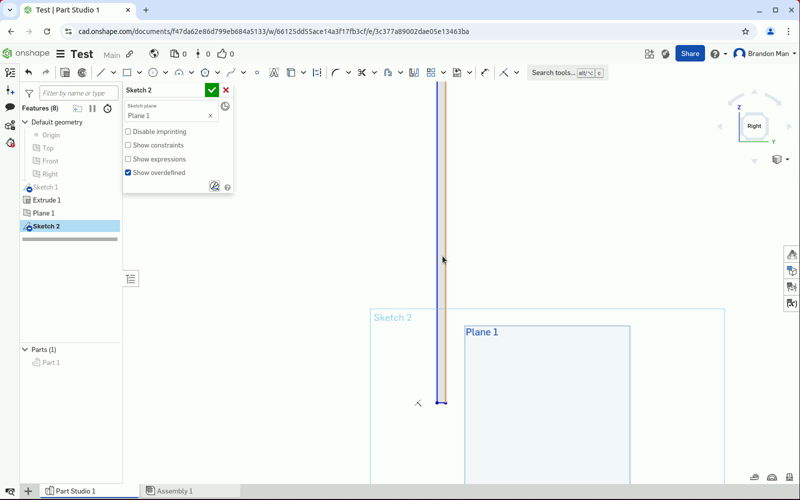
scroll(6)
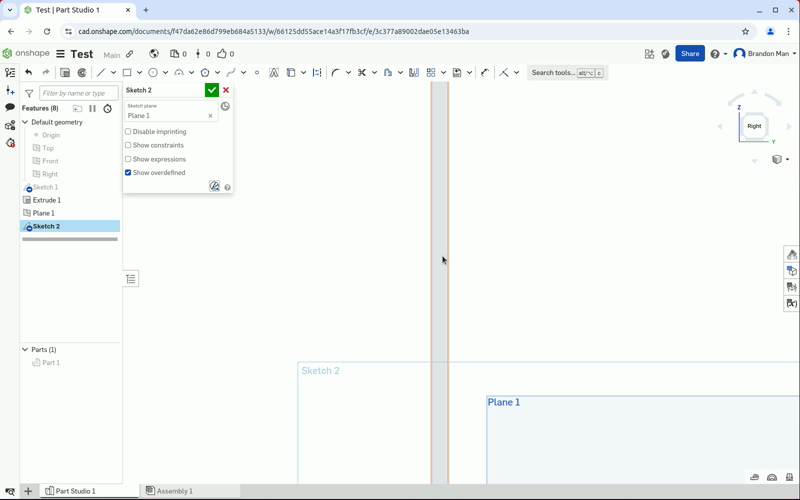
click(442, 255)
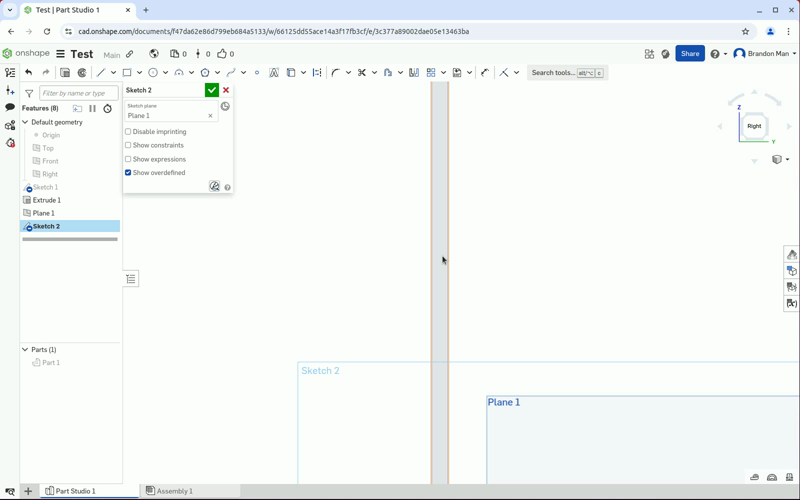
scroll(-6)
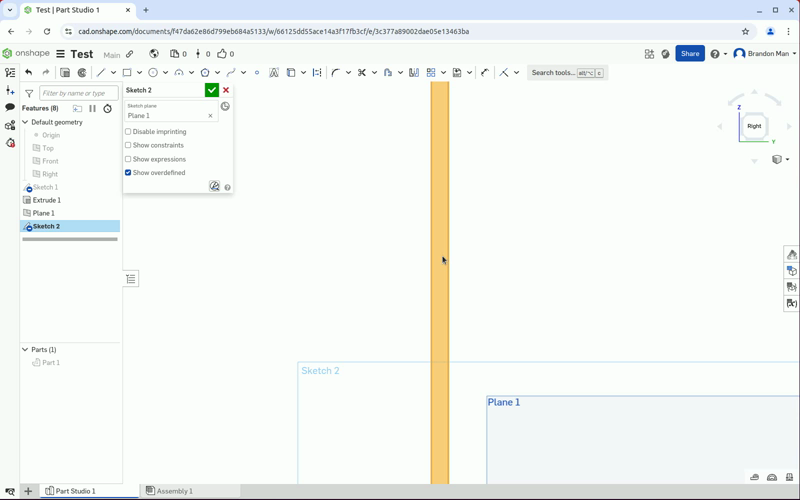
scroll(-6)
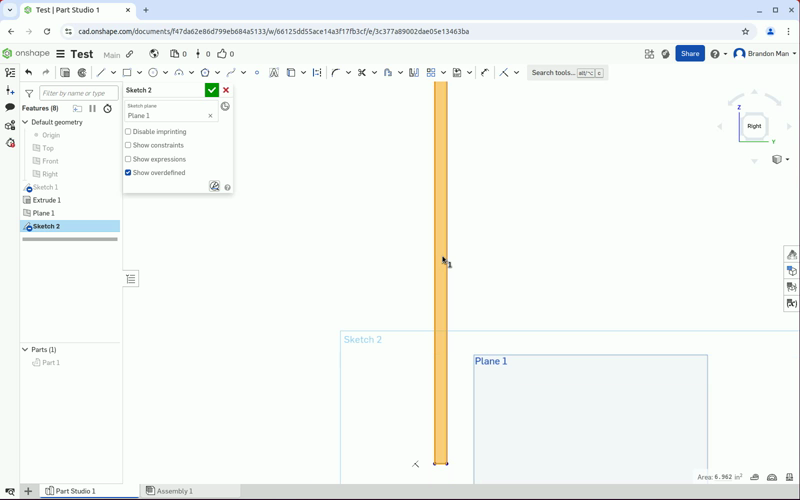
scroll(-6)
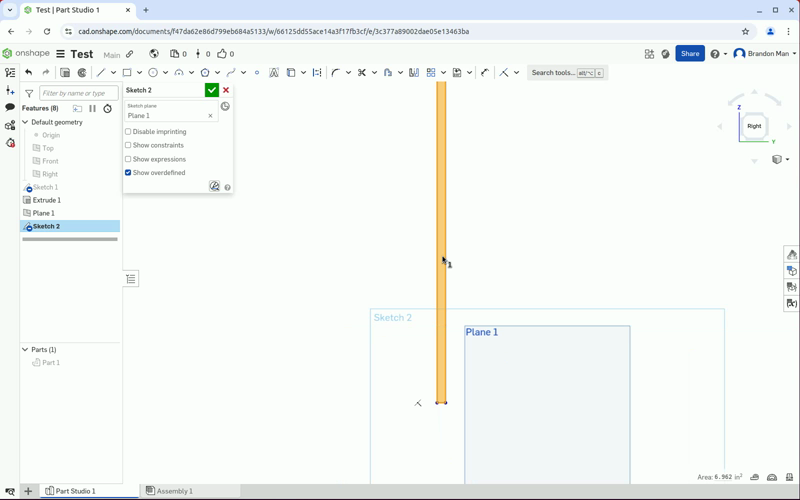
scroll(-6)
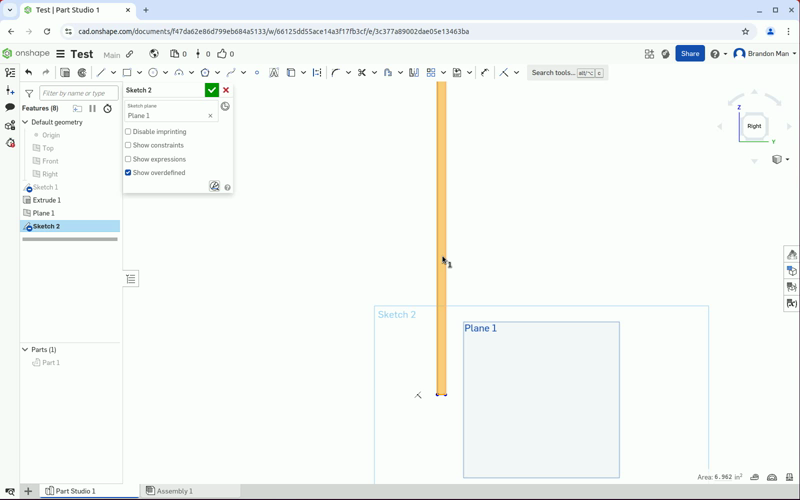
scroll(-6)
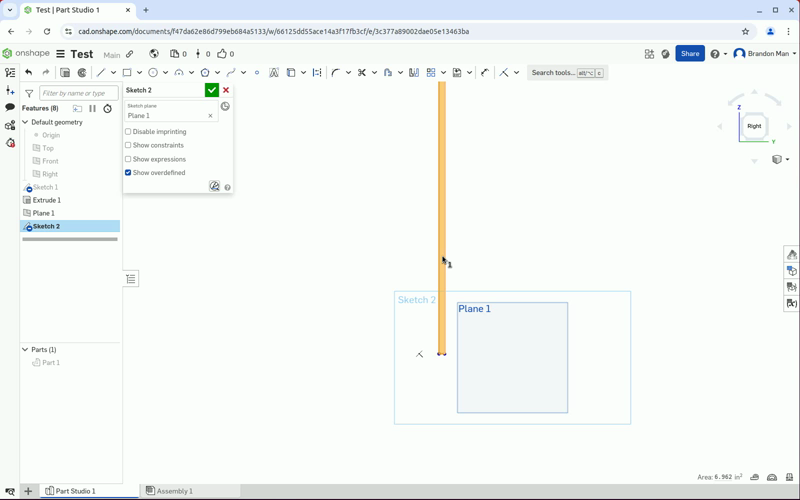
scroll(-6)
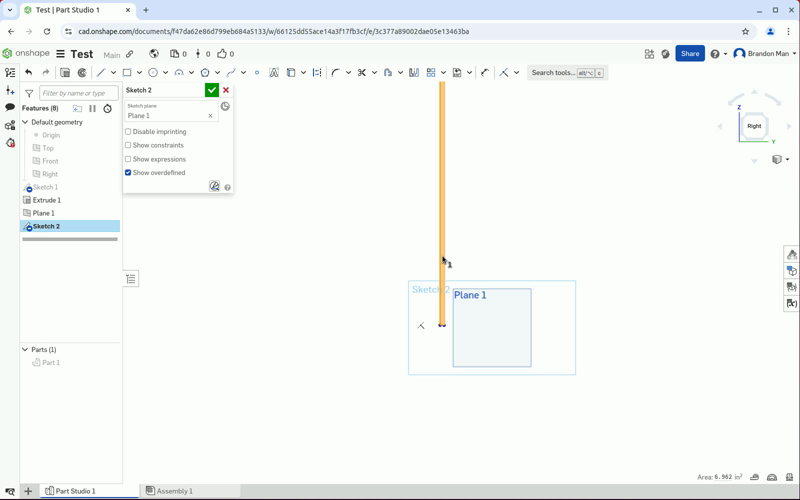
scroll(-6)
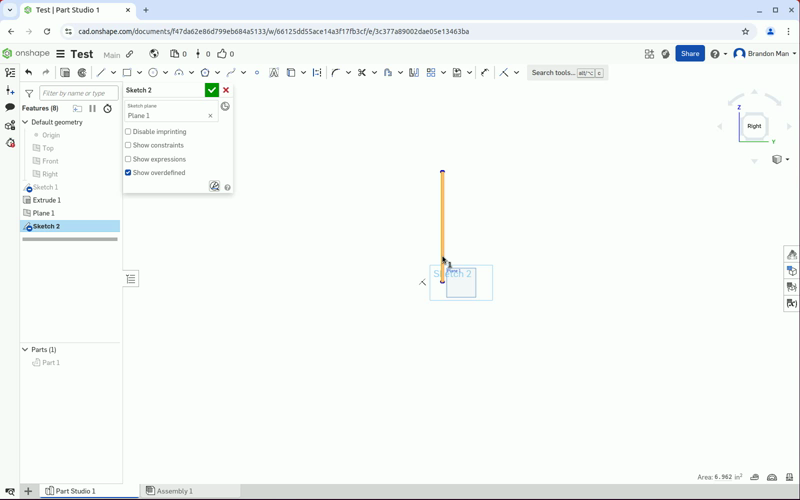
mouse_move(73, 352)
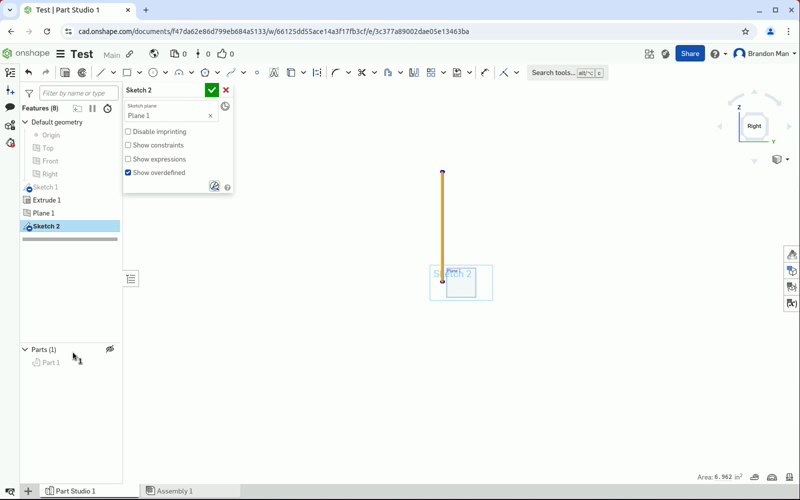
key(shift+y)
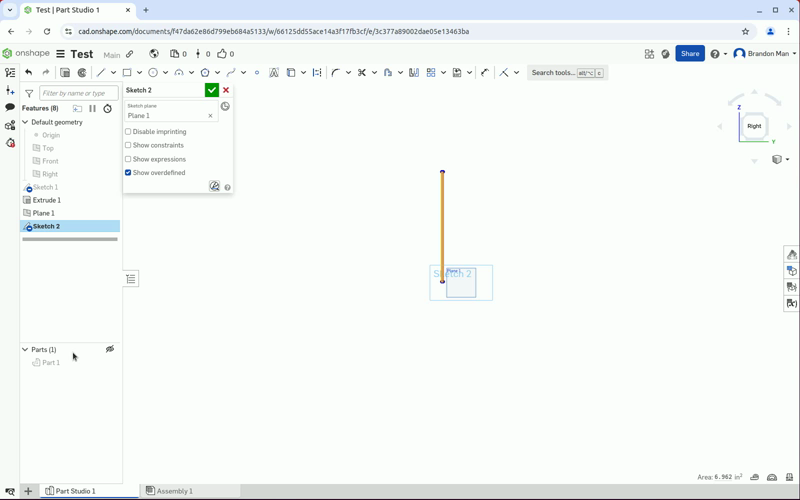
key(shift+e)
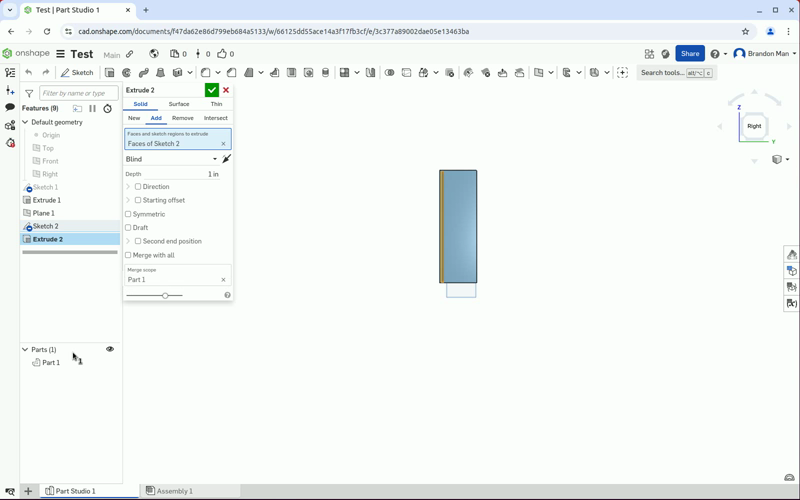
mouse_move(143, 106)
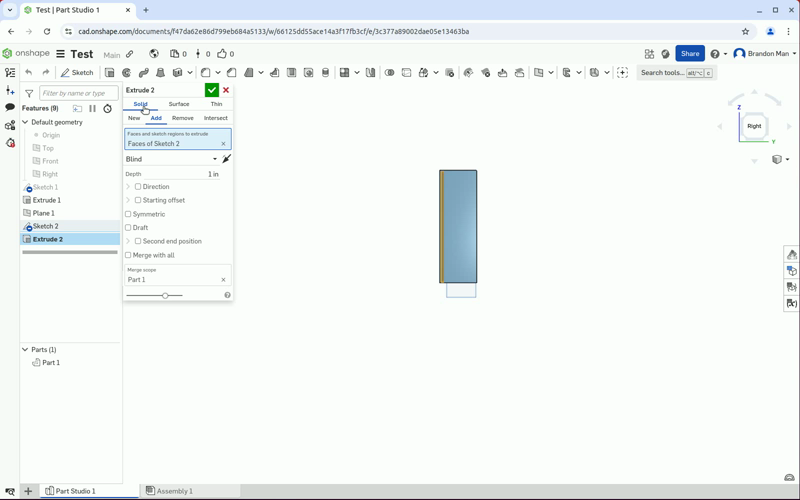
click(143, 106)
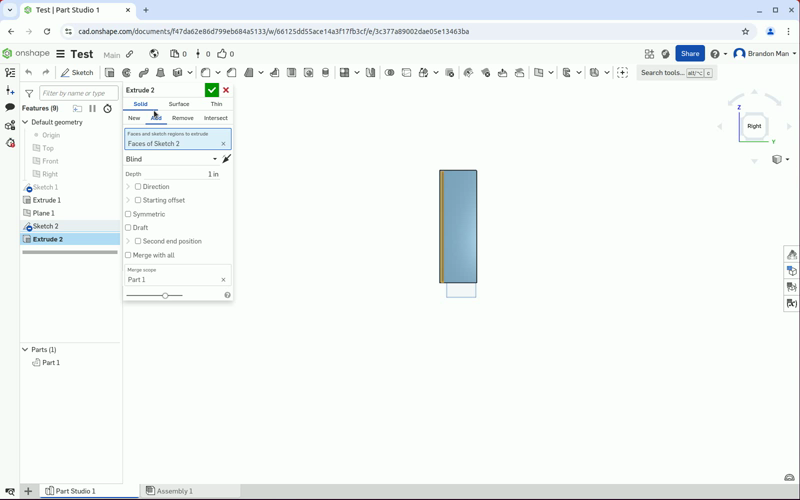
mouse_move(186, 120)
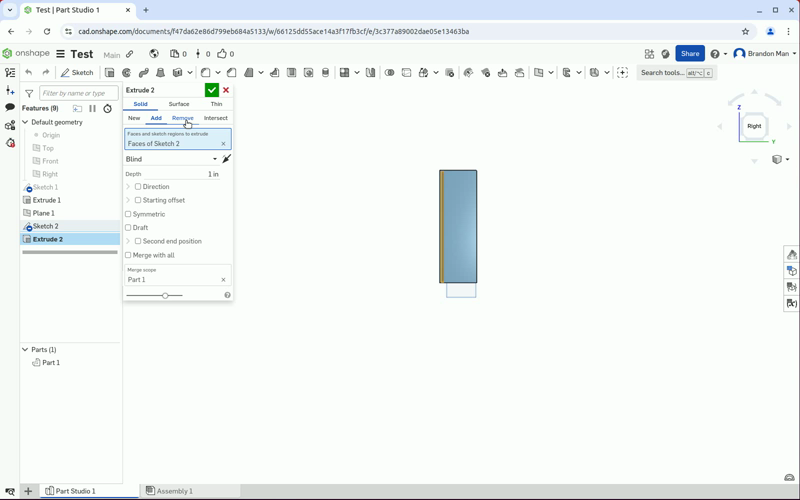
click(186, 120)
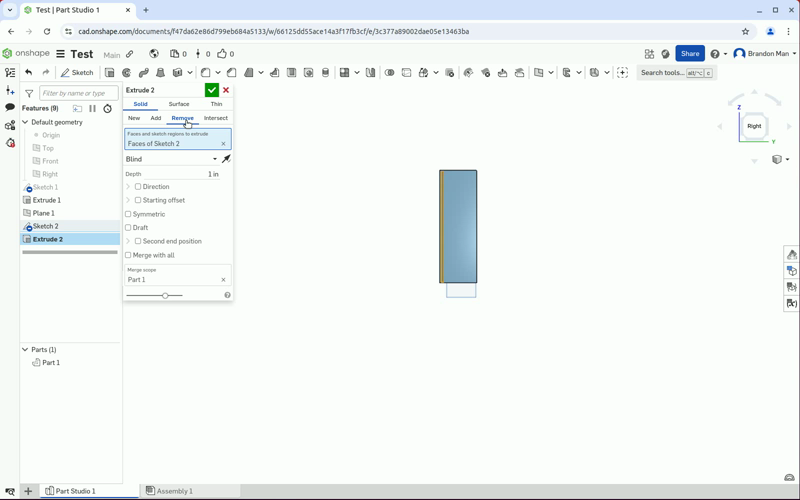
key(tab, 4)
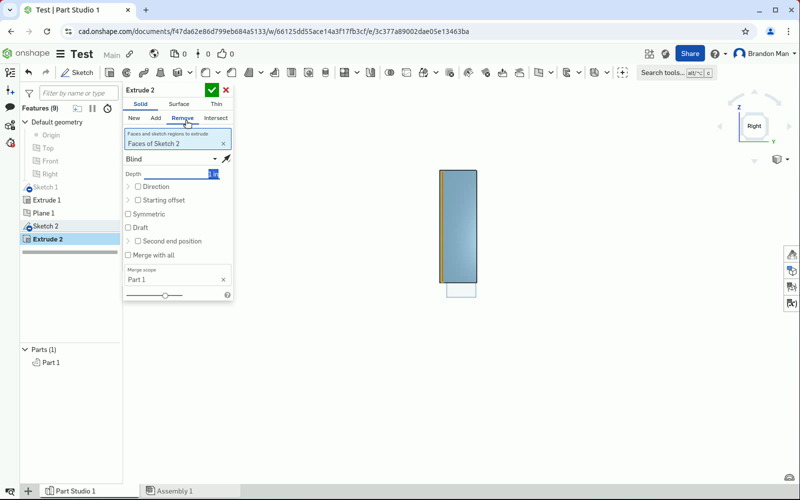
text(0.241)
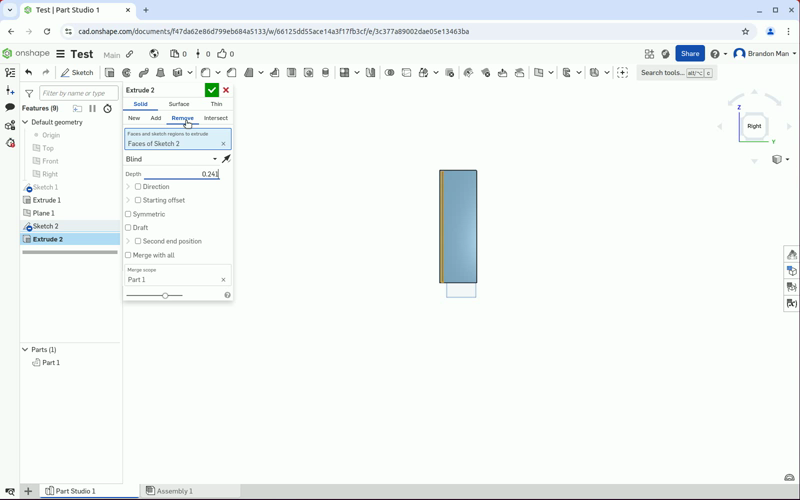
key(tab, 6)
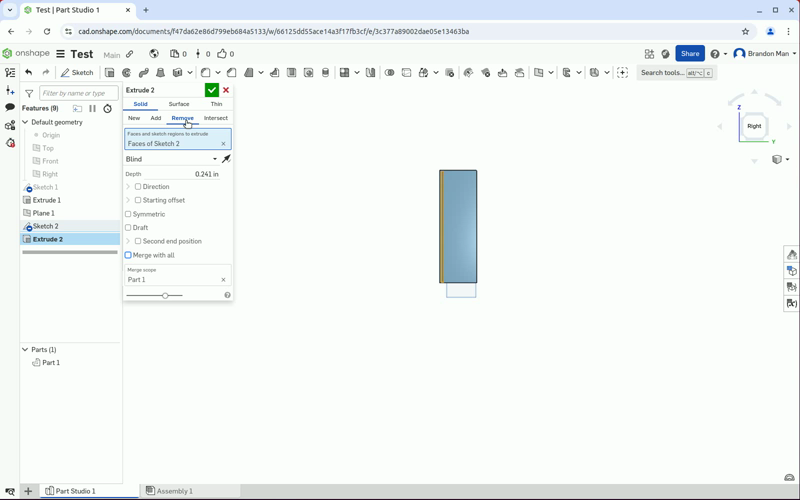
key(space)
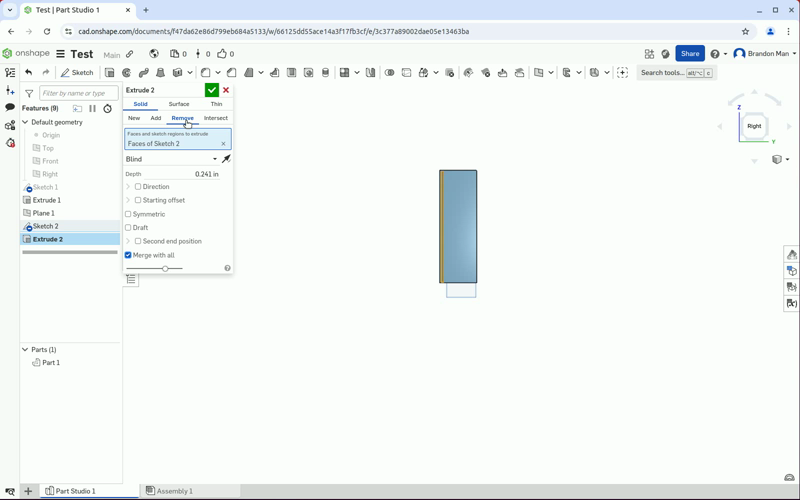
key(enter)
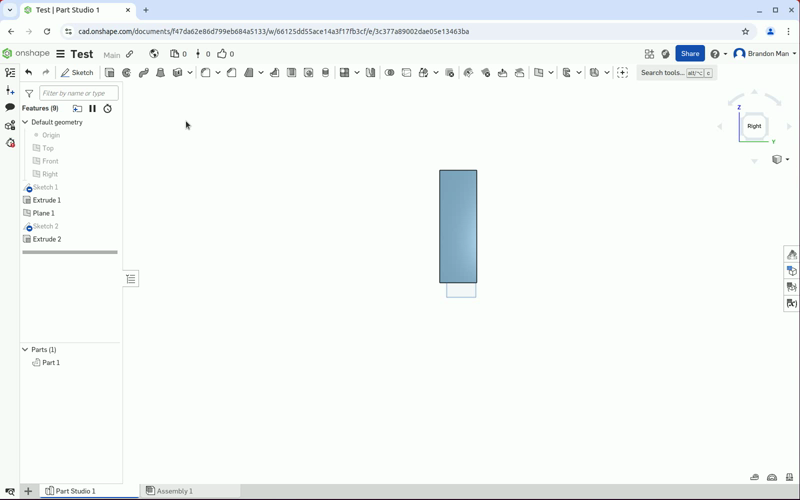
key(shift+h)
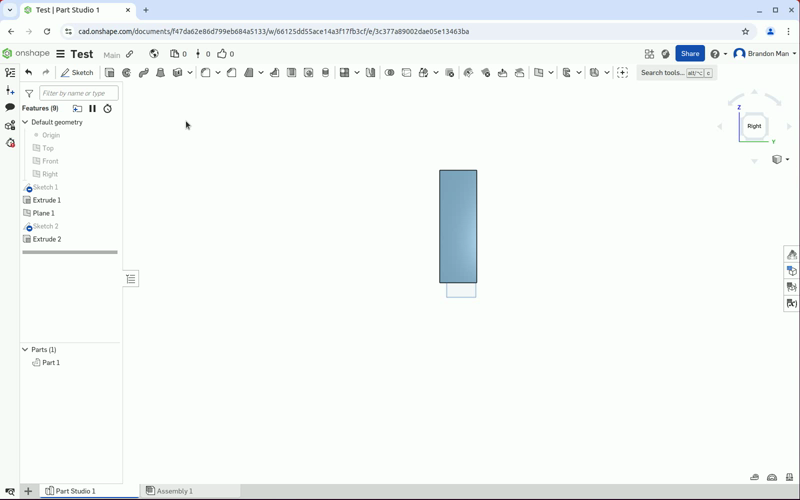
key(shift+h)
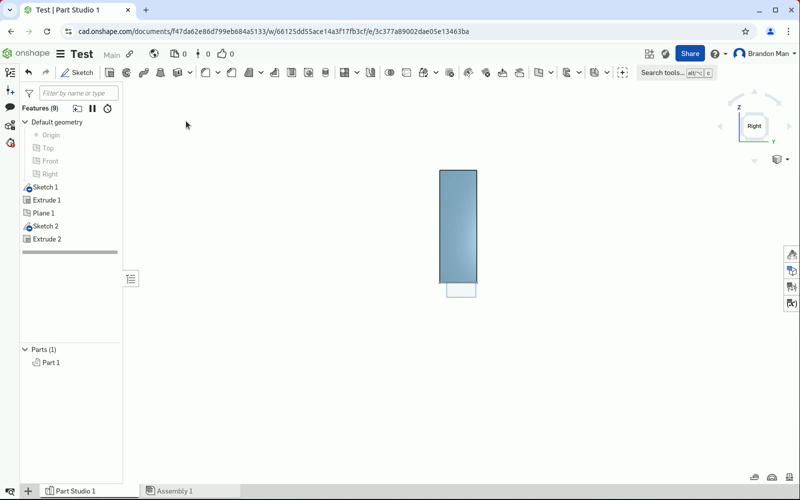
key(shift+7)
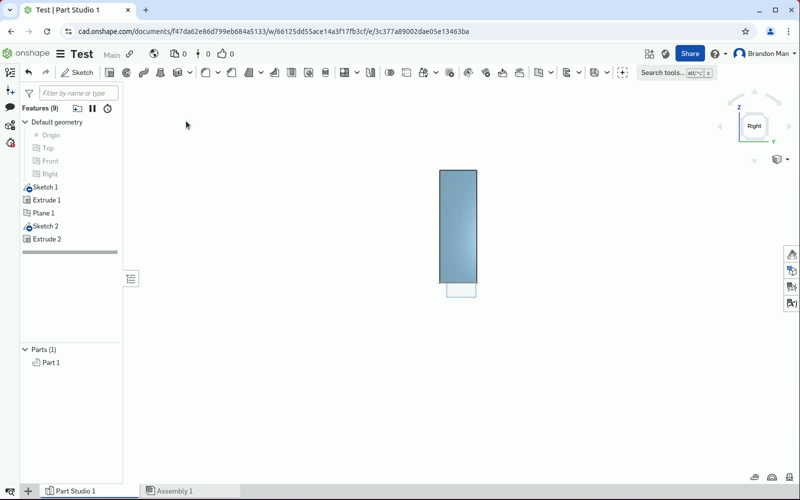
key(right, 2)
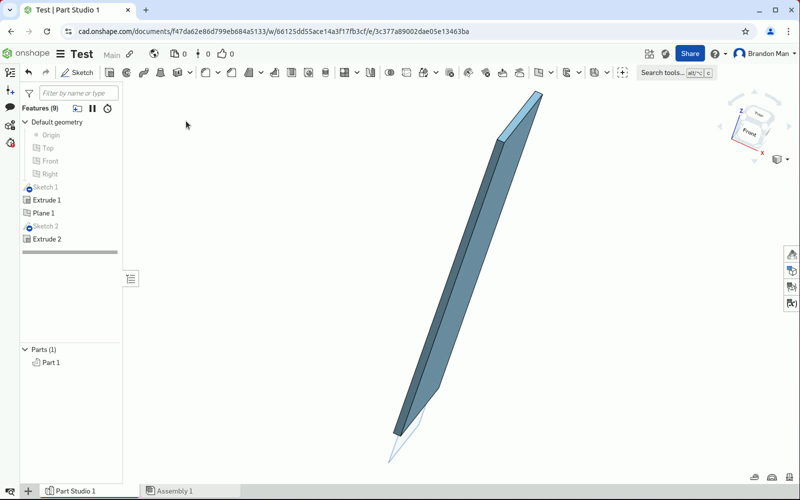
key(down, 2)
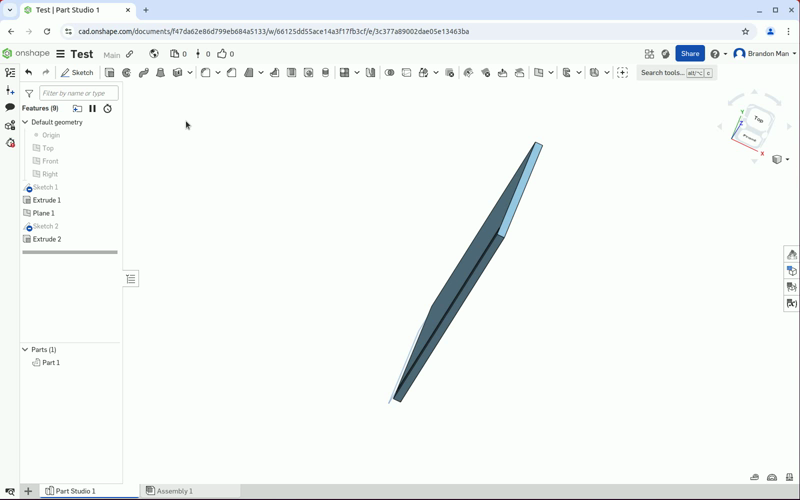
key(up, 2)
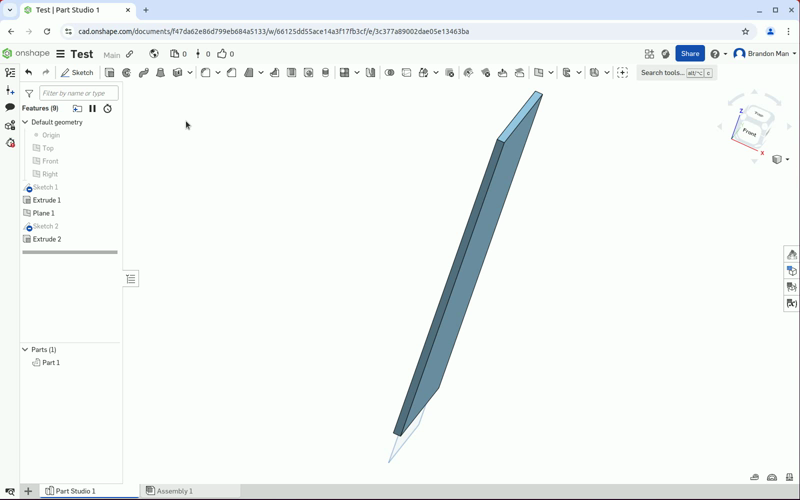
key(left, 2)
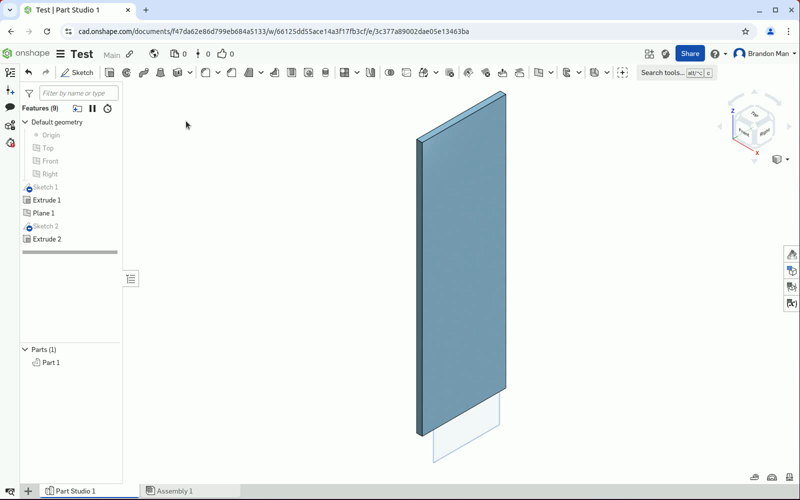
mouse_move(73, 189)
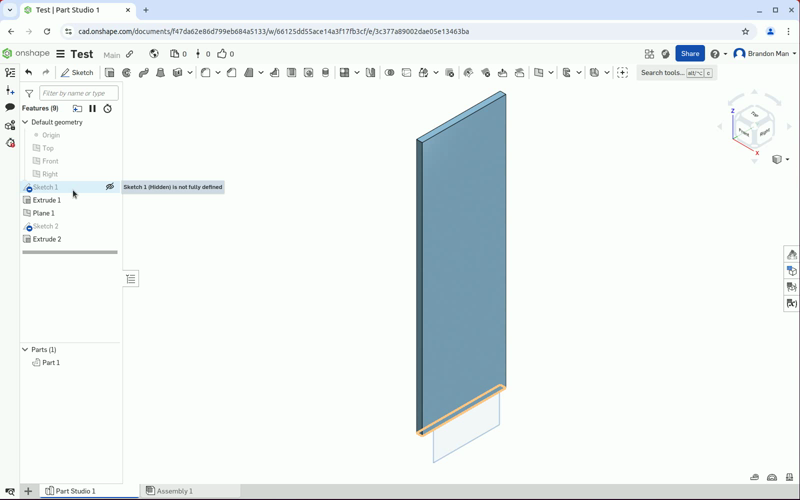
click(73, 189)